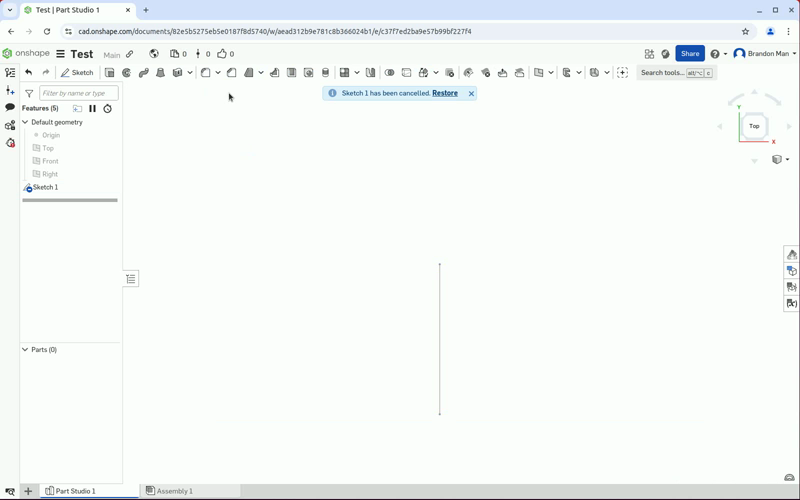
key(shift+h)
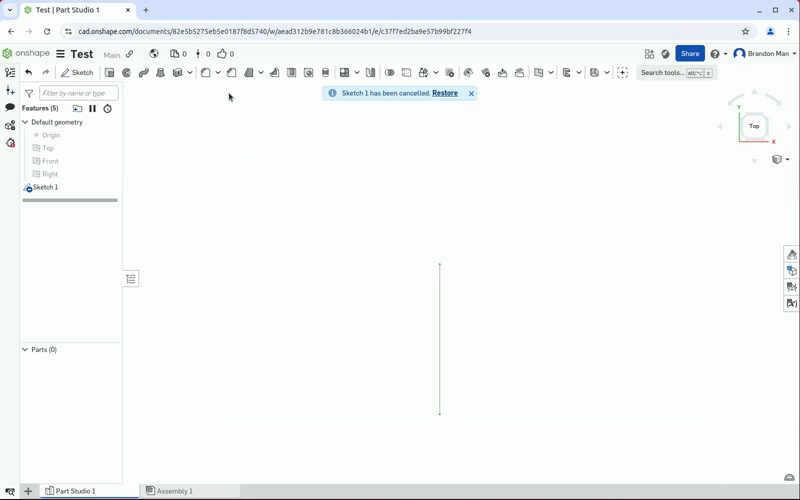
key(shift+s)
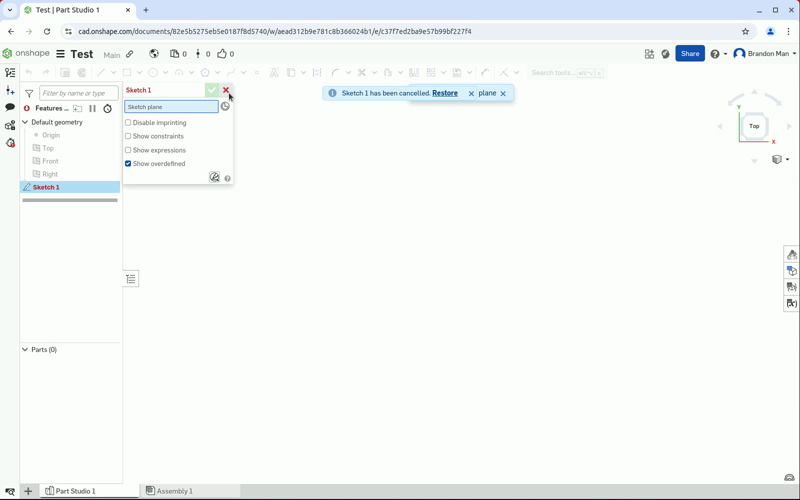
mouse_move(73, 150)
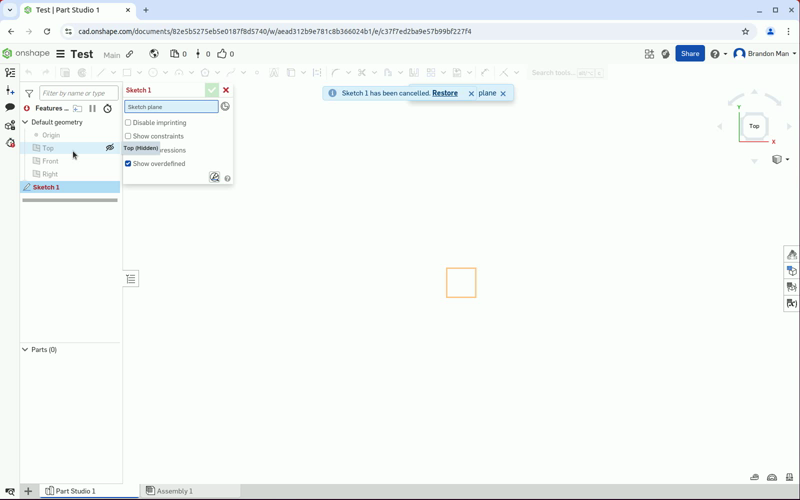
click(73, 150)
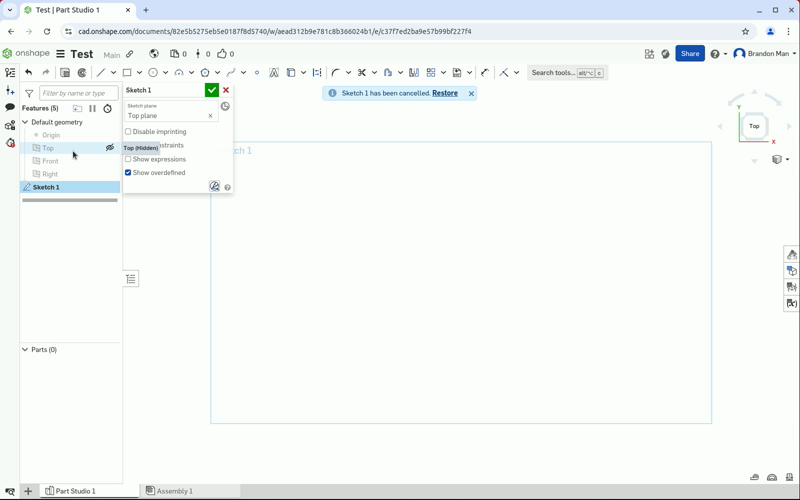
mouse_move(73, 352)
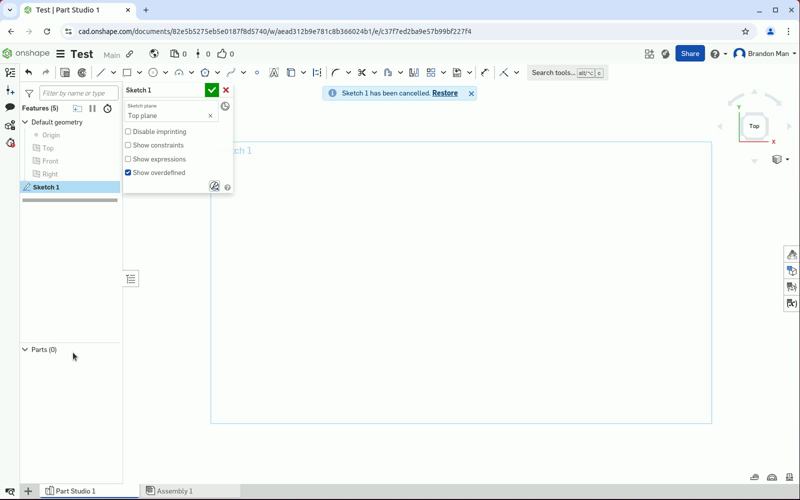
key(y)
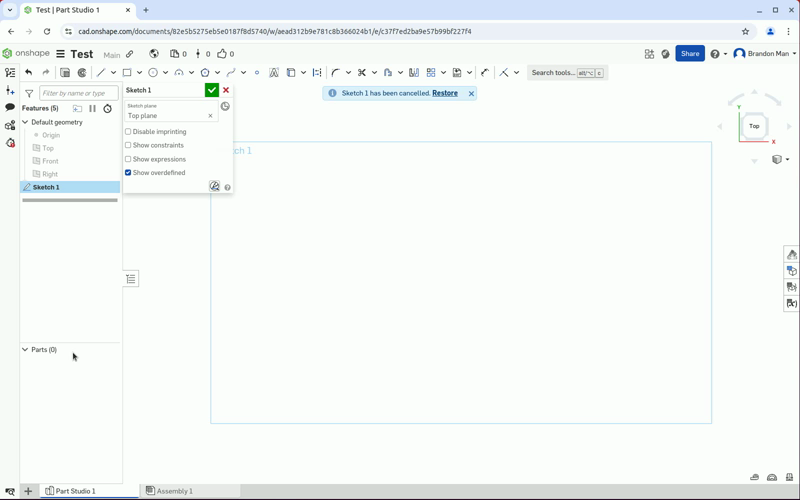
key(c)
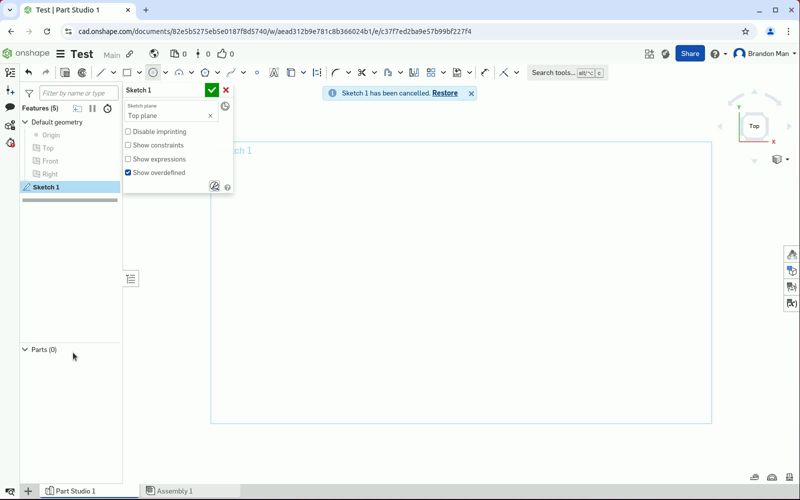
key_down(shift)
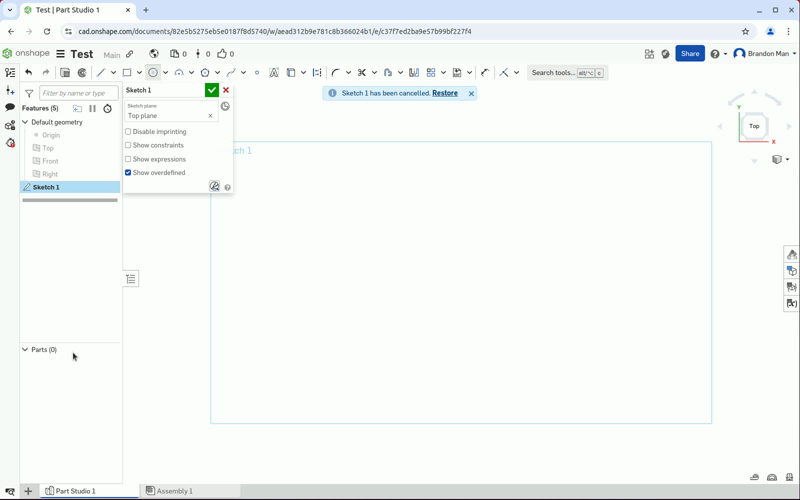
mouse_move(461, 282)
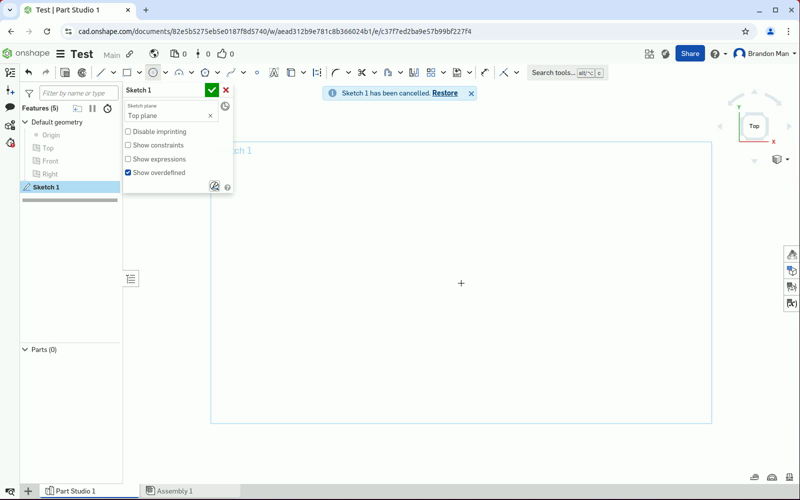
click(461, 282)
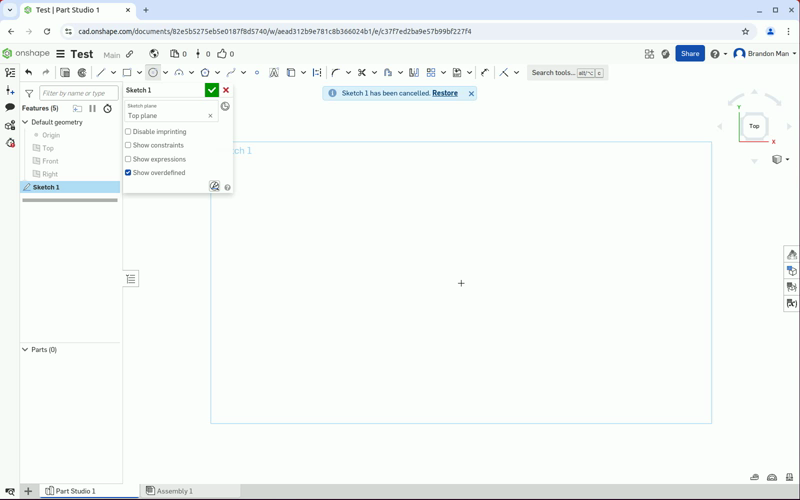
key_up(shift)
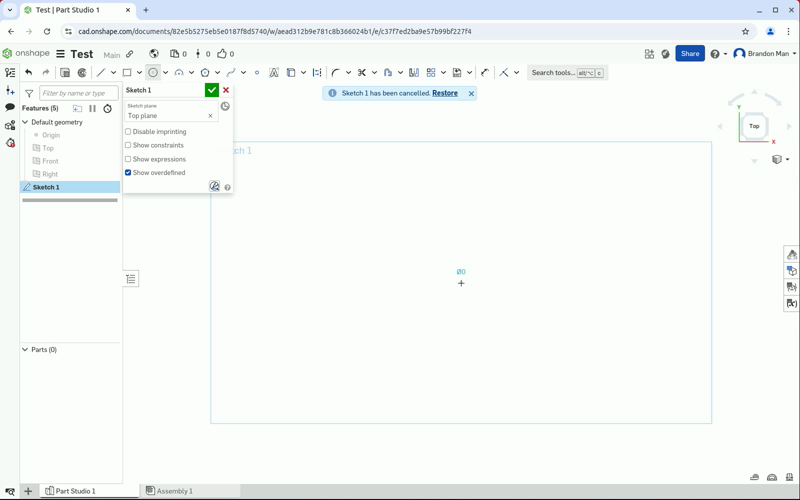
mouse_move(503, 282)
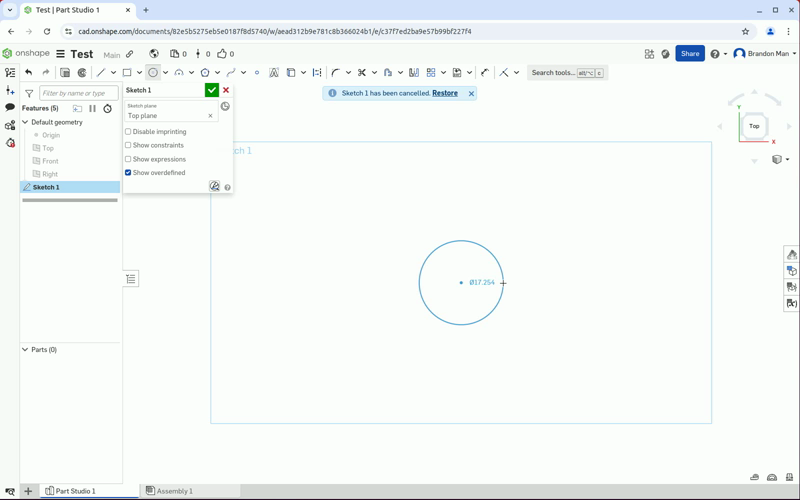
click(503, 282)
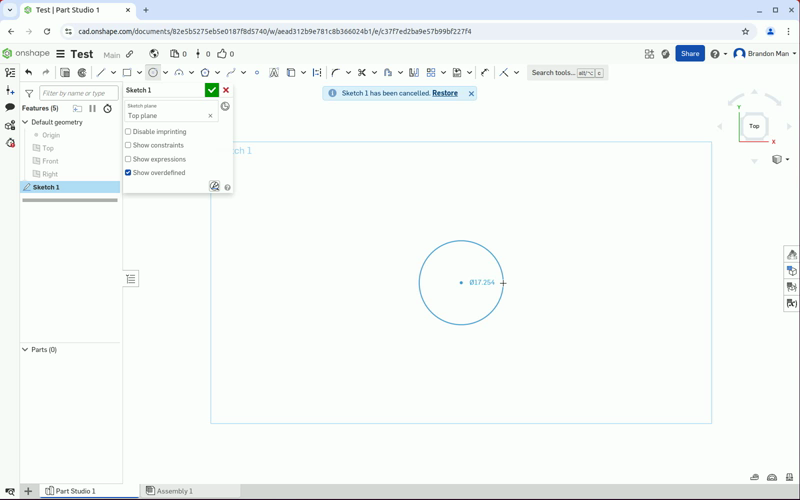
key(esc)
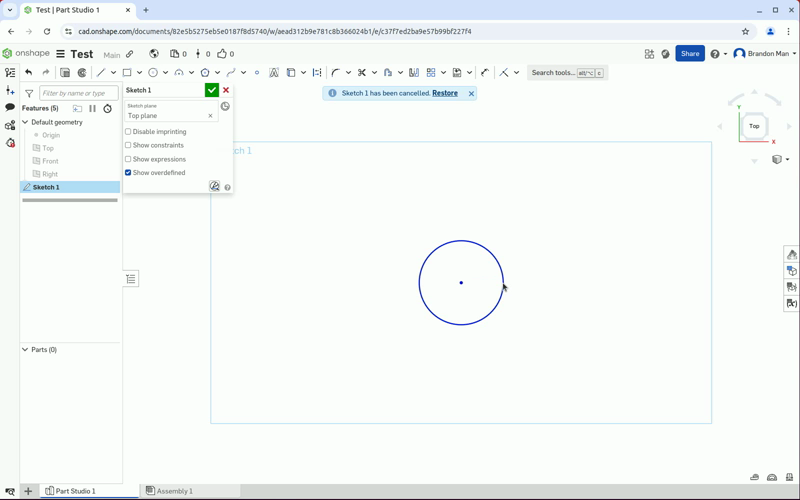
key(c)
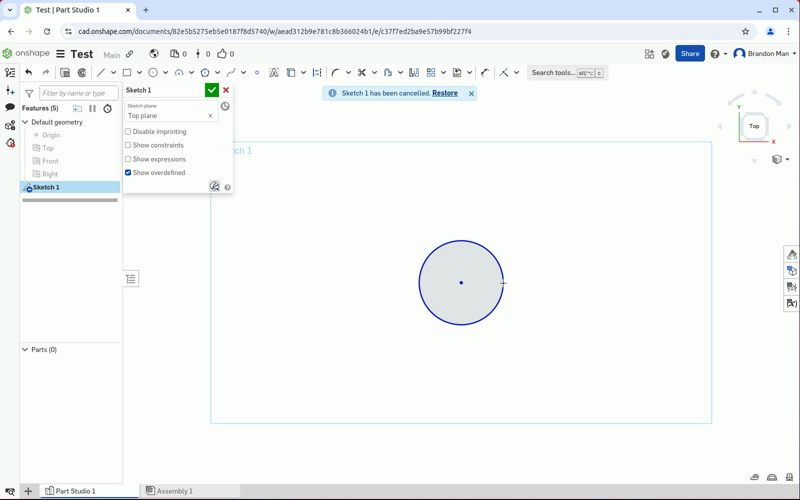
key_down(shift)
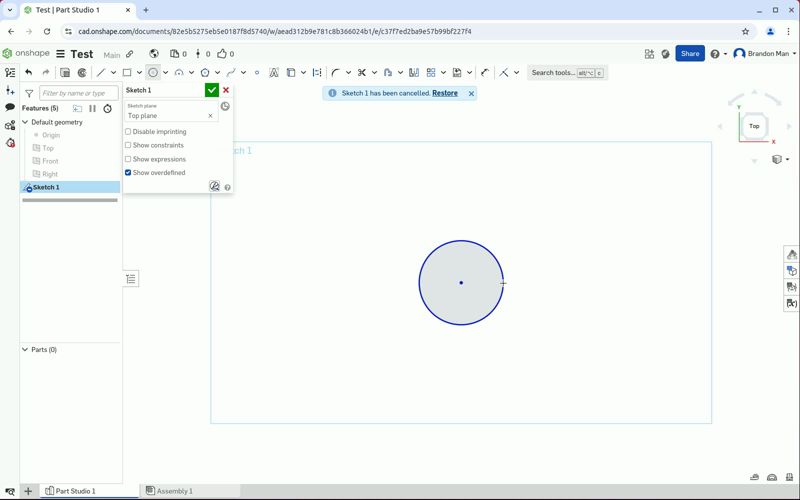
mouse_move(461, 282)
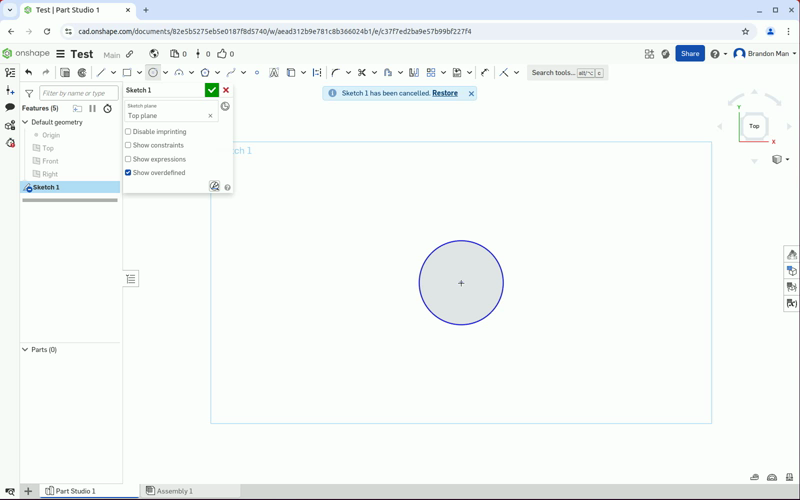
click(461, 282)
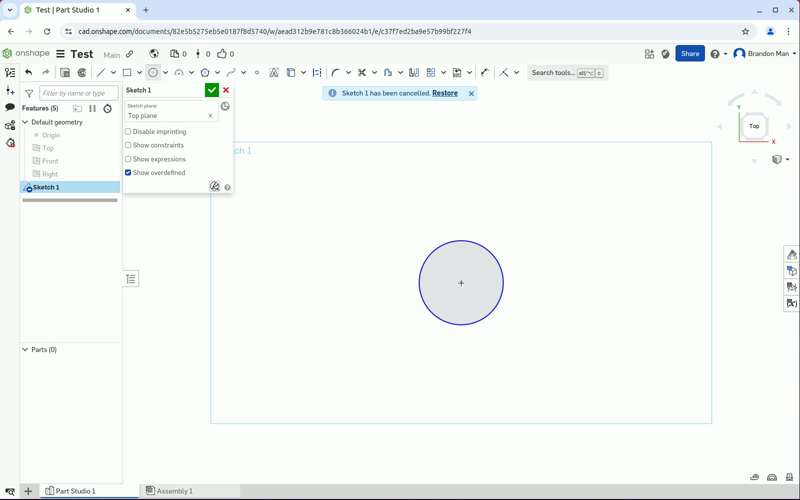
key_up(shift)
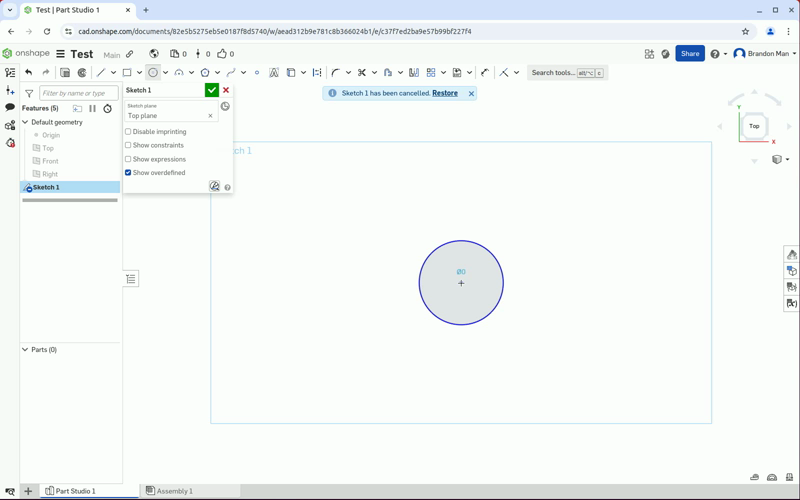
mouse_move(496, 282)
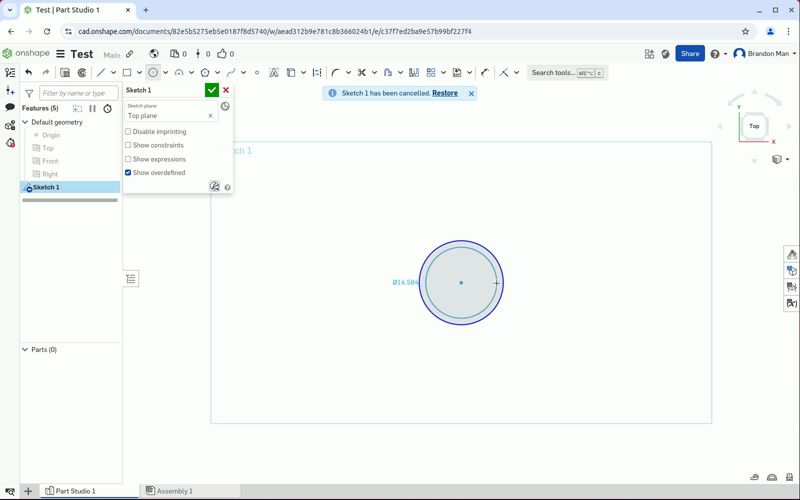
click(496, 282)
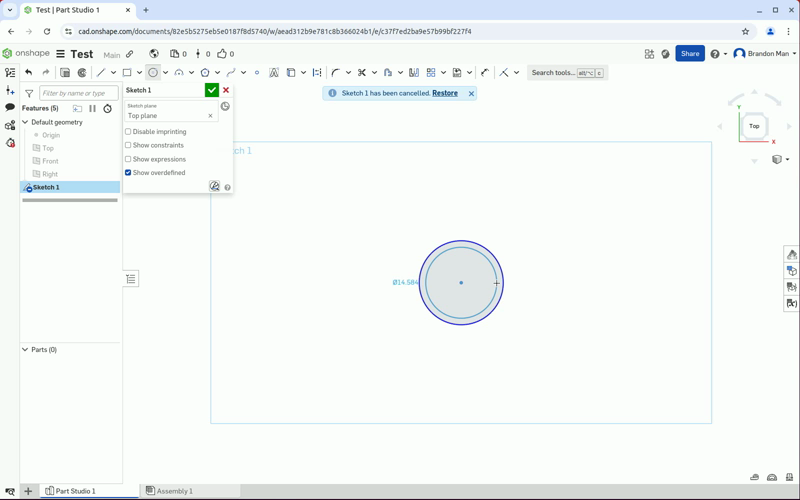
key(esc)
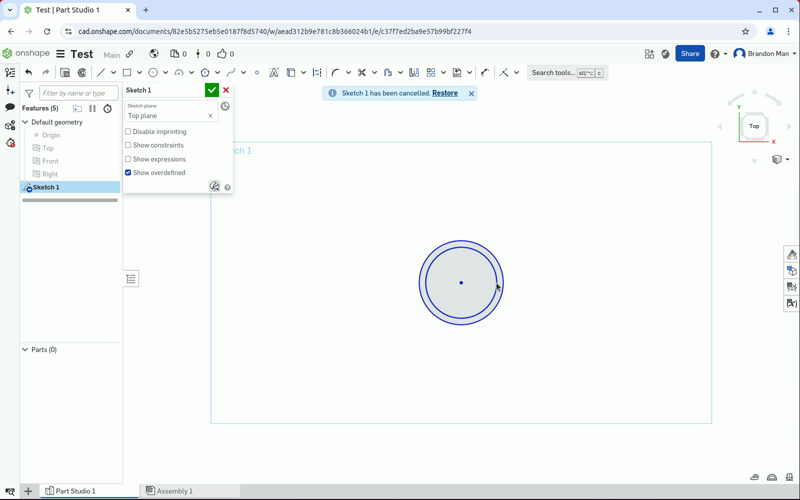
mouse_move(425, 296)
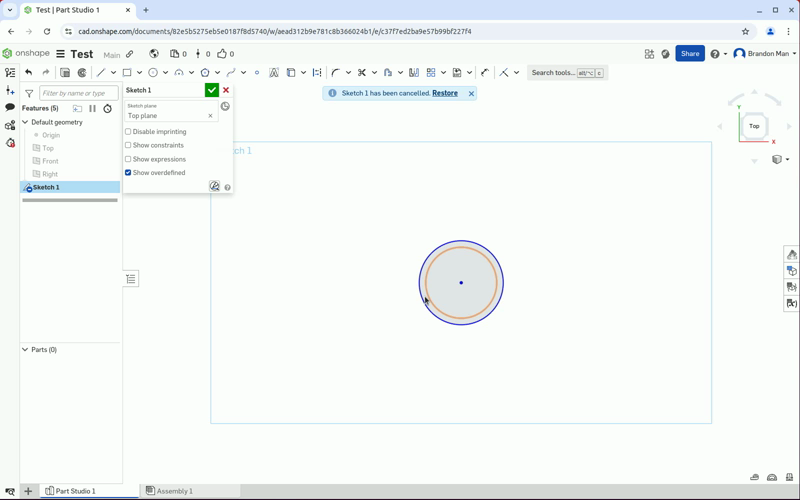
scroll(6)
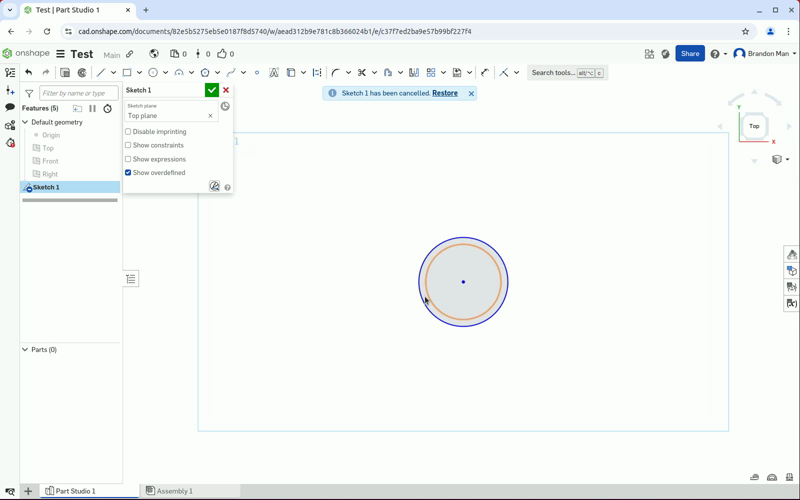
scroll(6)
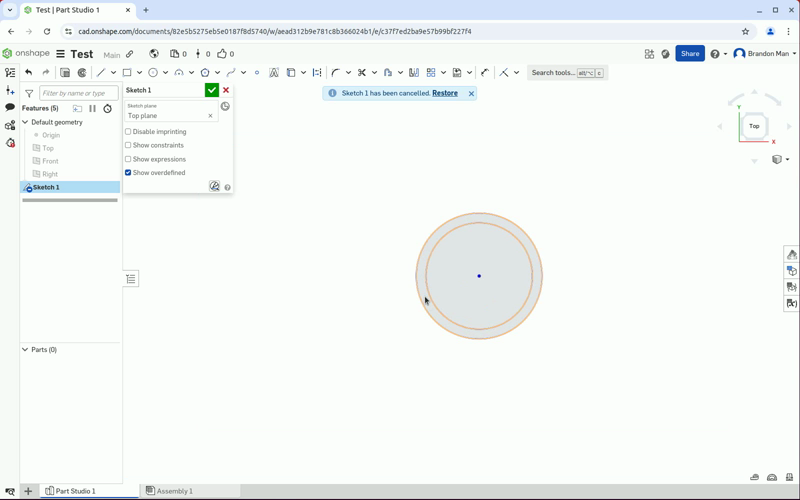
scroll(6)
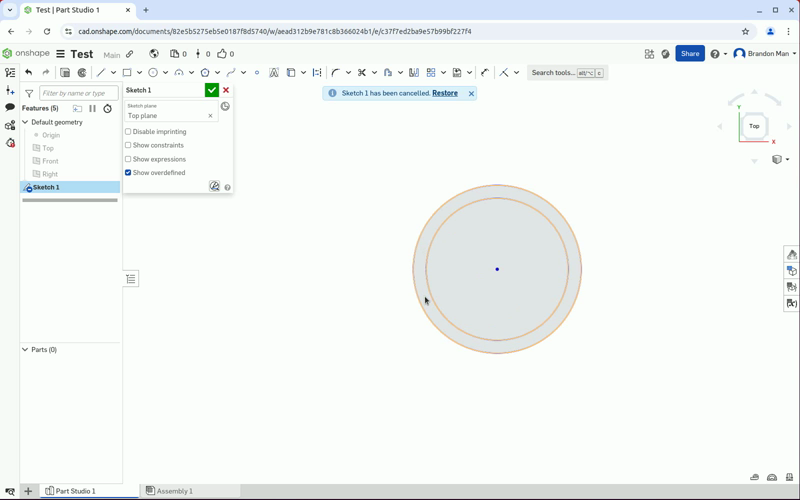
scroll(6)
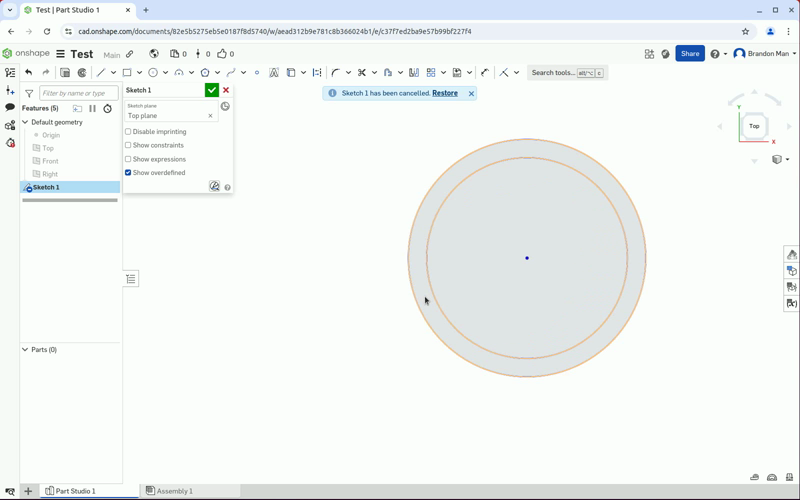
scroll(6)
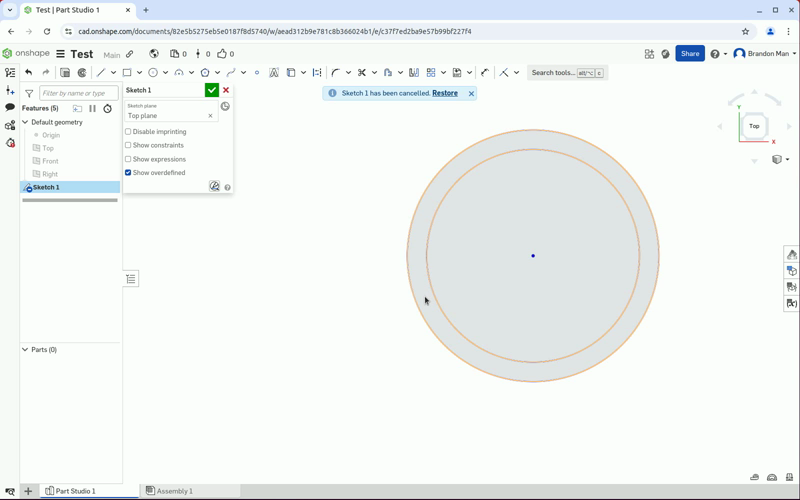
scroll(6)
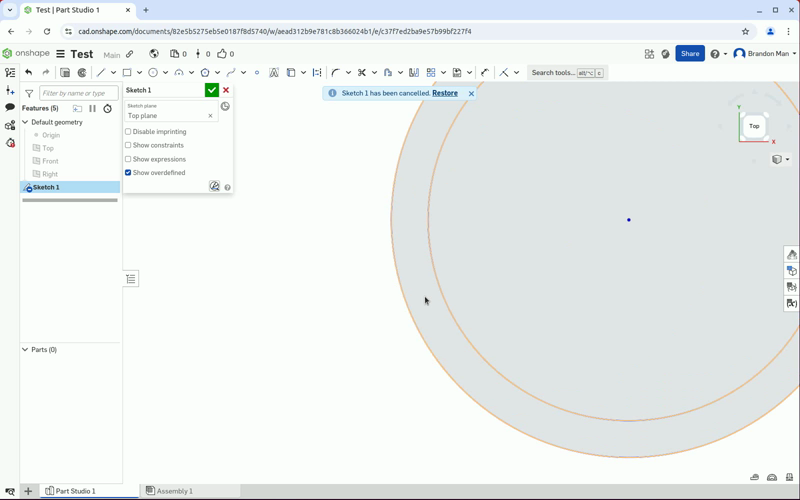
scroll(6)
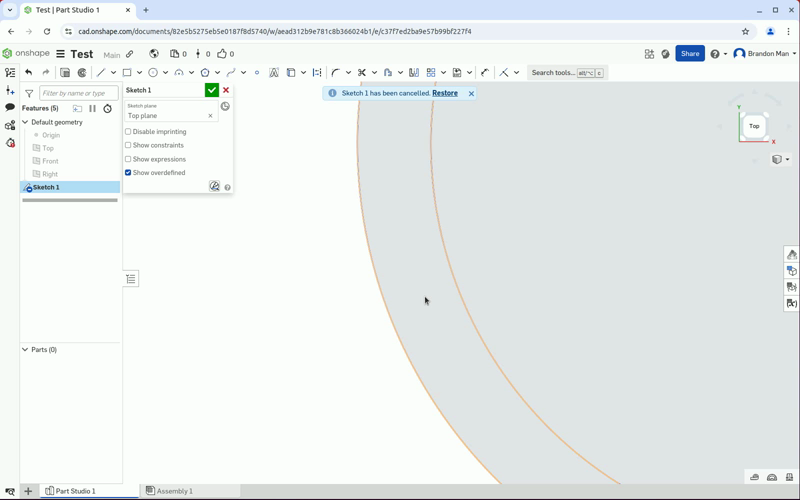
click(425, 296)
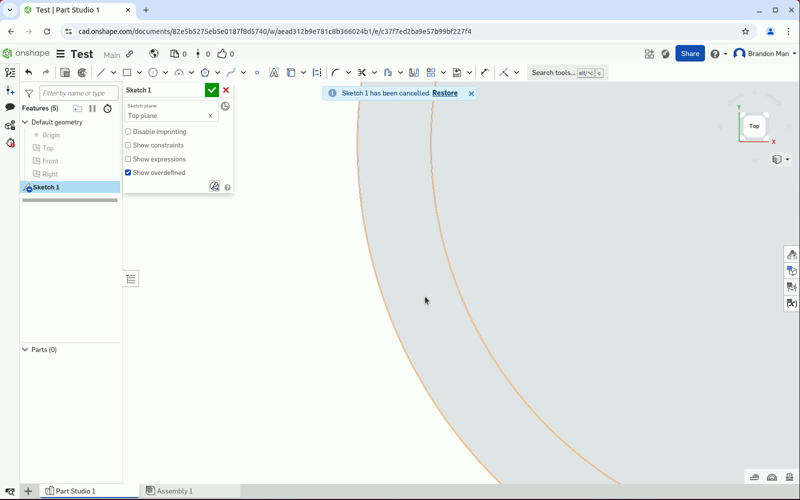
scroll(-6)
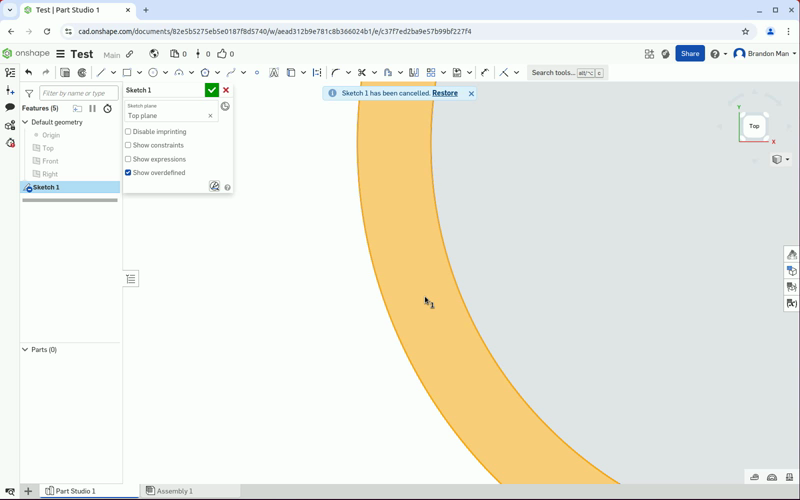
scroll(-6)
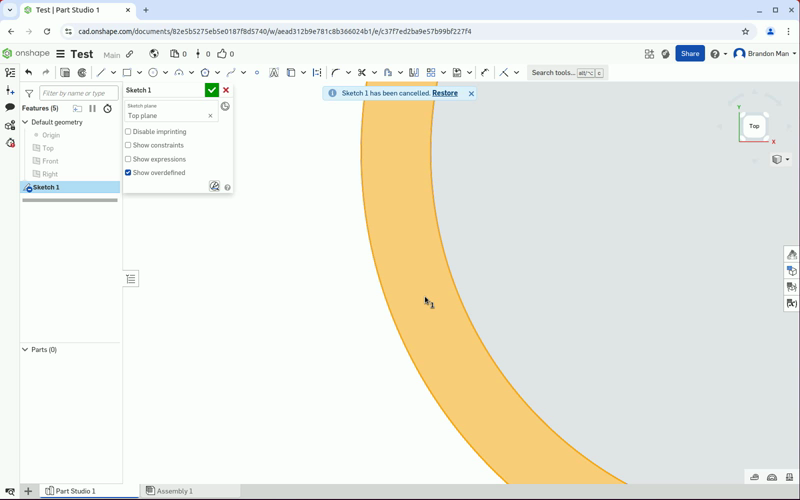
scroll(-6)
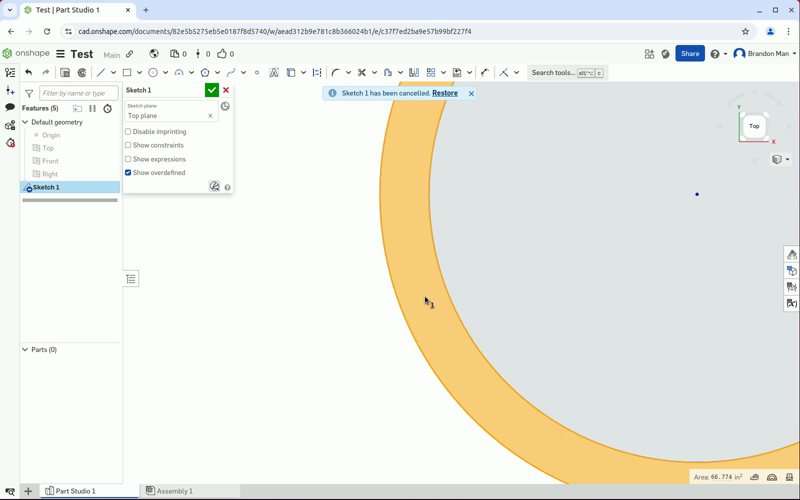
scroll(-6)
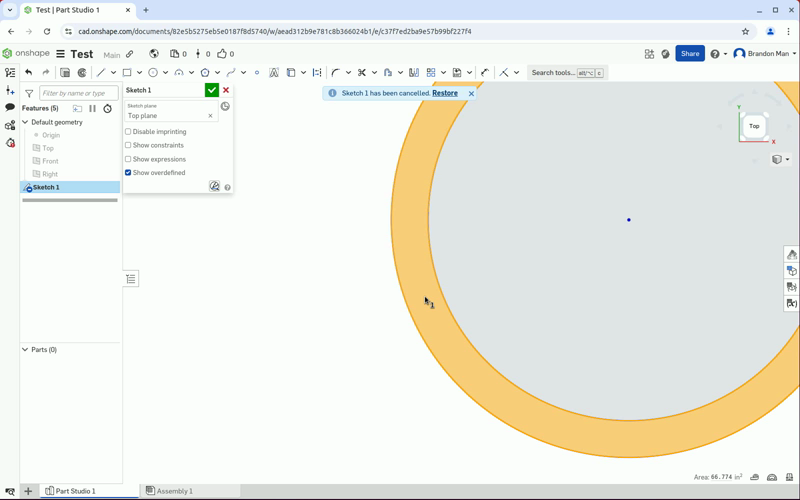
scroll(-6)
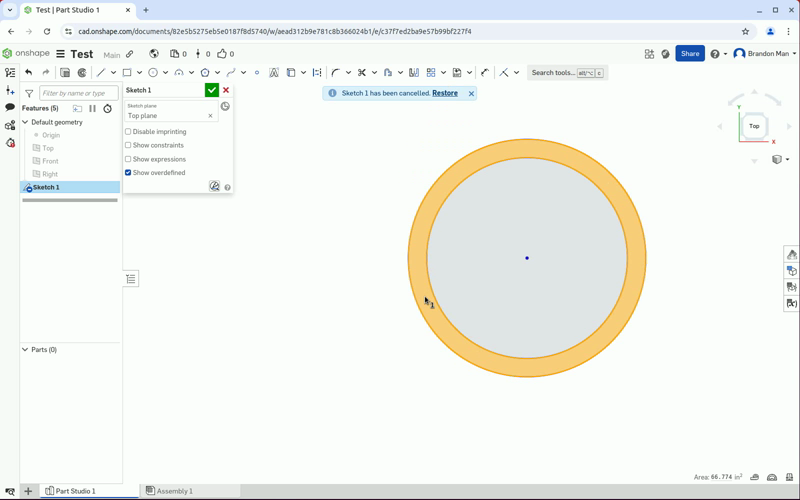
scroll(-6)
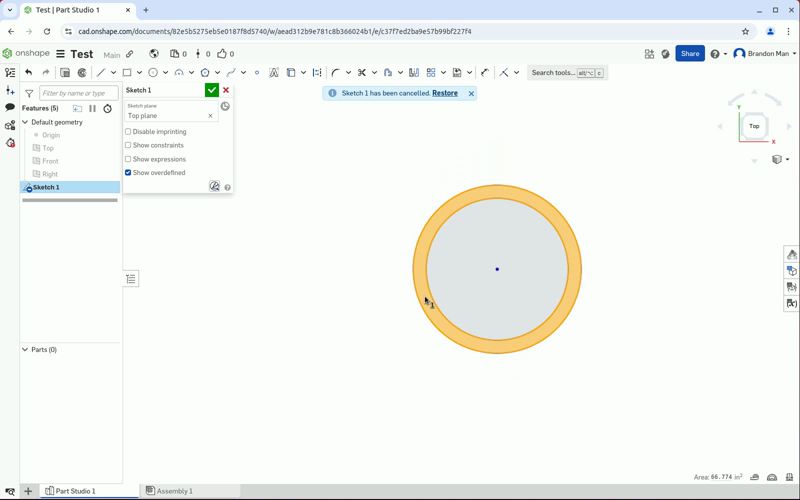
scroll(-6)
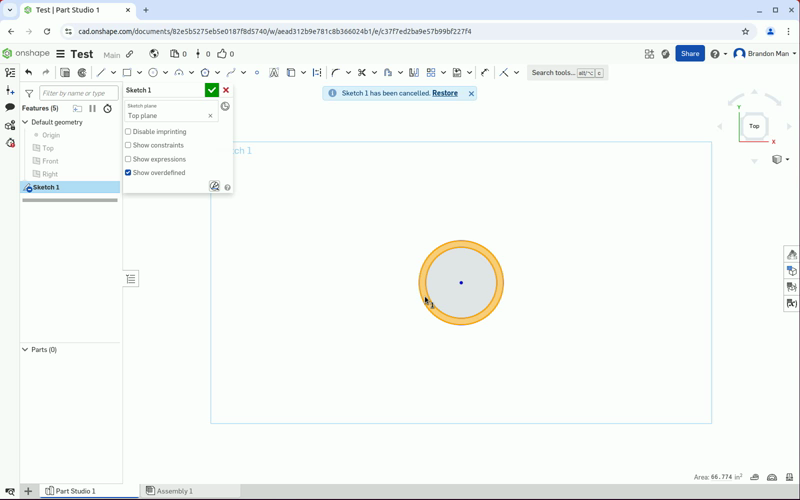
mouse_move(73, 352)
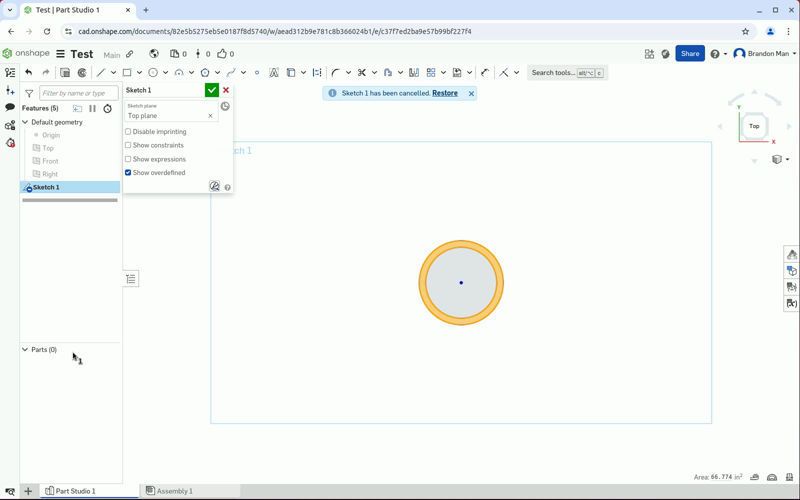
key(shift+y)
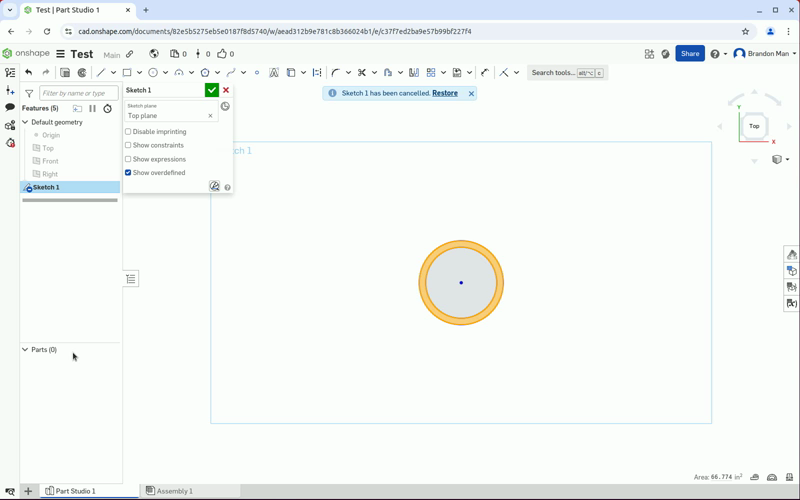
key(shift+e)
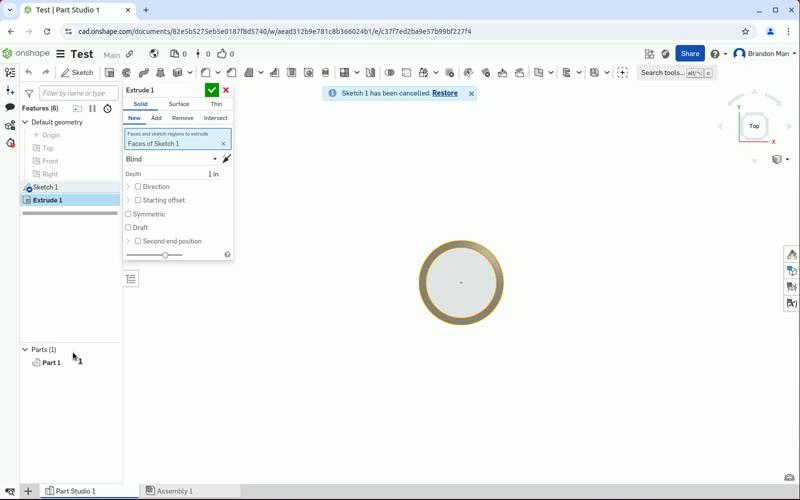
mouse_move(143, 106)
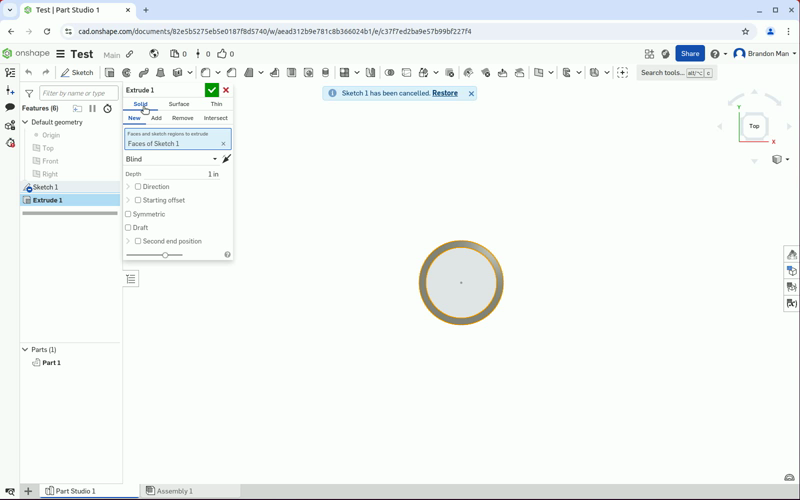
click(143, 106)
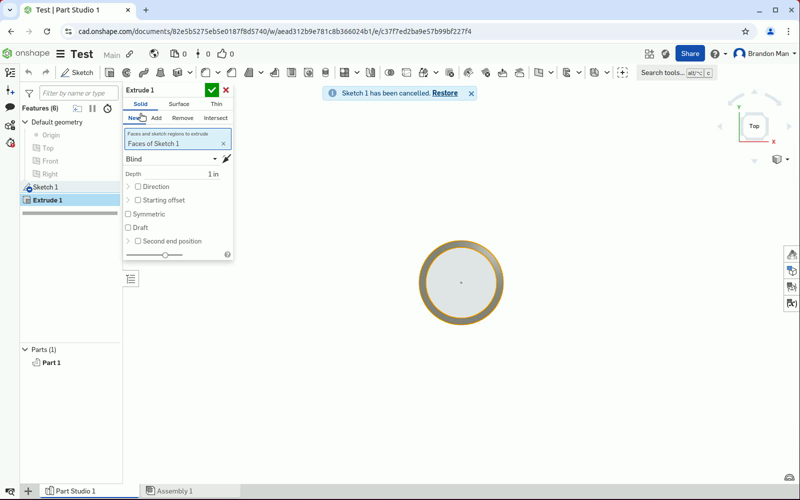
mouse_move(137, 120)
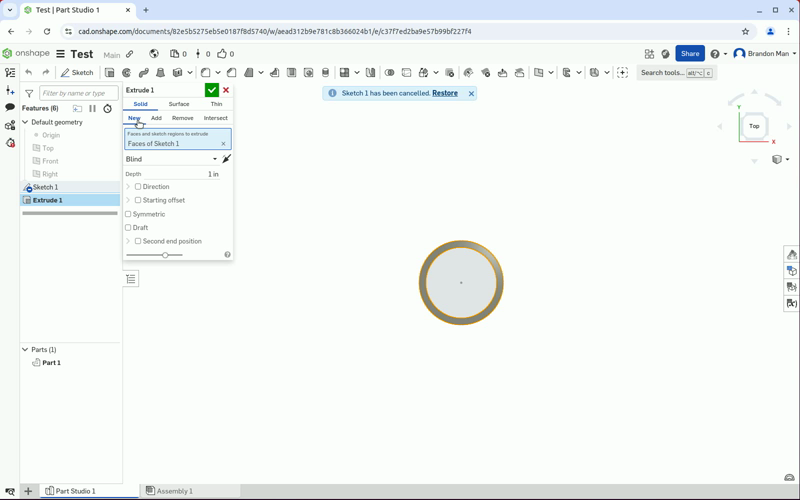
click(137, 120)
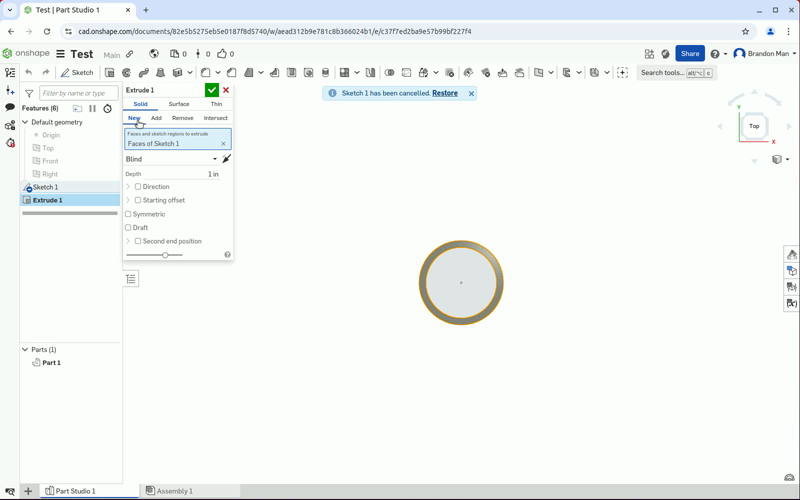
key(tab, 4)
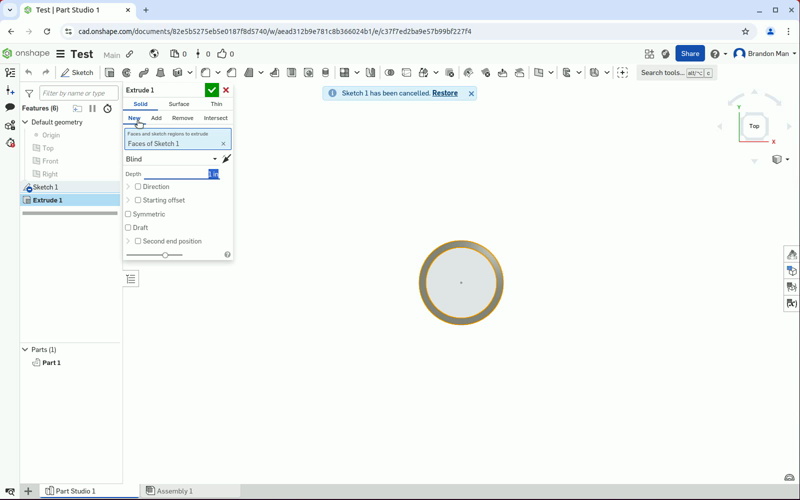
text(-14.924)
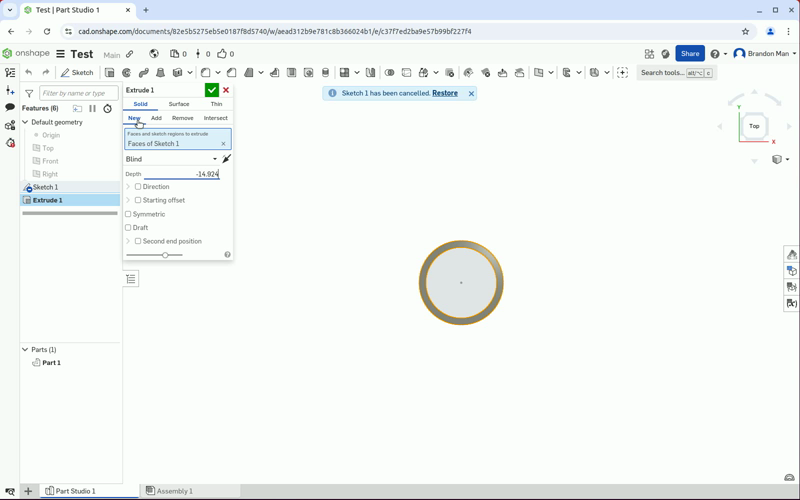
key(enter)
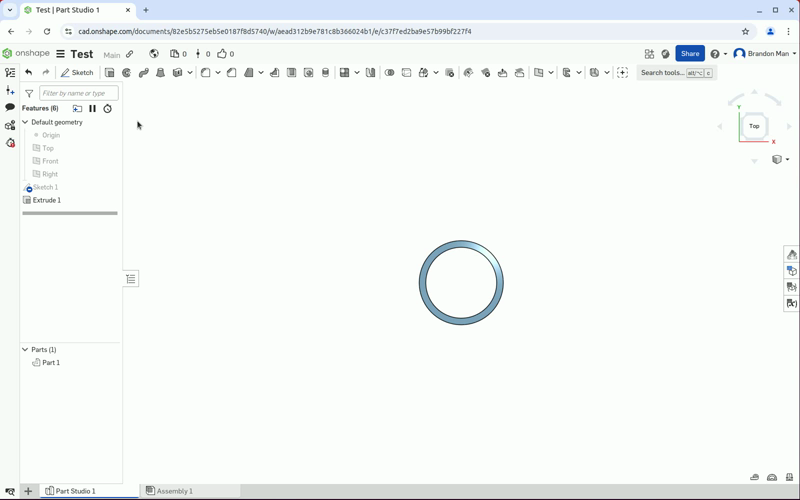
key(shift+h)
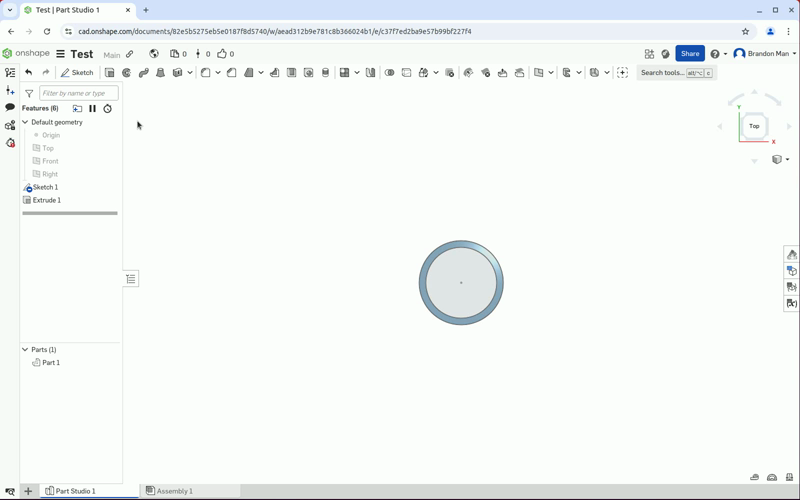
key(shift+h)
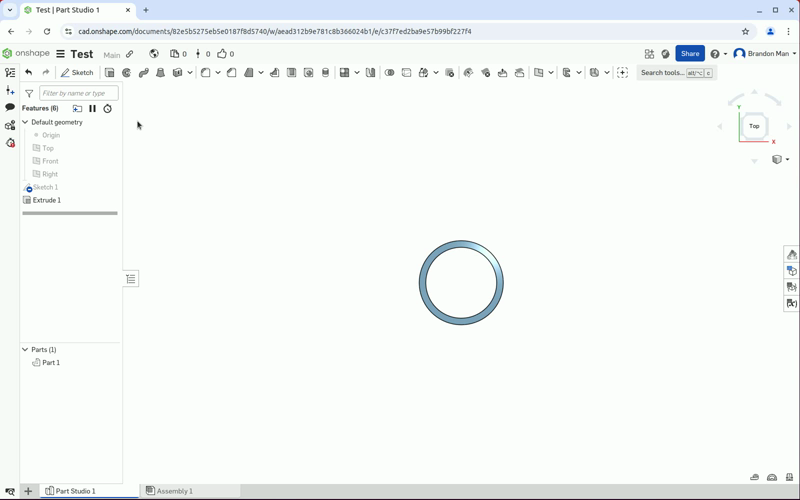
mouse_move(73, 189)
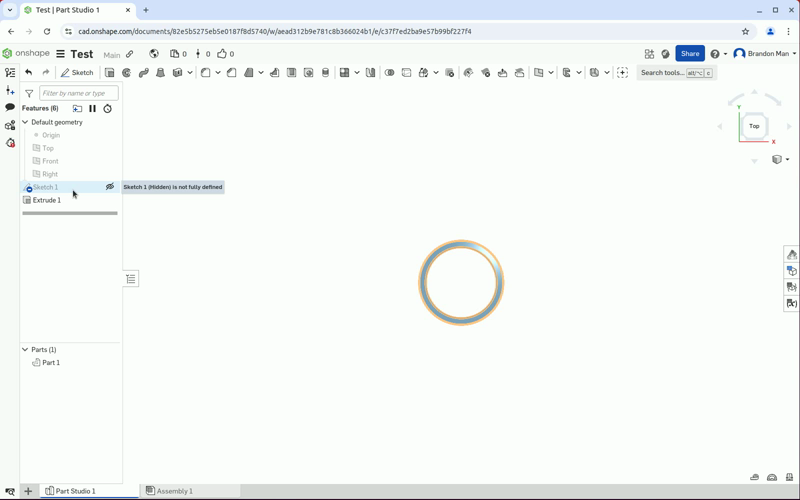
click(73, 189)
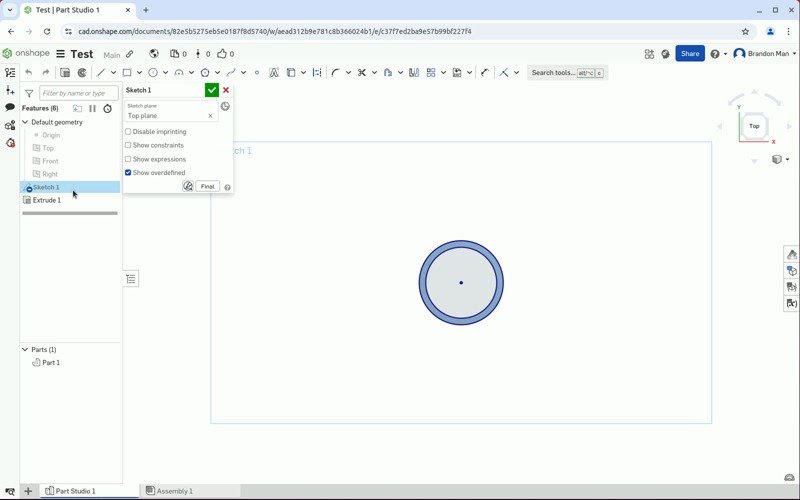
mouse_move(229, 92)
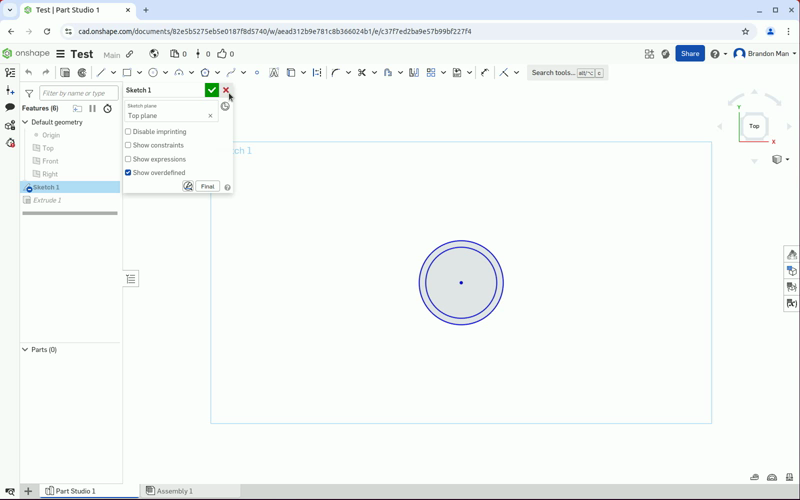
click(229, 92)
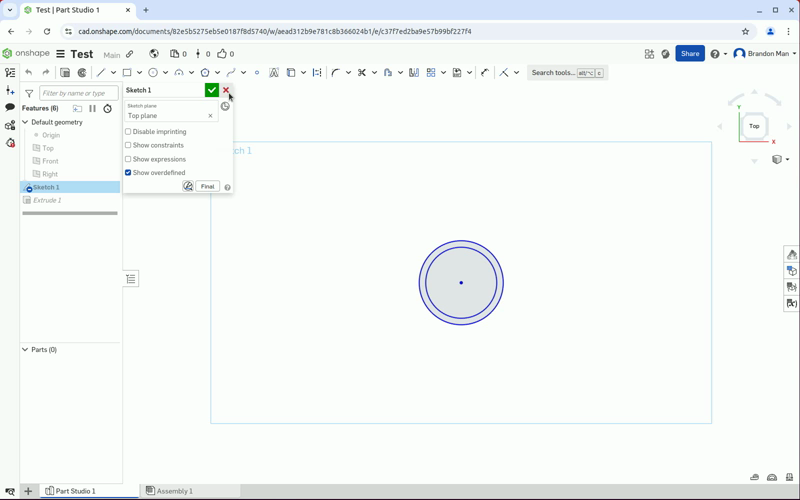
key(shift+s)
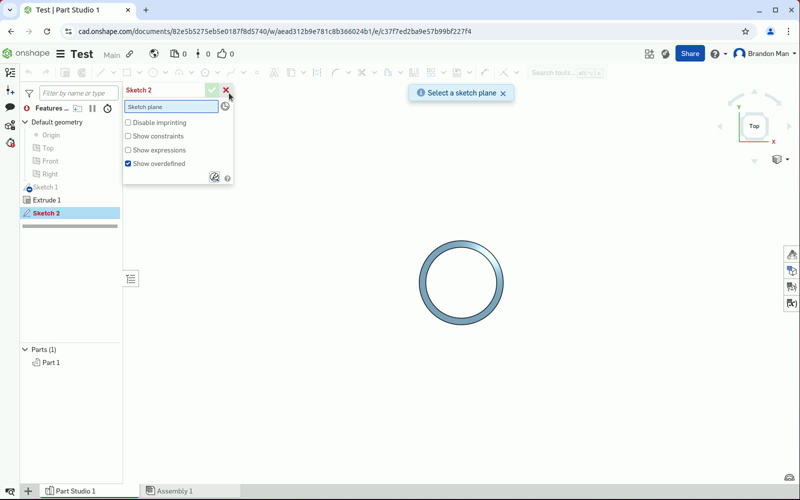
mouse_move(73, 150)
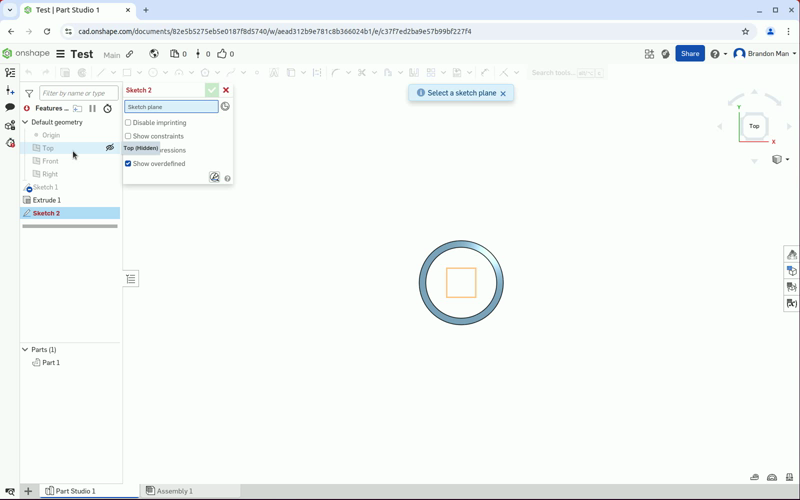
click(73, 150)
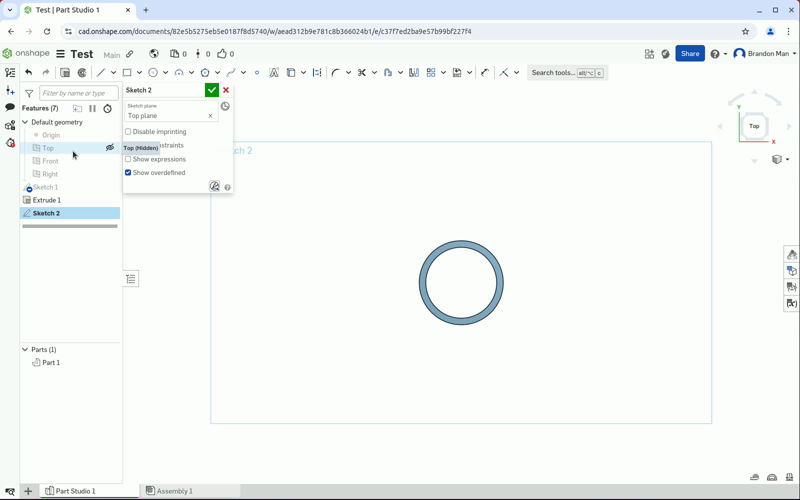
mouse_move(73, 352)
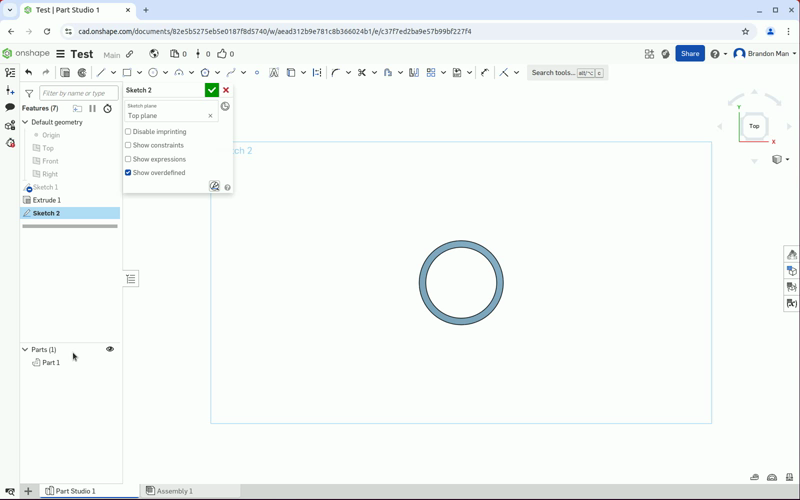
key(y)
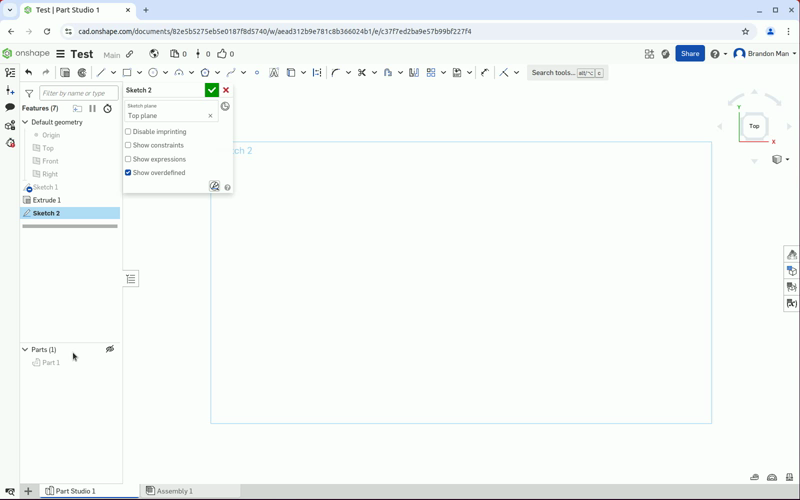
key(c)
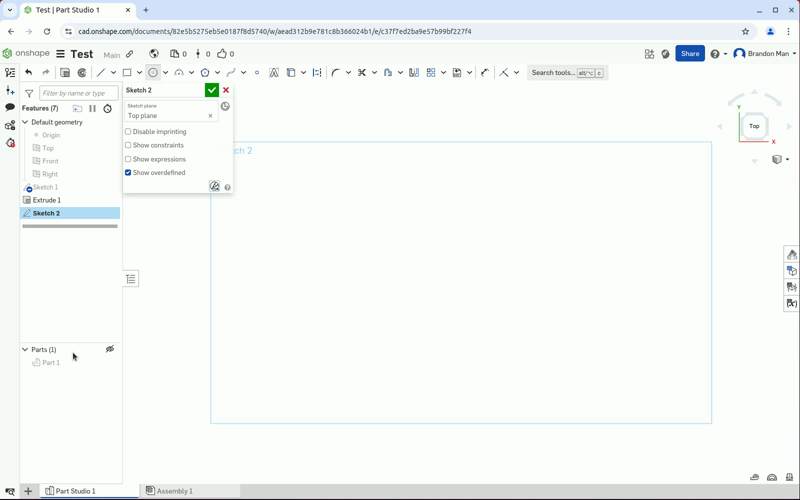
key_down(shift)
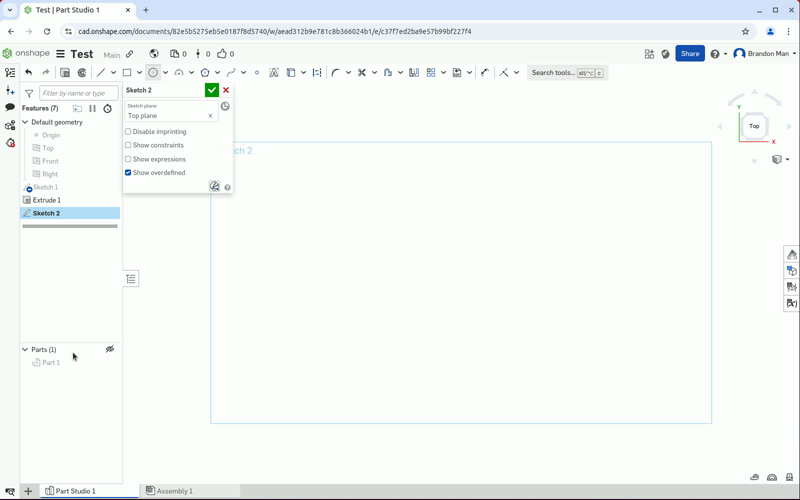
mouse_move(461, 282)
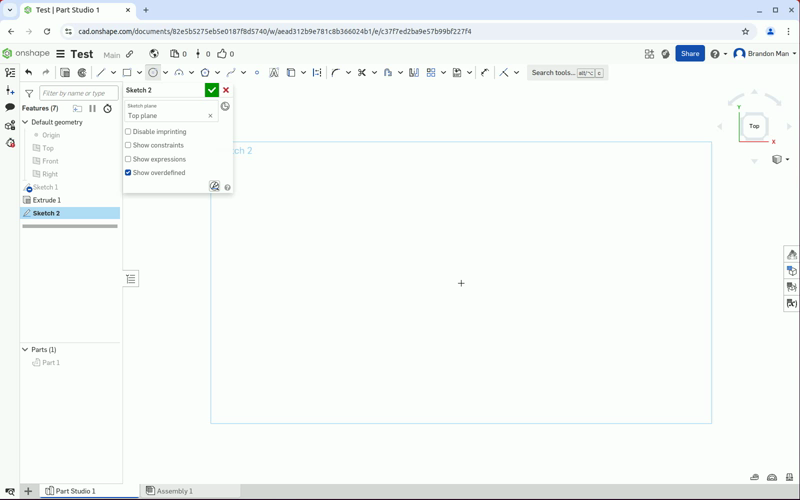
click(461, 282)
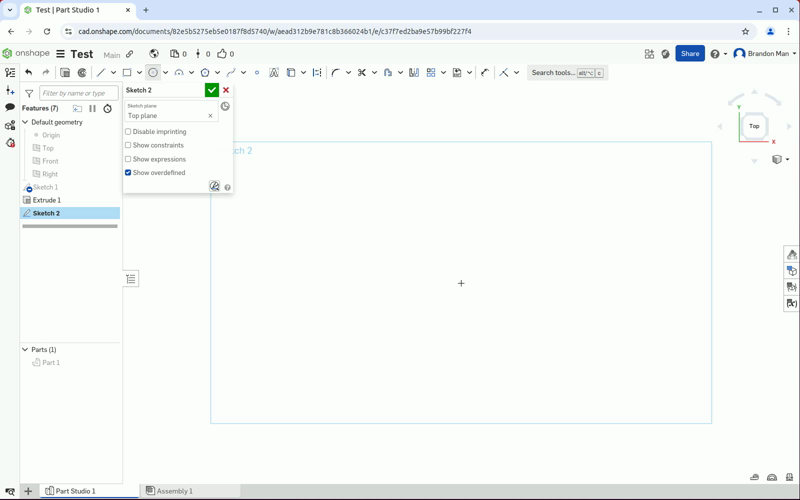
key_up(shift)
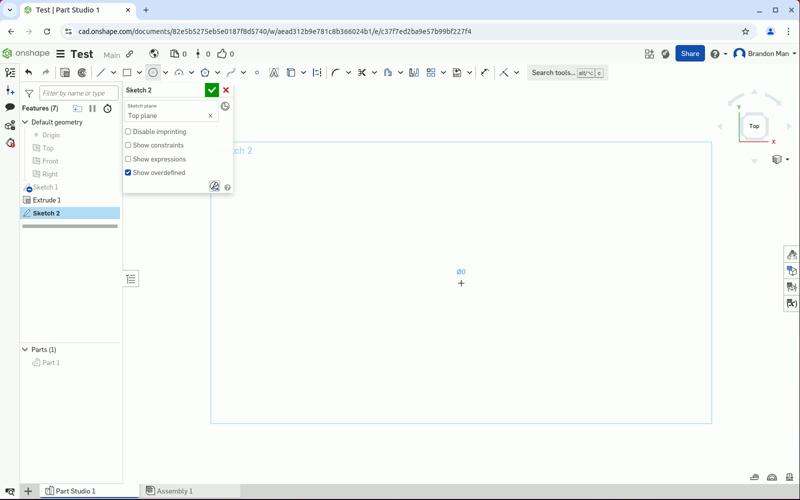
mouse_move(491, 282)
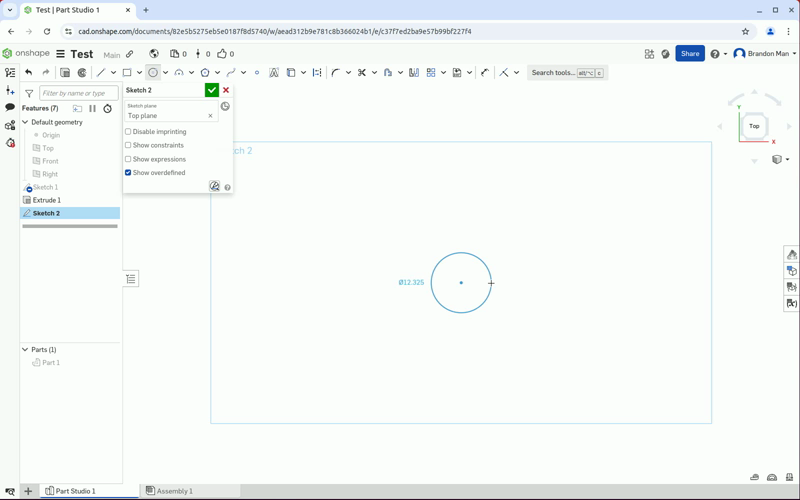
click(491, 282)
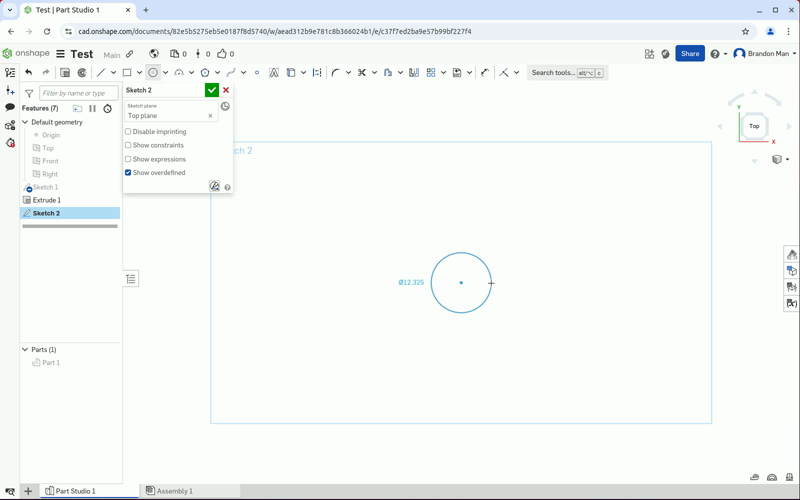
key(esc)
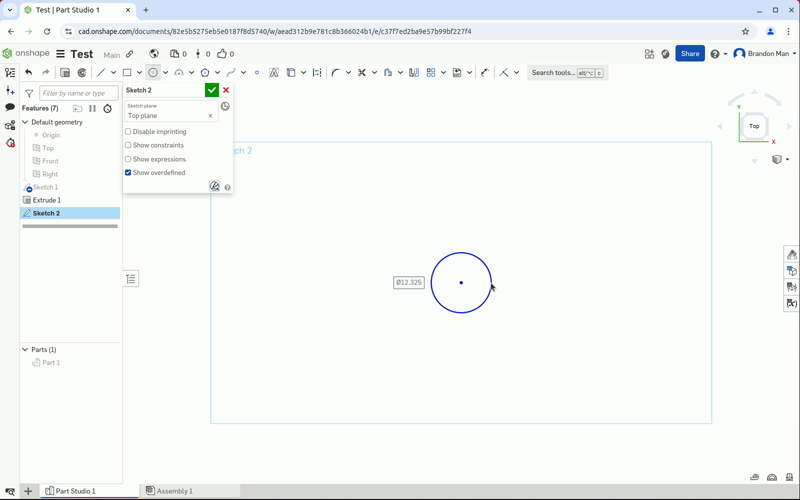
mouse_move(464, 259)
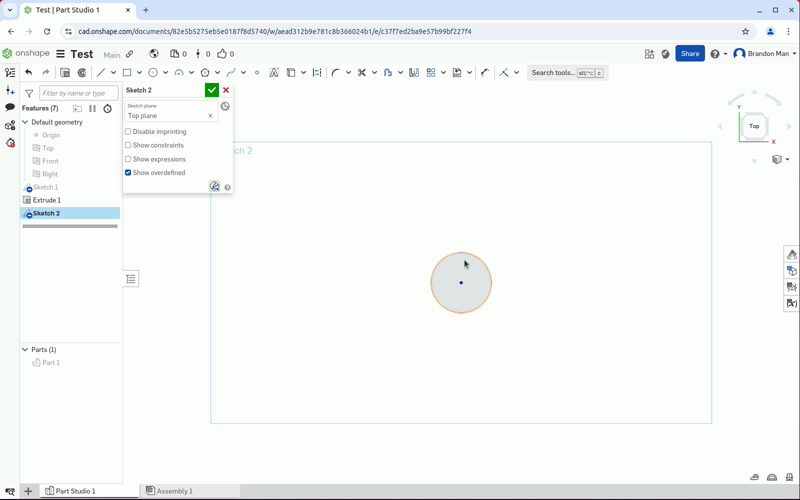
click(464, 259)
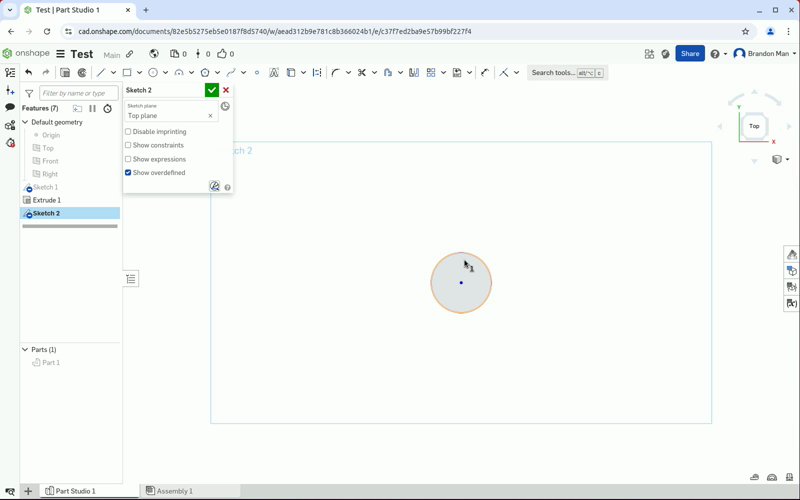
mouse_move(73, 352)
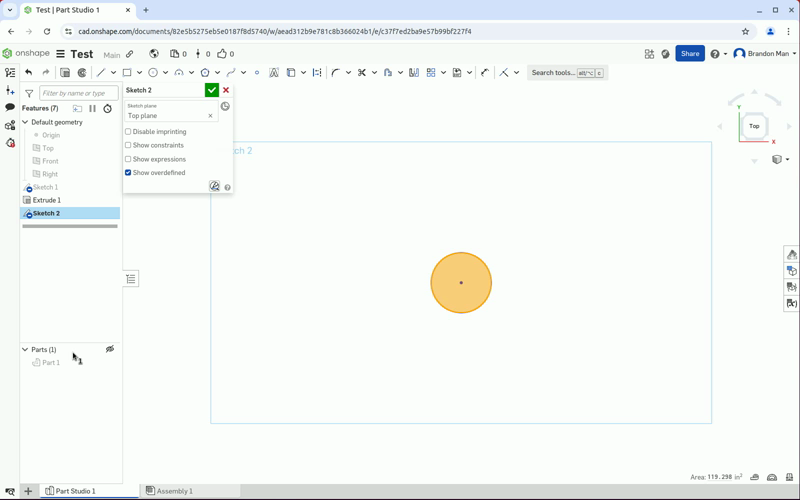
key(shift+y)
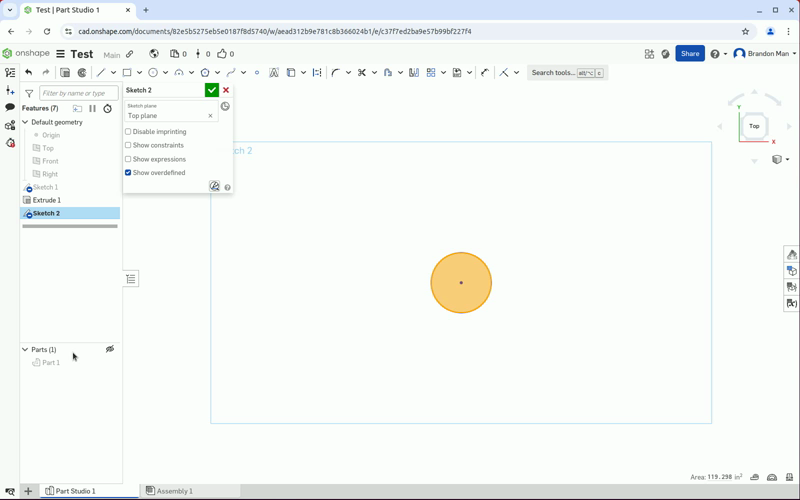
key(shift+e)
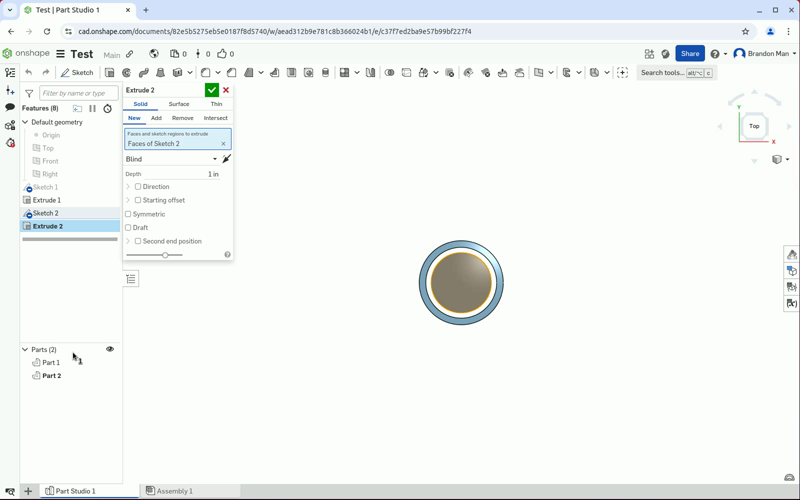
mouse_move(143, 106)
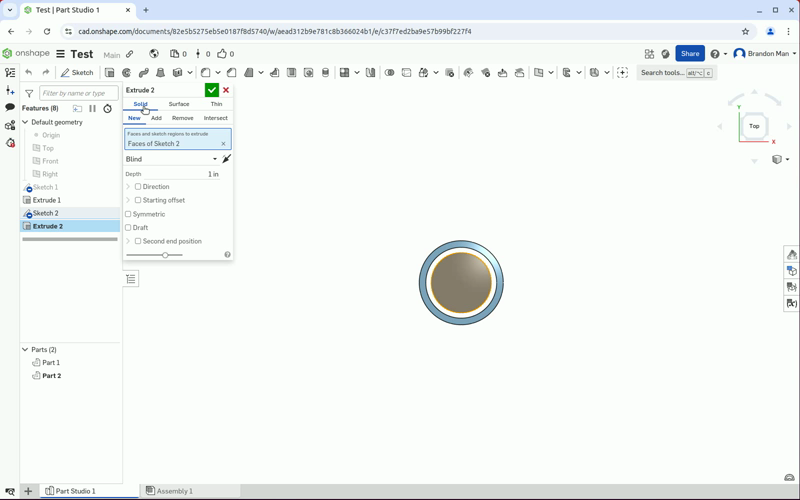
click(143, 106)
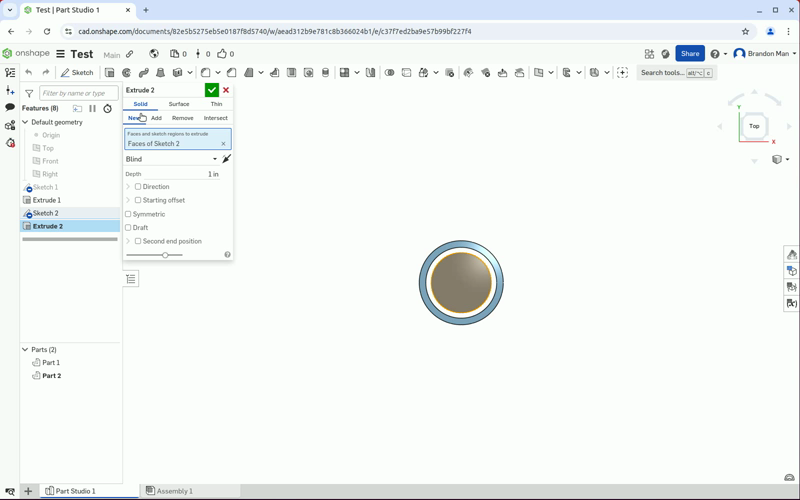
mouse_move(137, 120)
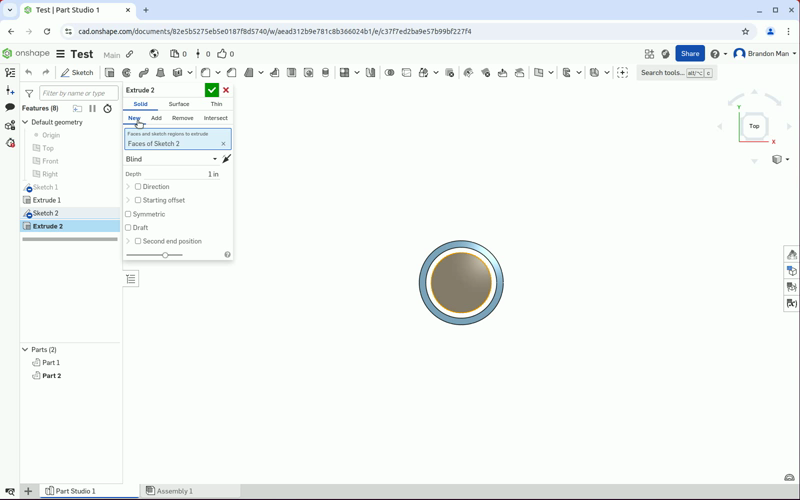
click(137, 120)
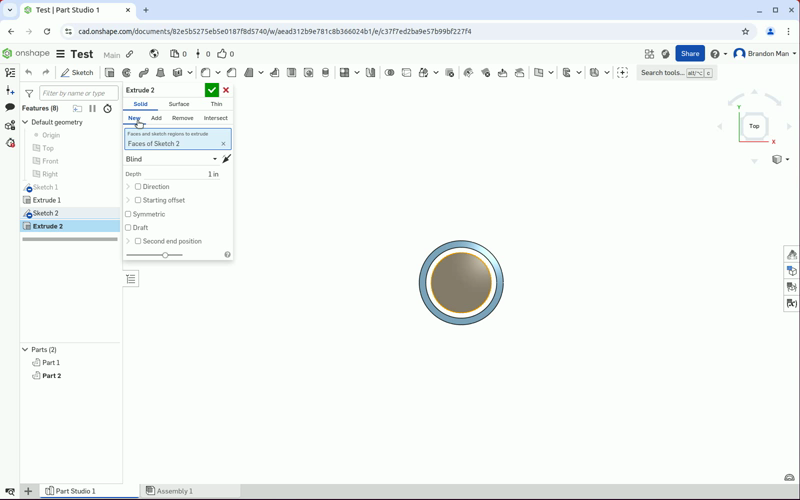
key(tab, 4)
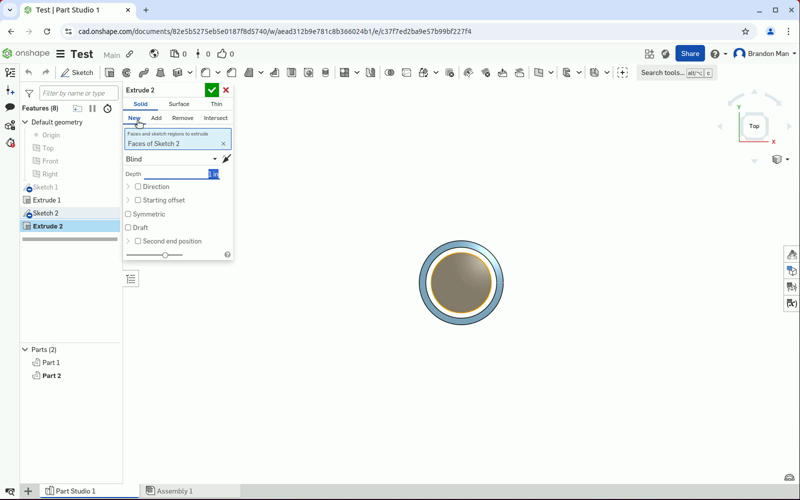
text(-14.924)
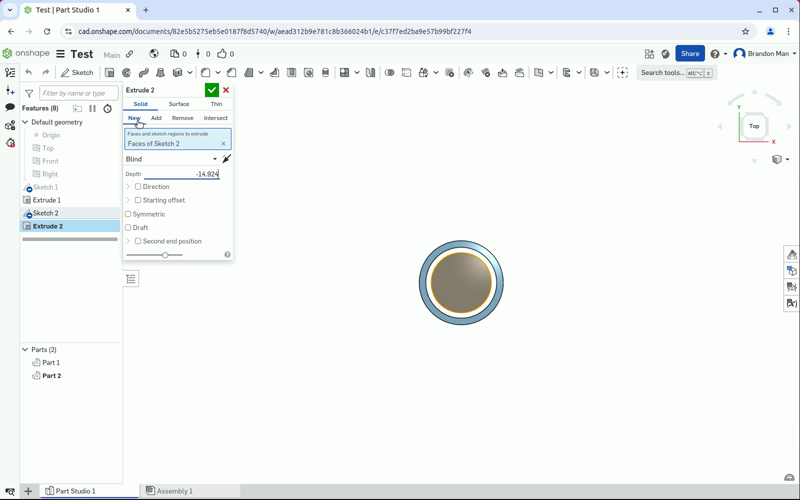
key(enter)
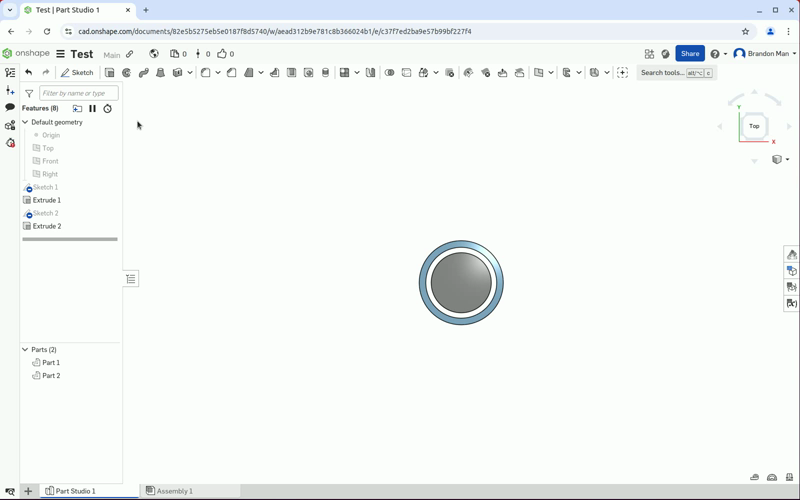
key(shift+h)
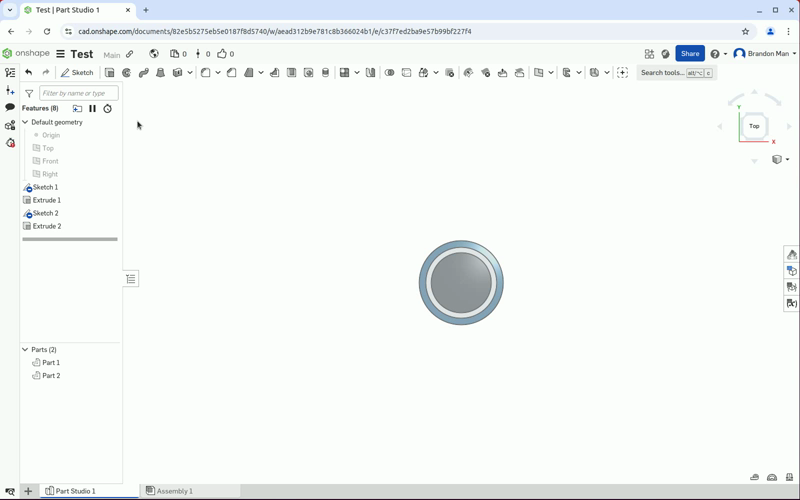
key(shift+h)
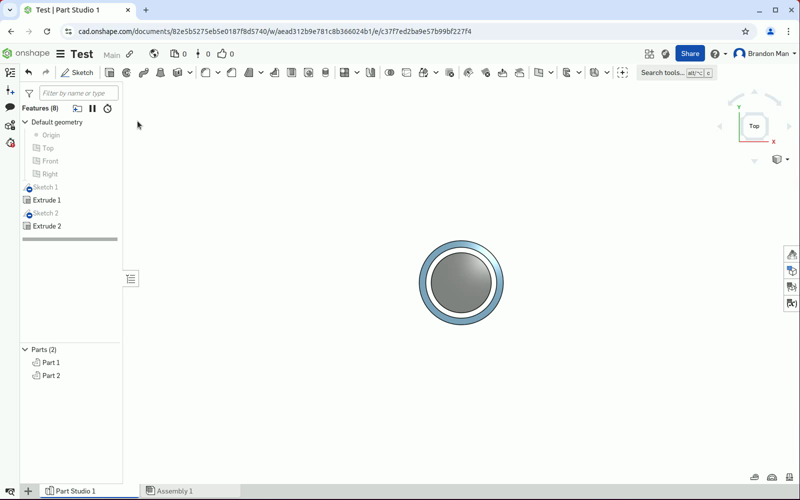
mouse_move(73, 189)
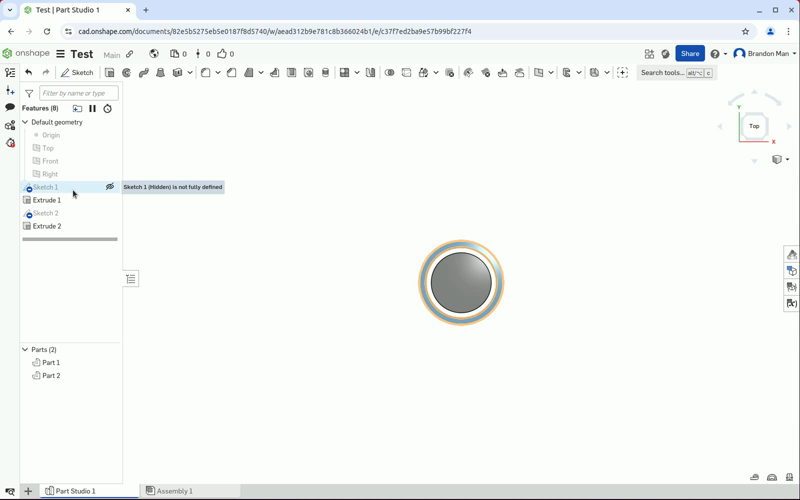
click(73, 189)
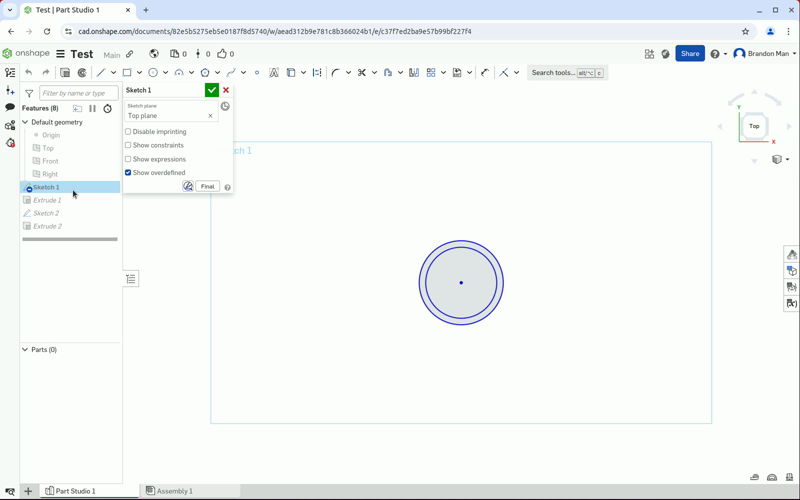
mouse_move(229, 92)
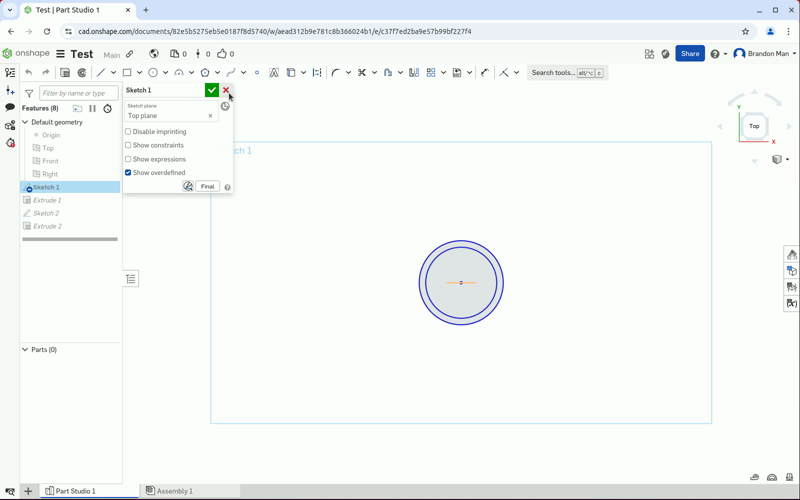
click(229, 92)
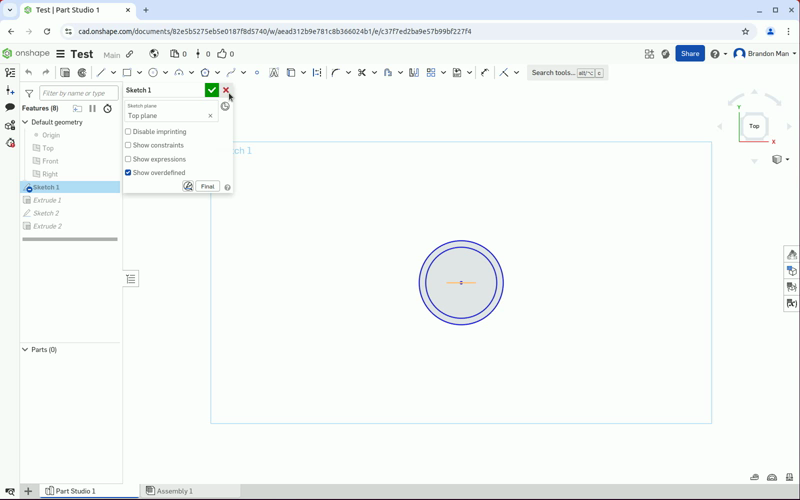
key(shift+s)
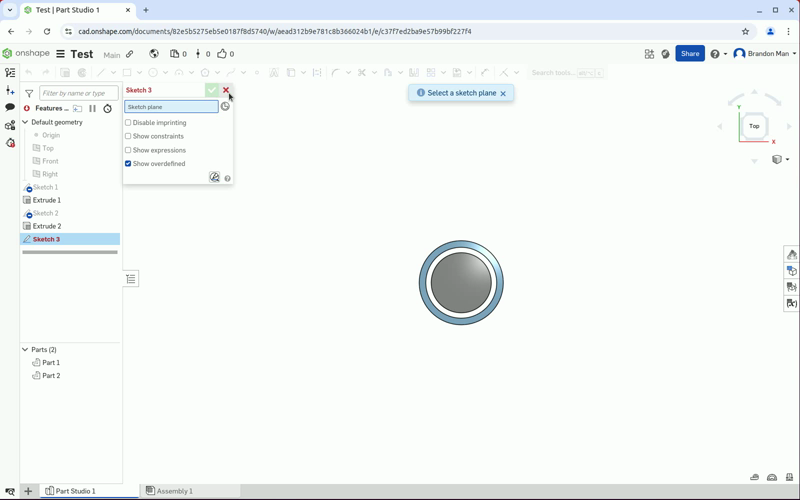
mouse_move(73, 150)
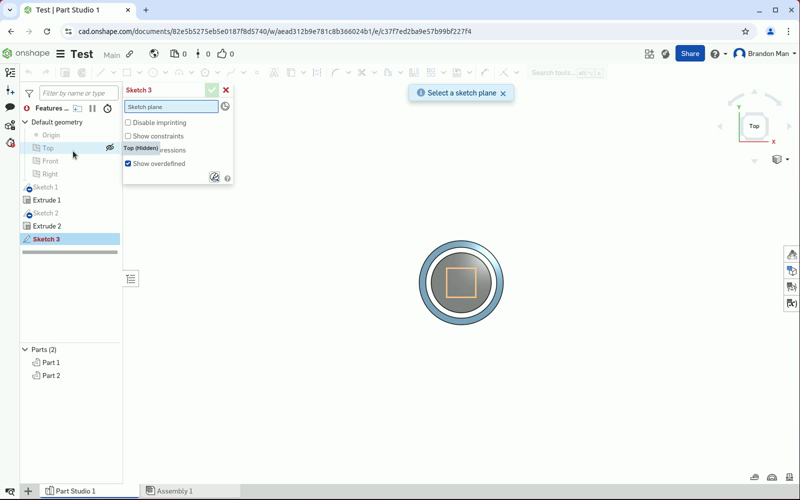
click(73, 150)
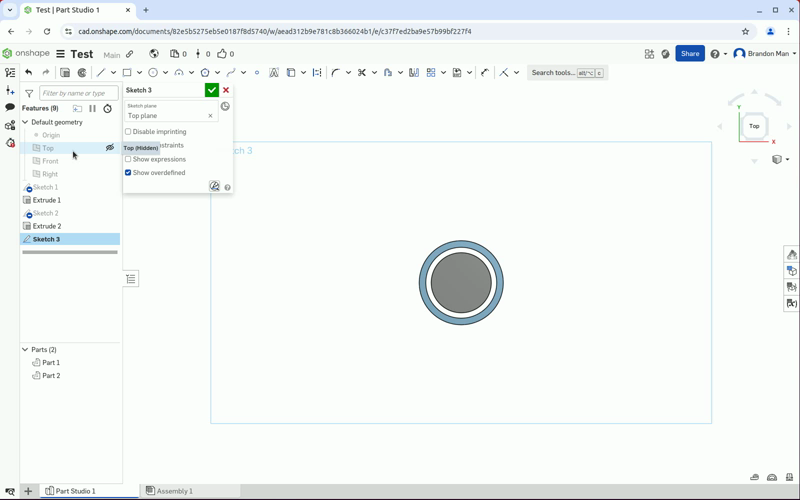
mouse_move(73, 352)
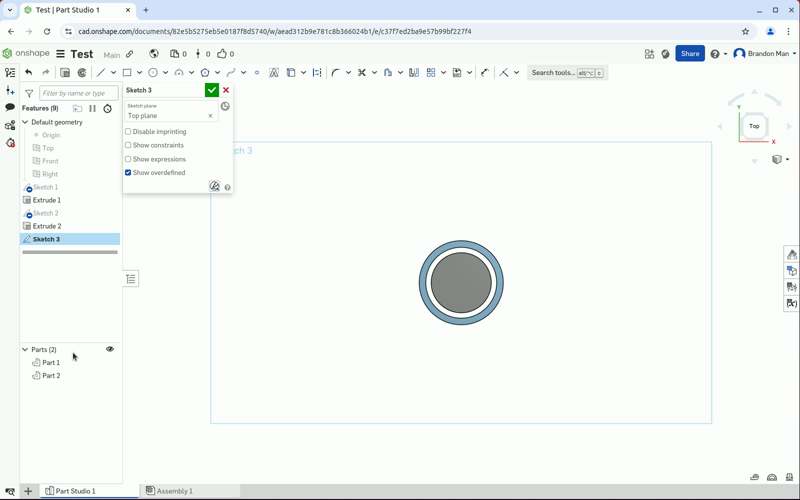
key(y)
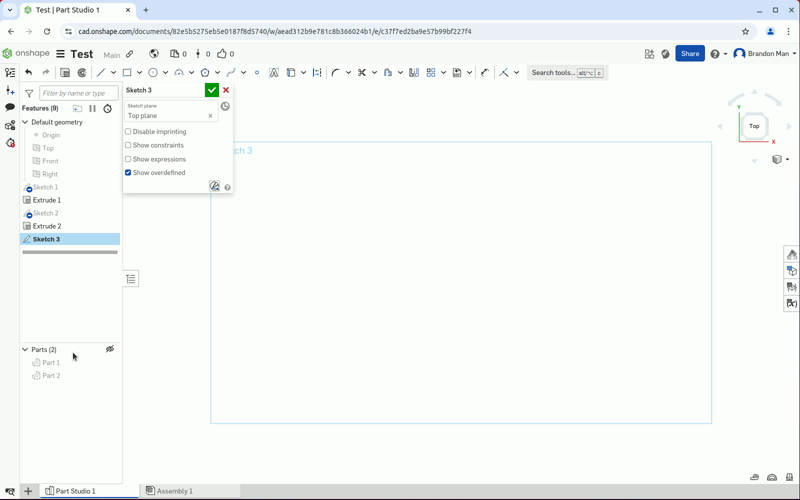
key(c)
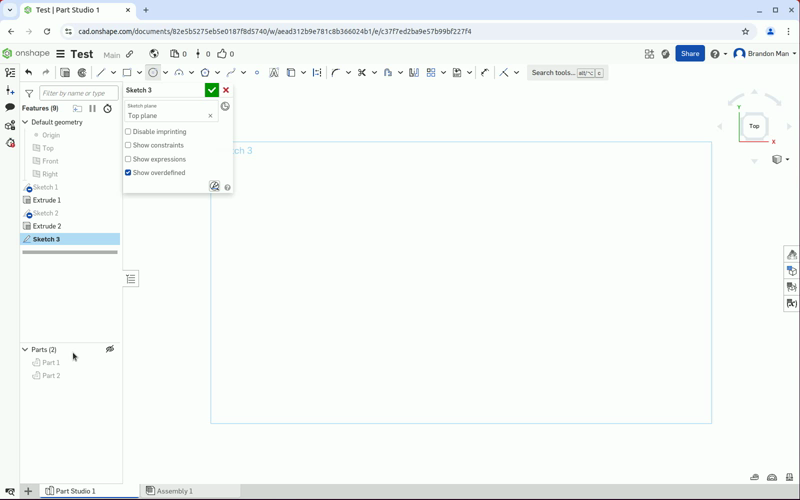
key_down(shift)
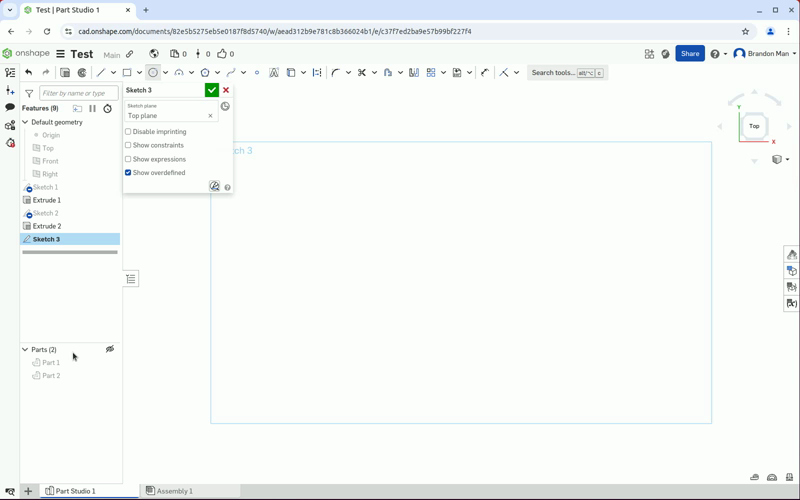
mouse_move(461, 282)
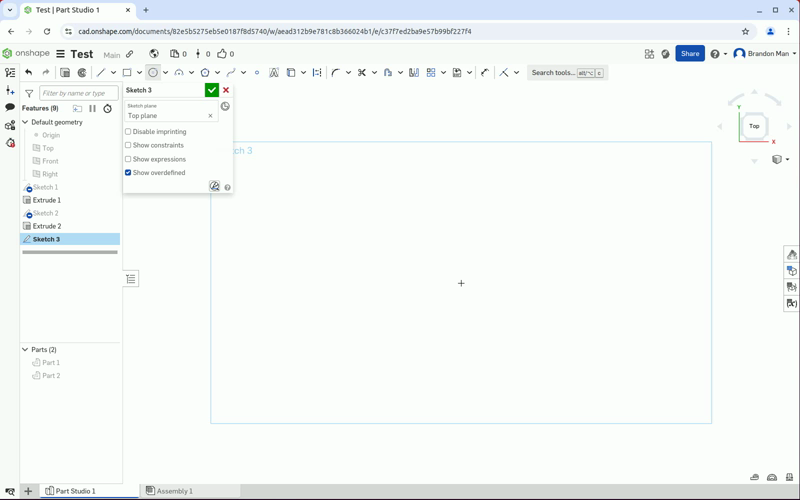
click(461, 282)
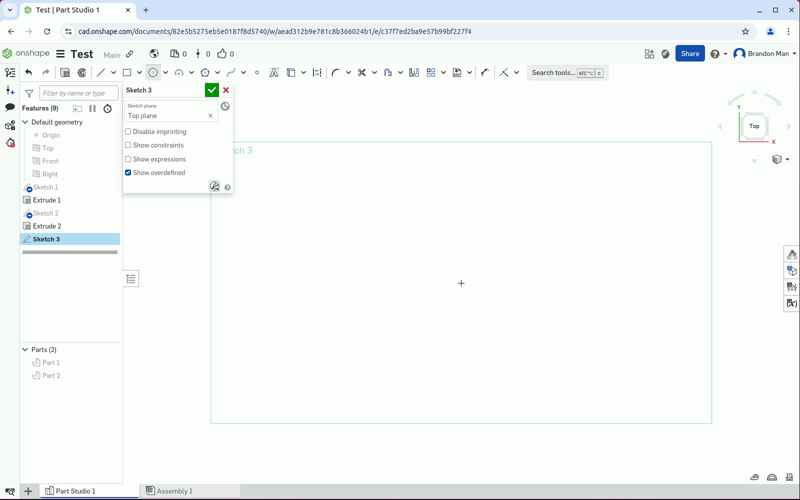
key_up(shift)
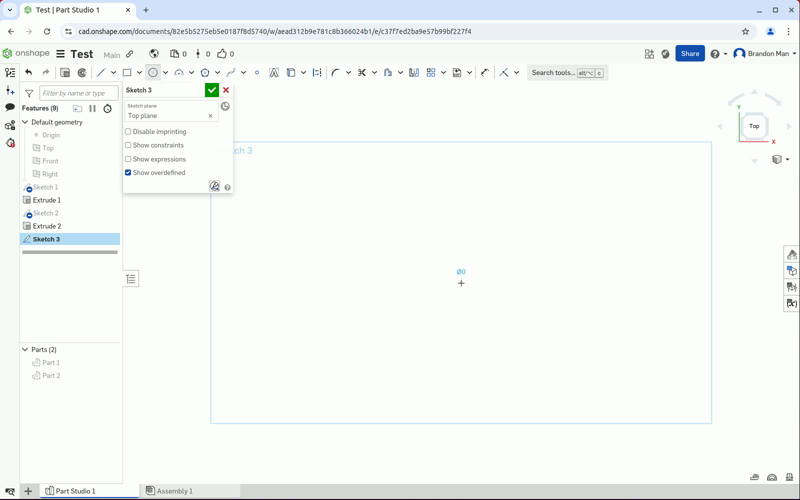
mouse_move(497, 282)
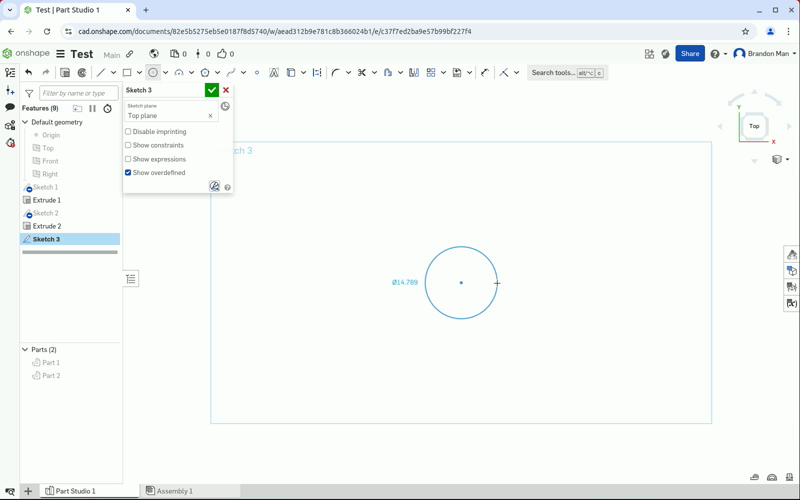
click(497, 282)
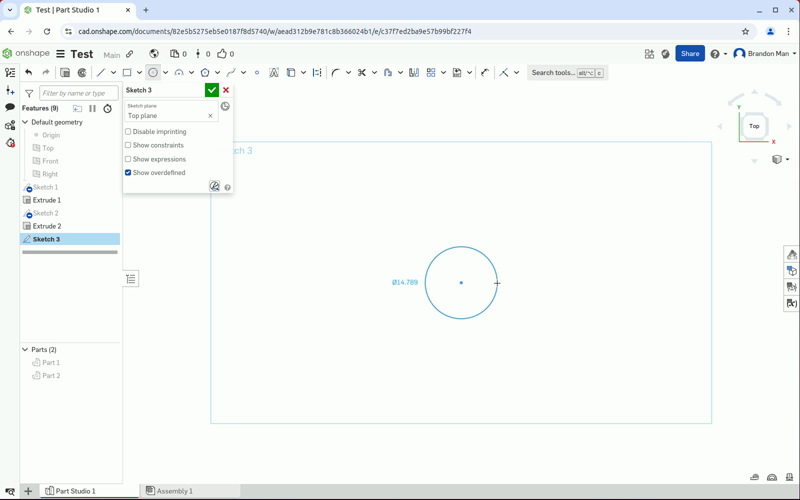
key(esc)
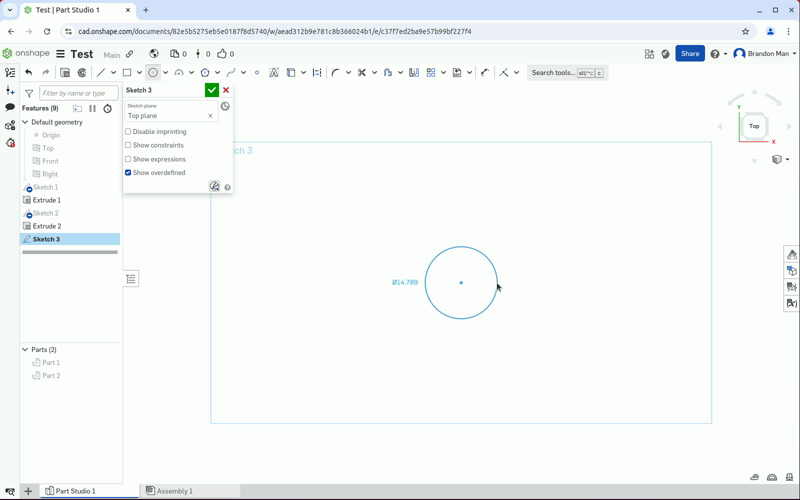
key(c)
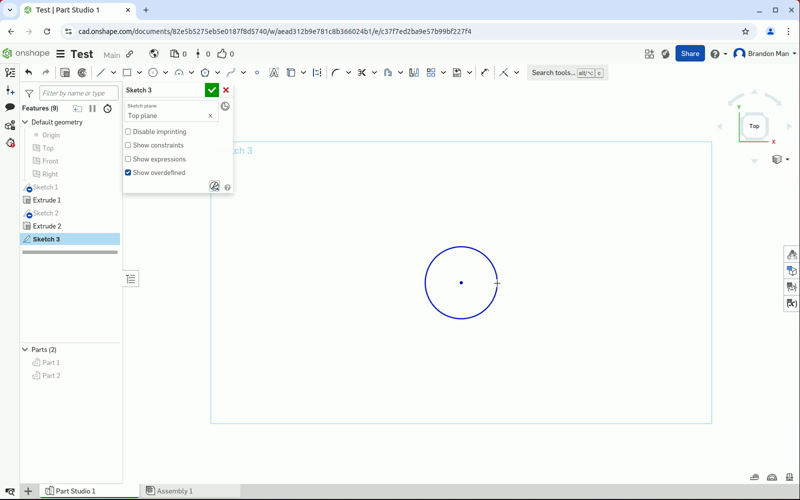
key_down(shift)
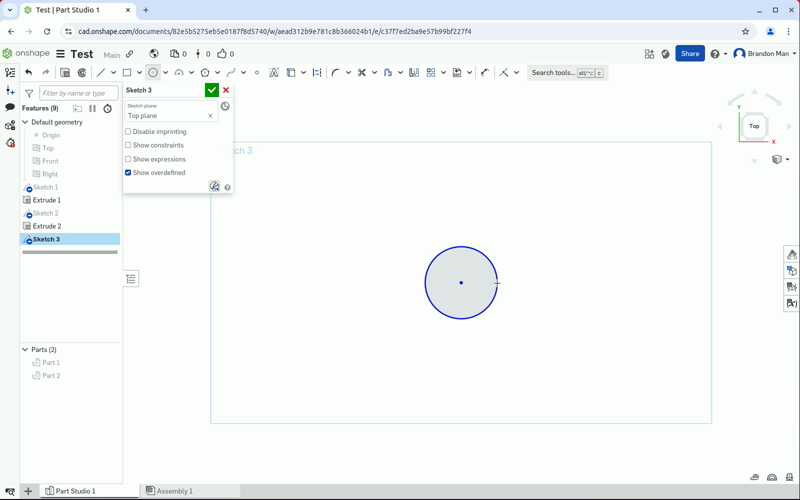
mouse_move(461, 282)
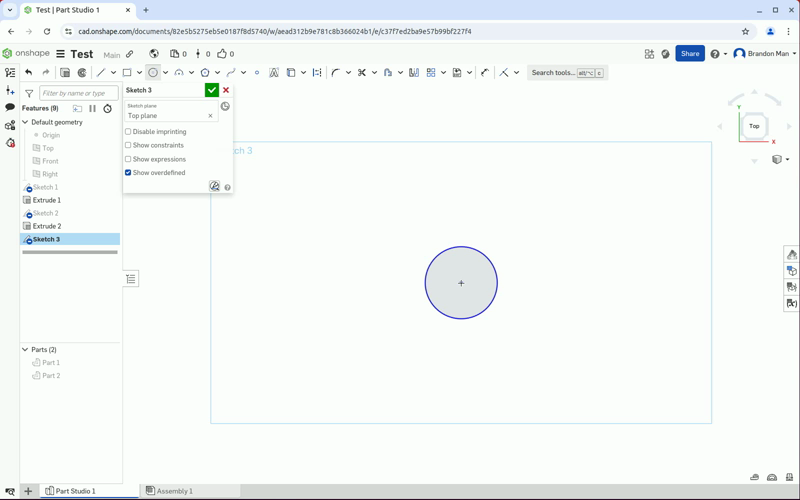
click(461, 282)
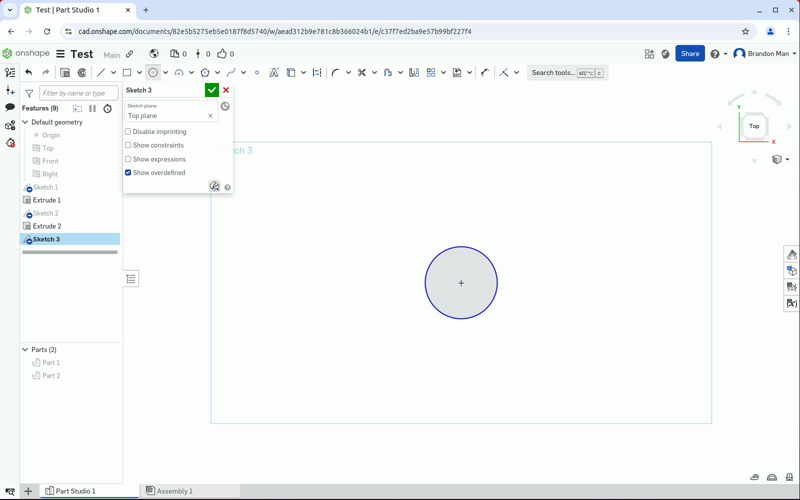
key_up(shift)
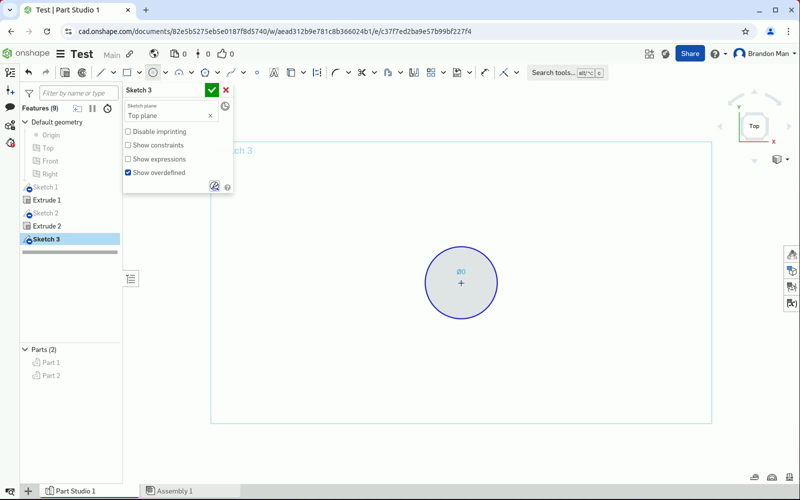
mouse_move(490, 282)
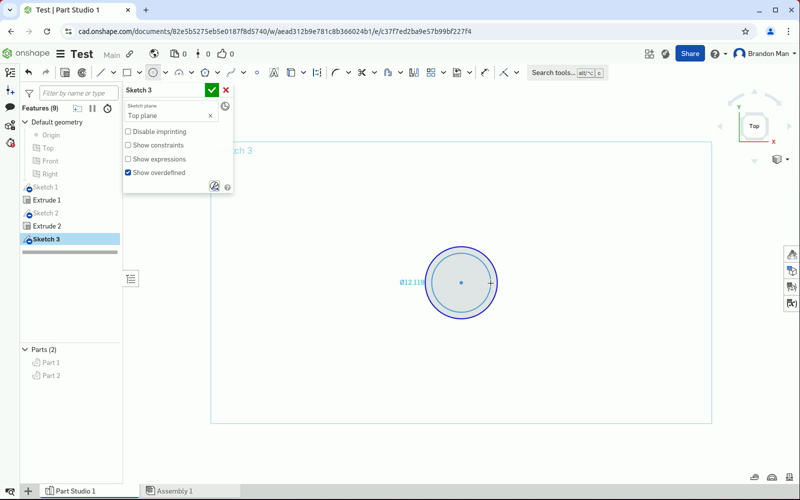
click(490, 282)
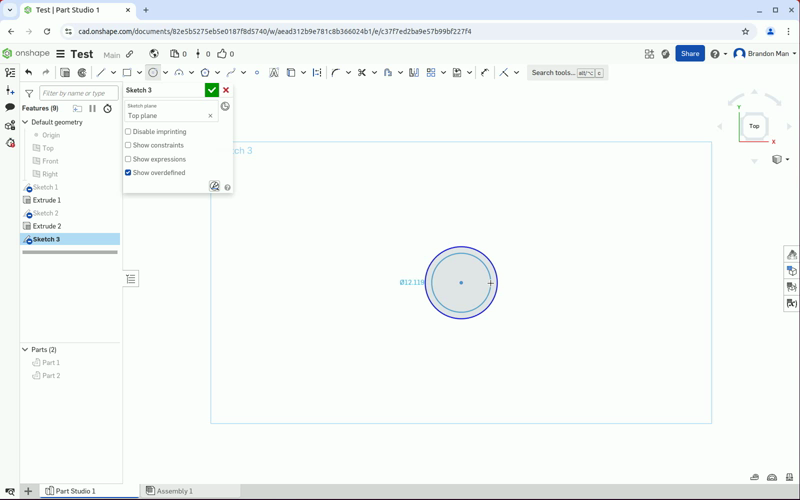
key(esc)
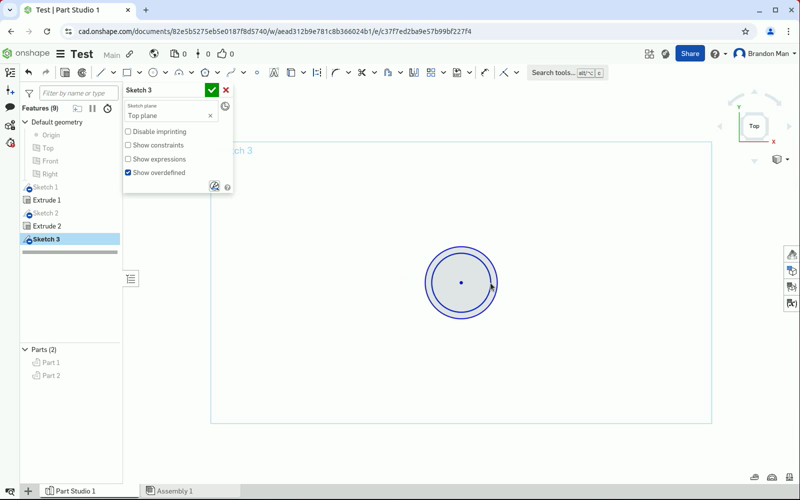
mouse_move(482, 306)
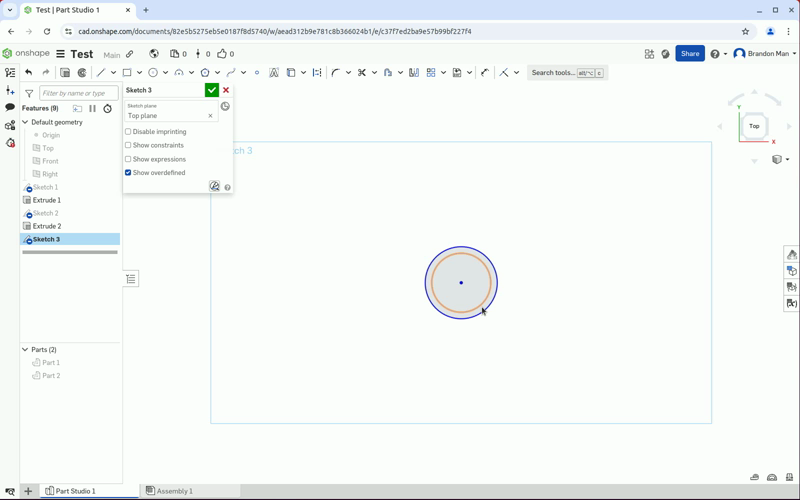
scroll(6)
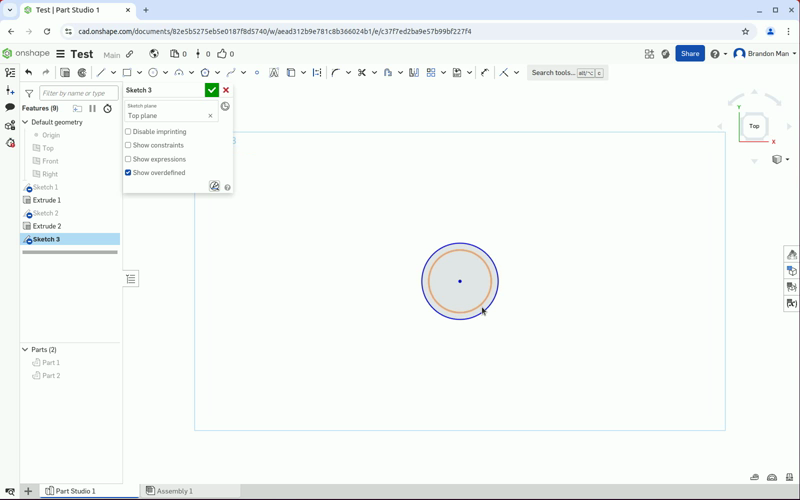
scroll(6)
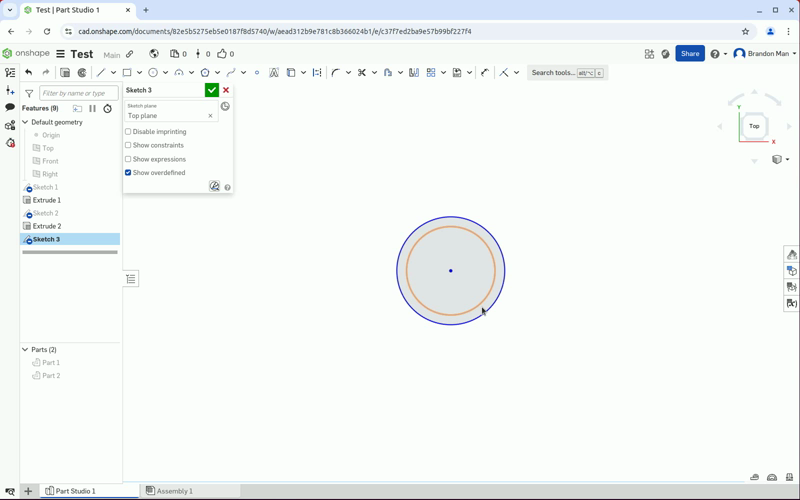
scroll(6)
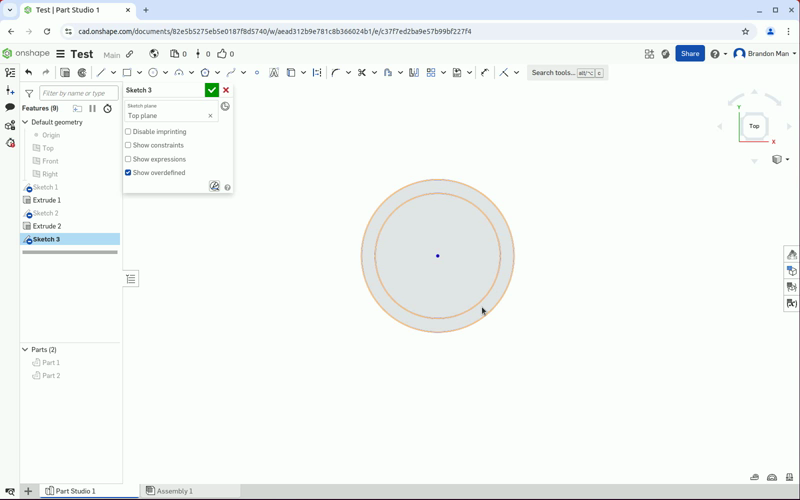
scroll(6)
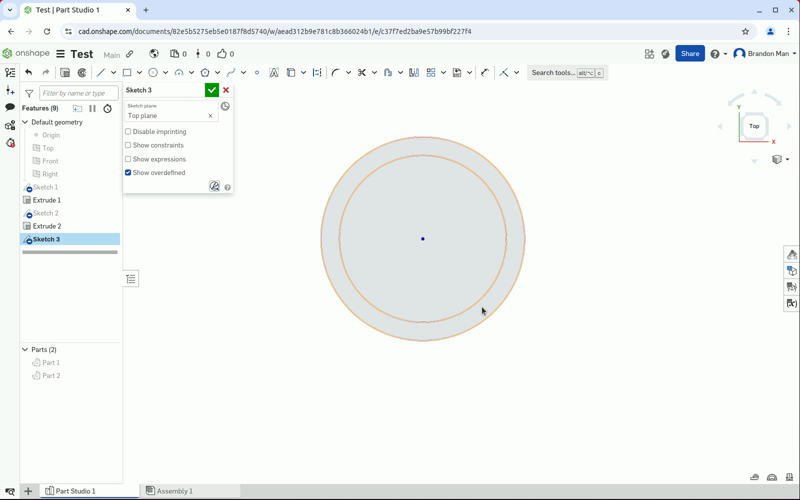
scroll(6)
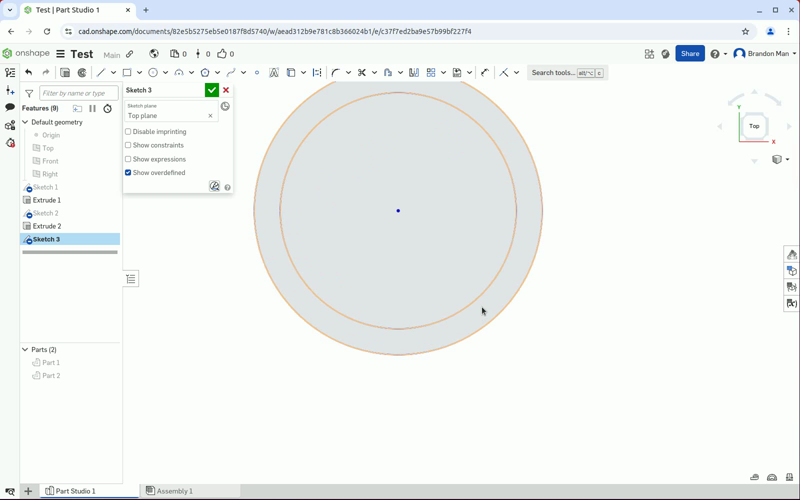
scroll(6)
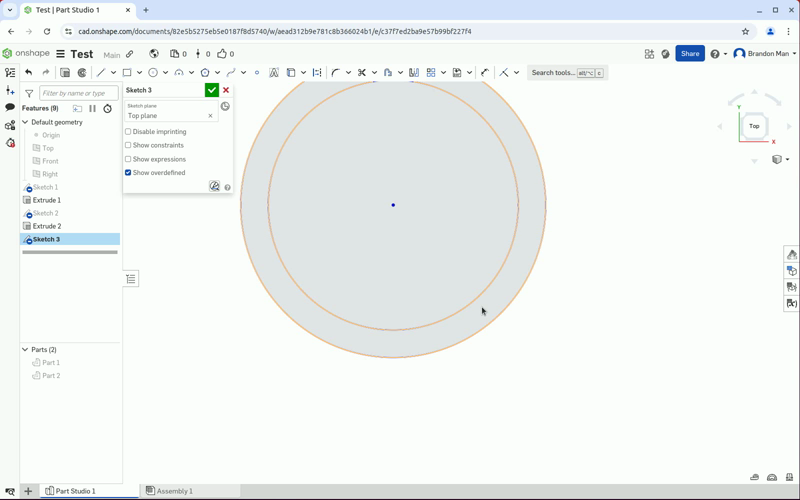
scroll(6)
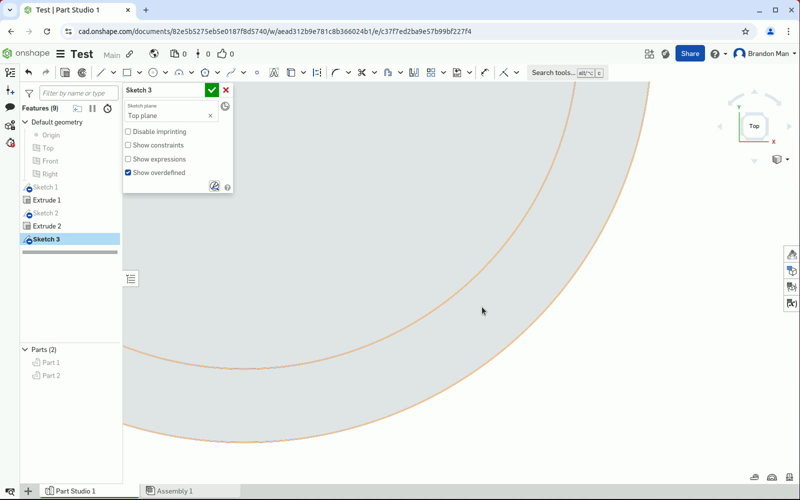
click(482, 306)
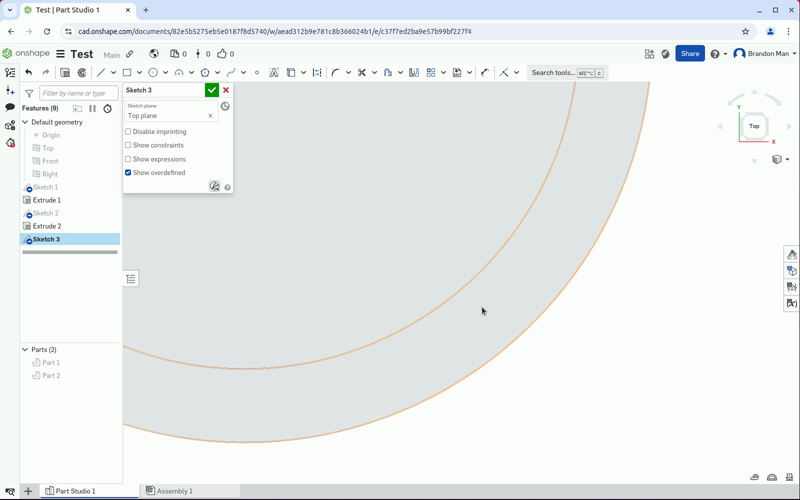
scroll(-6)
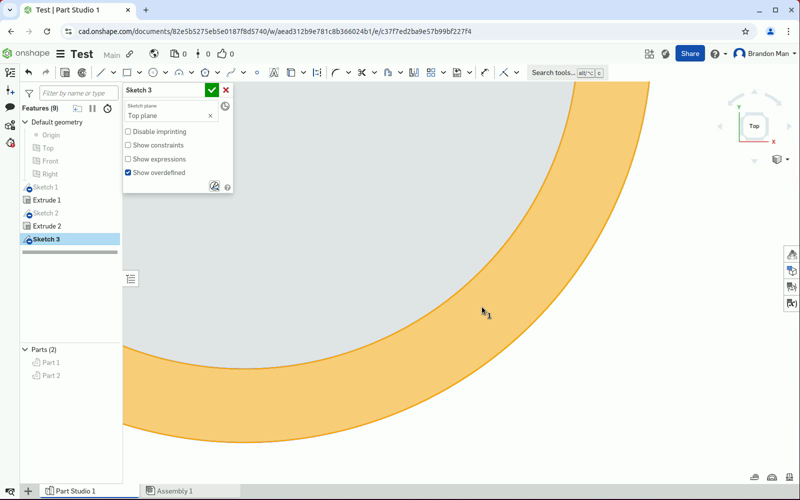
scroll(-6)
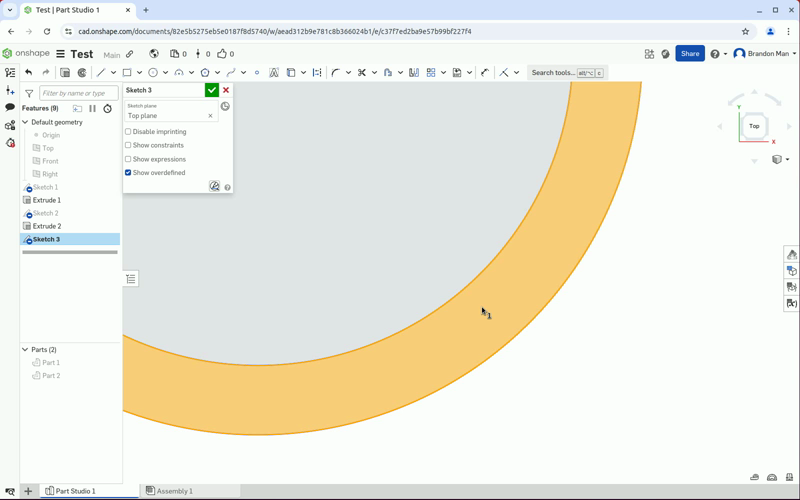
scroll(-6)
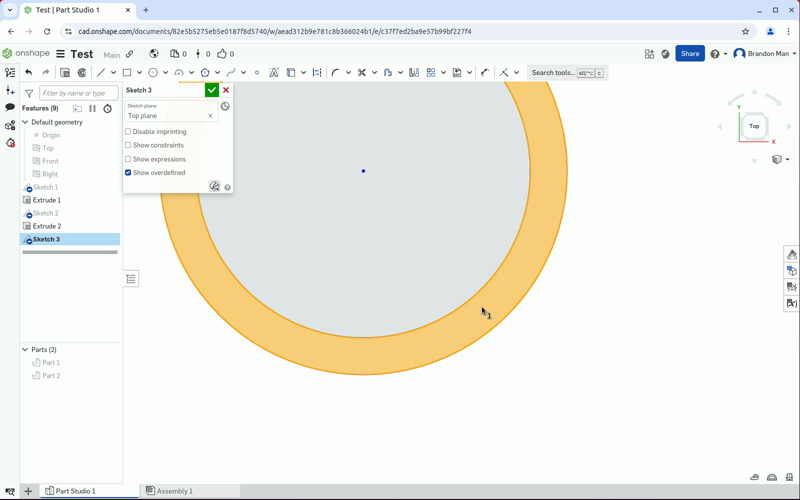
scroll(-6)
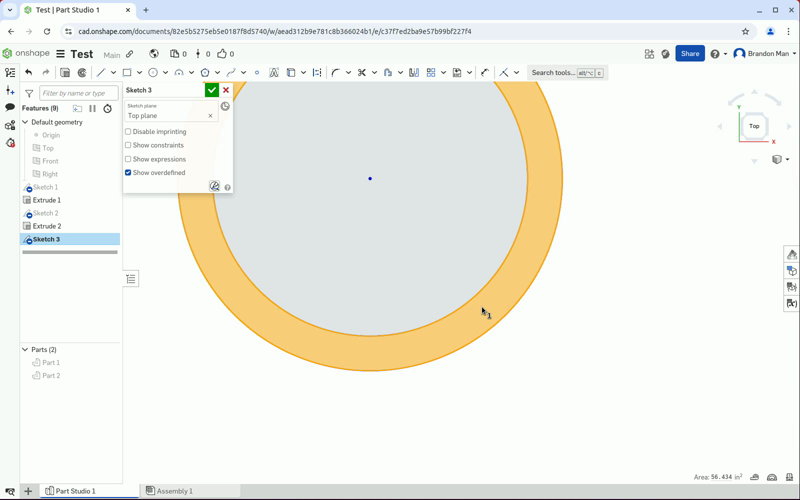
scroll(-6)
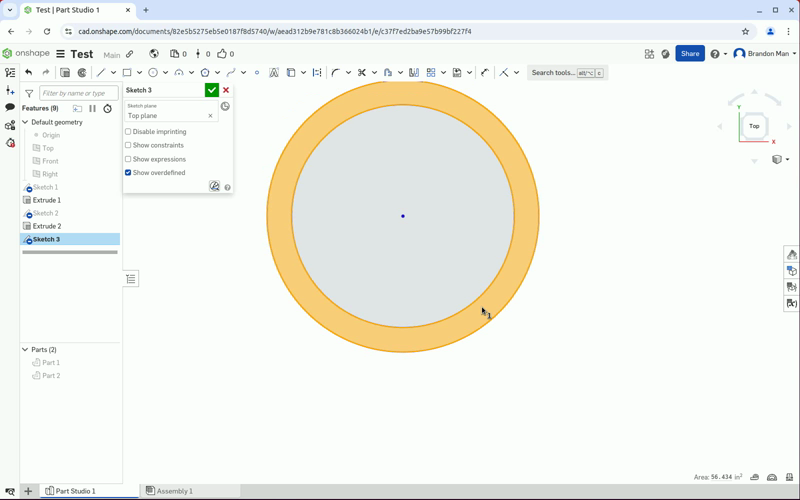
scroll(-6)
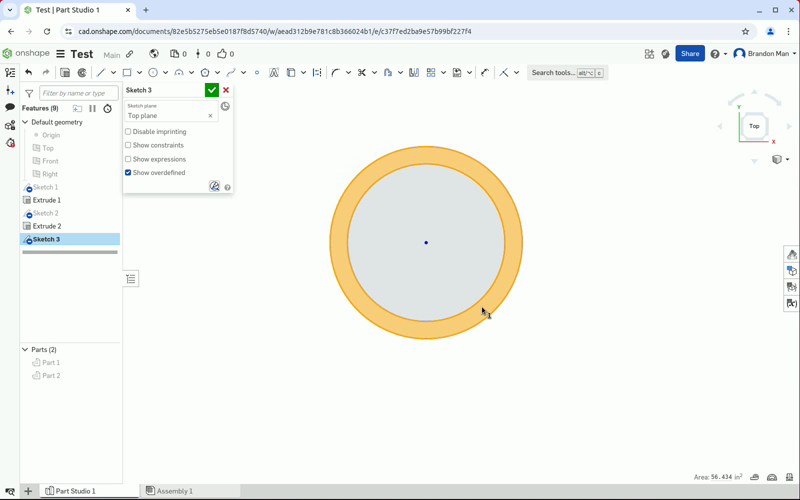
scroll(-6)
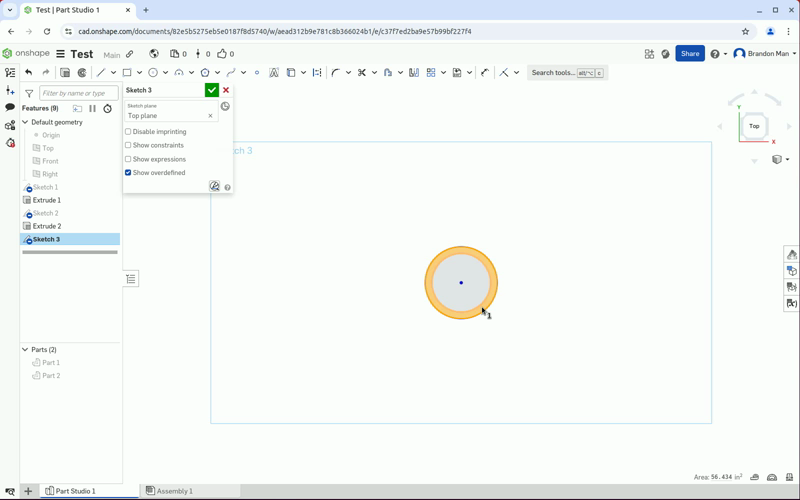
mouse_move(73, 352)
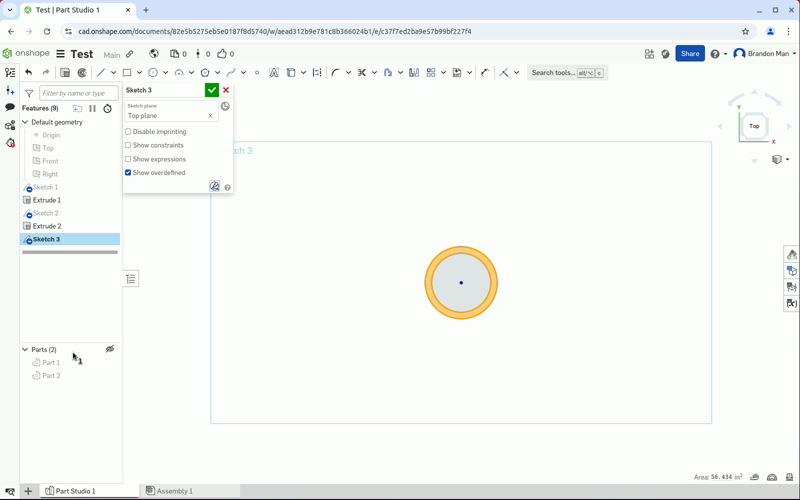
key(shift+y)
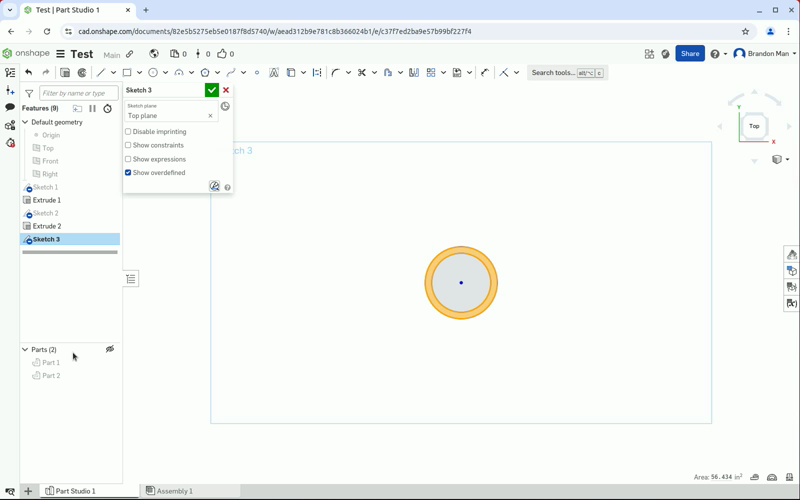
key(shift+e)
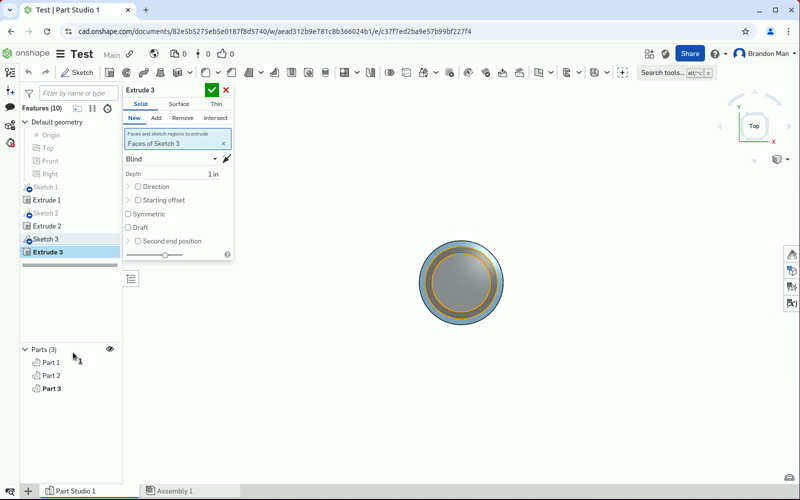
mouse_move(143, 106)
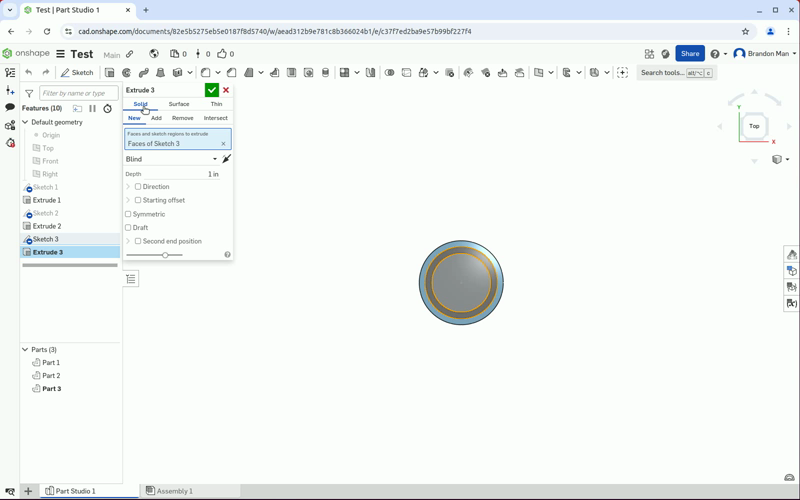
click(143, 106)
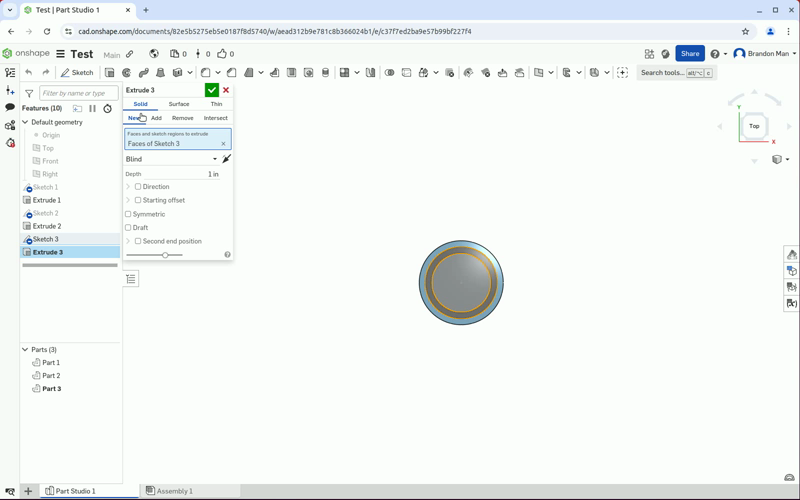
mouse_move(137, 120)
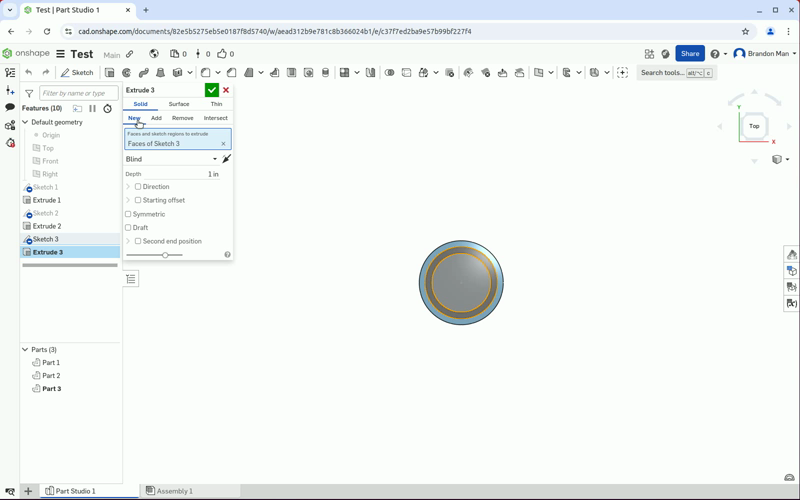
click(137, 120)
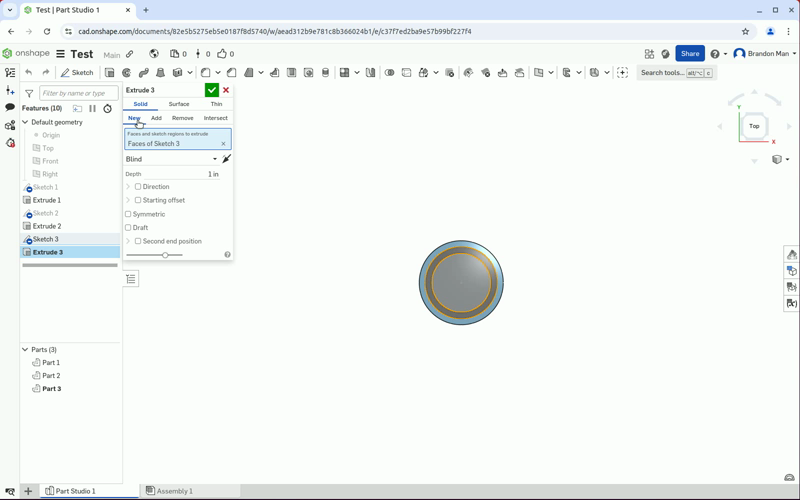
key(tab, 4)
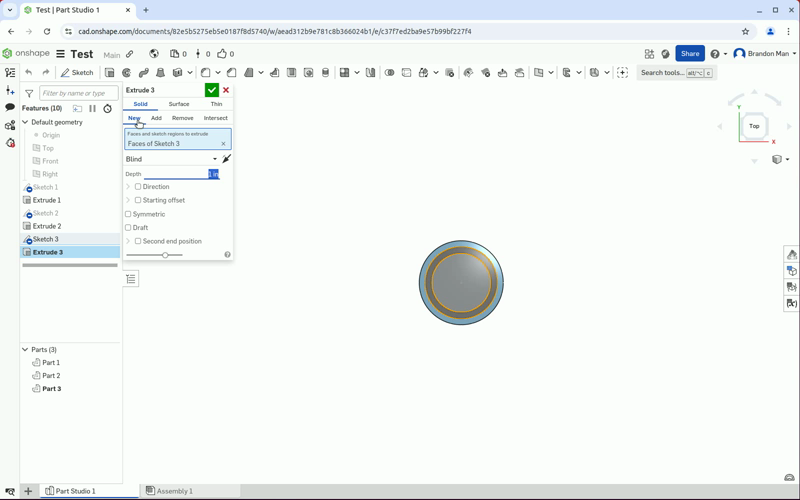
text(-14.924)
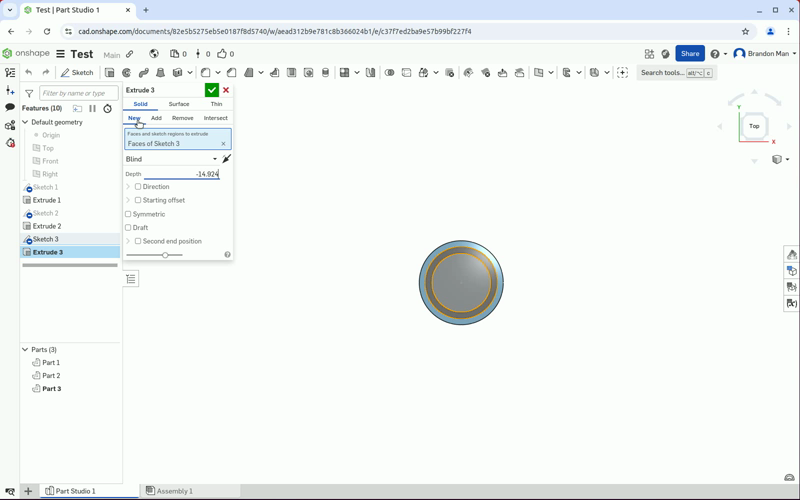
key(enter)
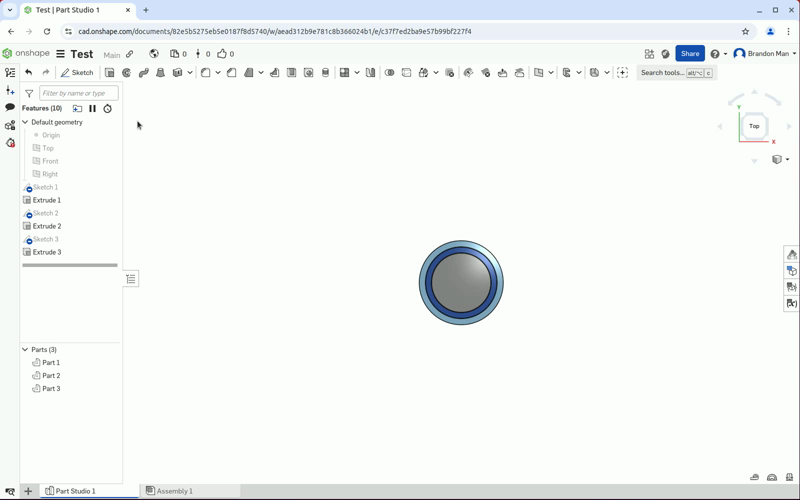
key(shift+h)
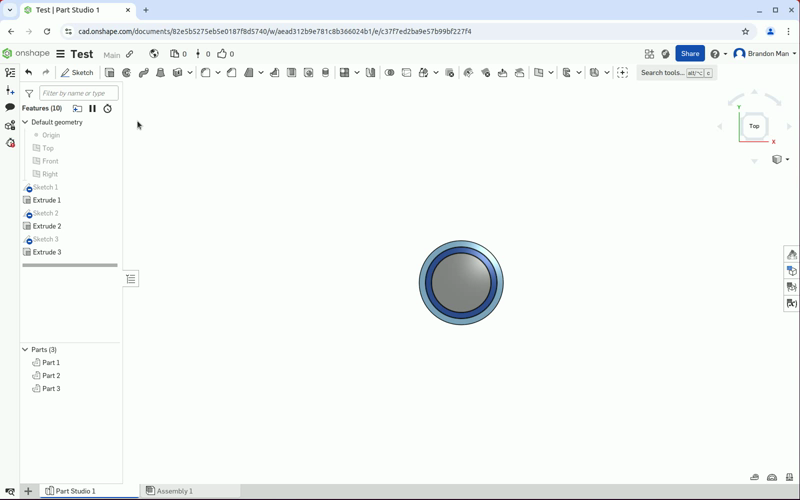
key(shift+h)
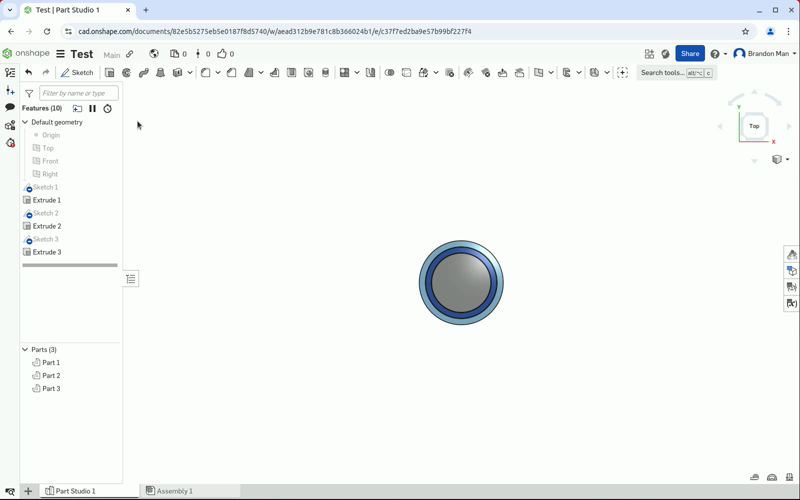
mouse_move(73, 189)
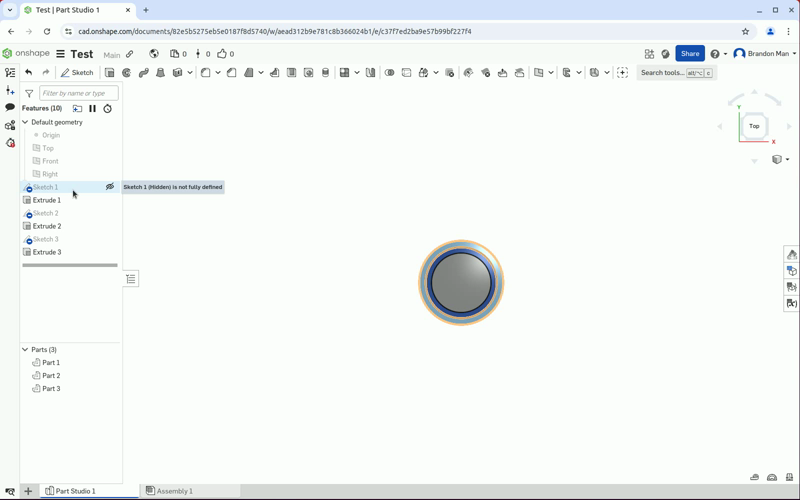
click(73, 189)
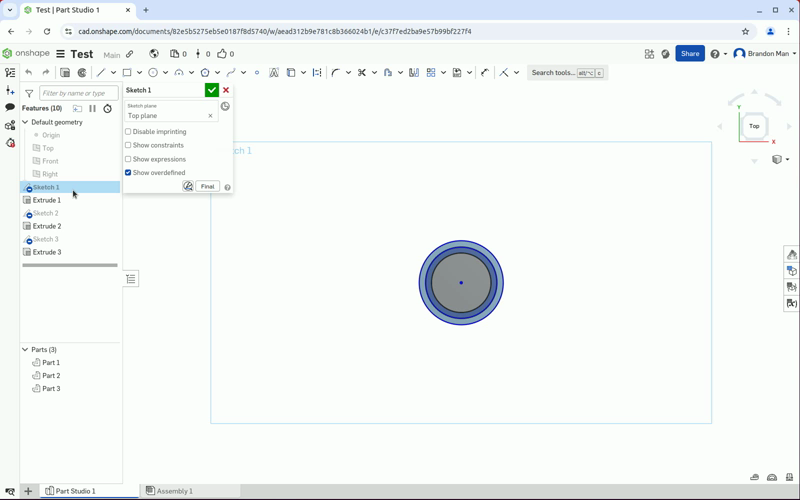
mouse_move(229, 92)
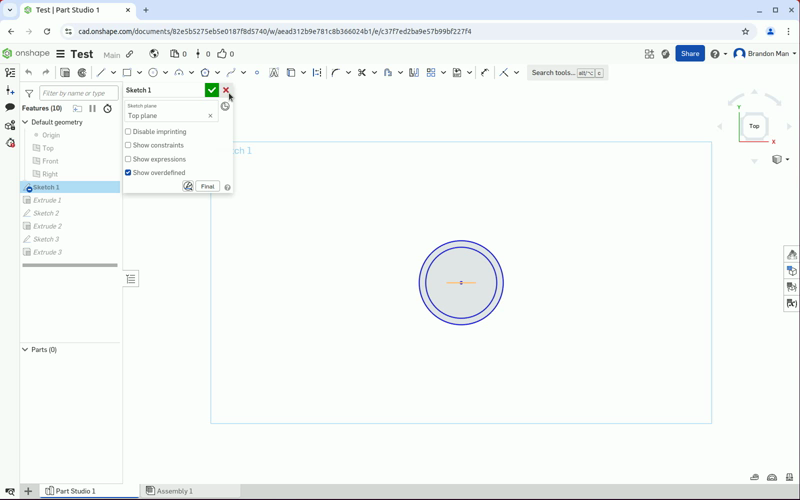
click(229, 92)
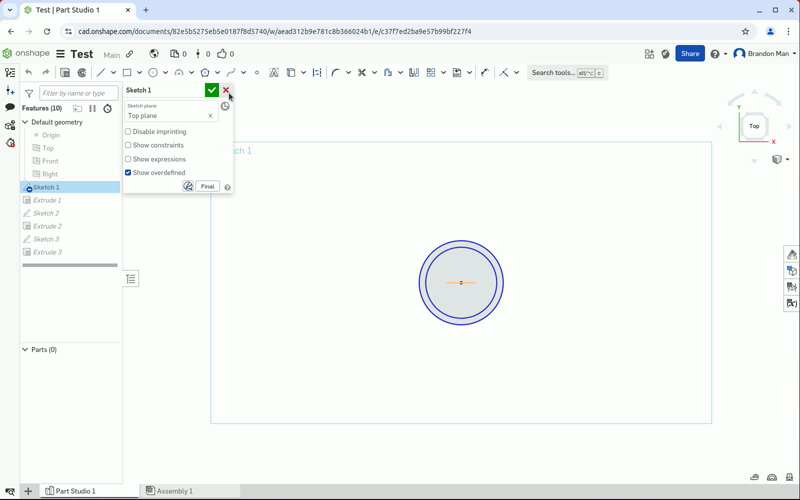
key(shift+s)
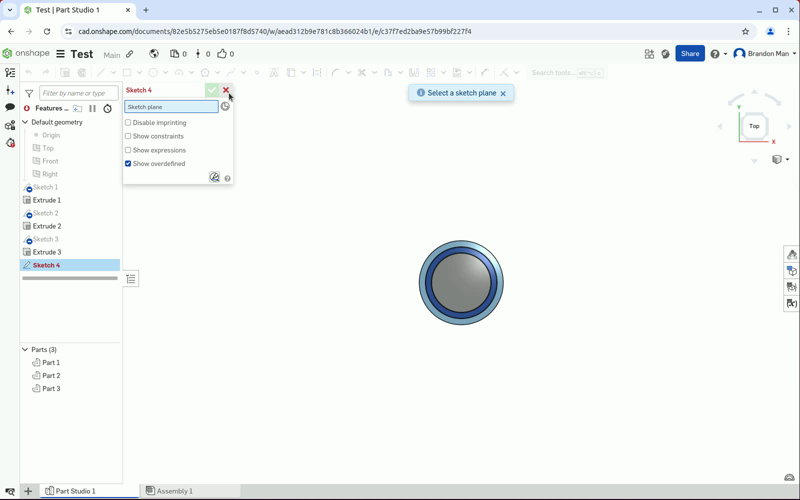
mouse_move(73, 150)
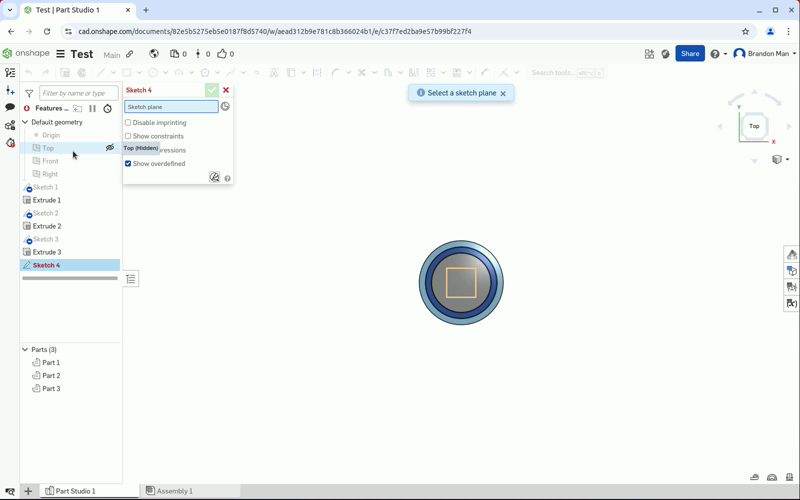
click(73, 150)
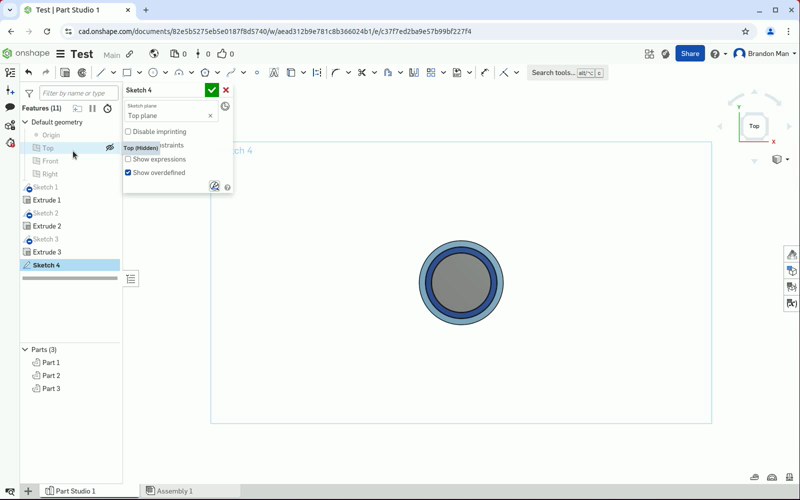
mouse_move(73, 352)
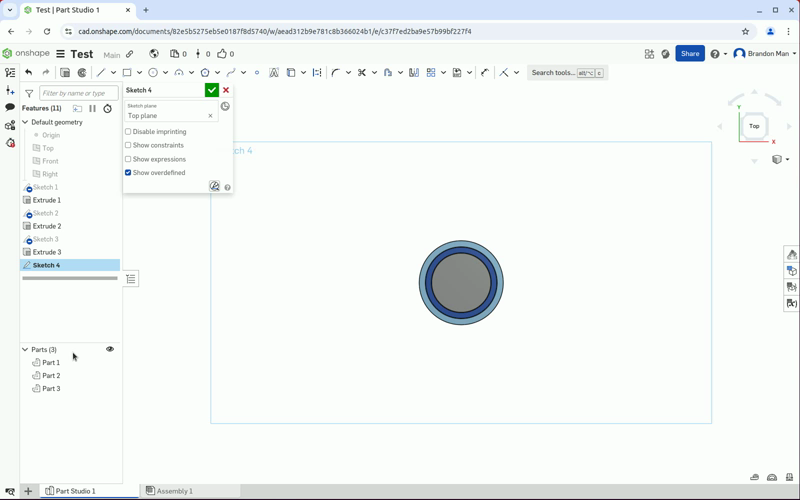
key(y)
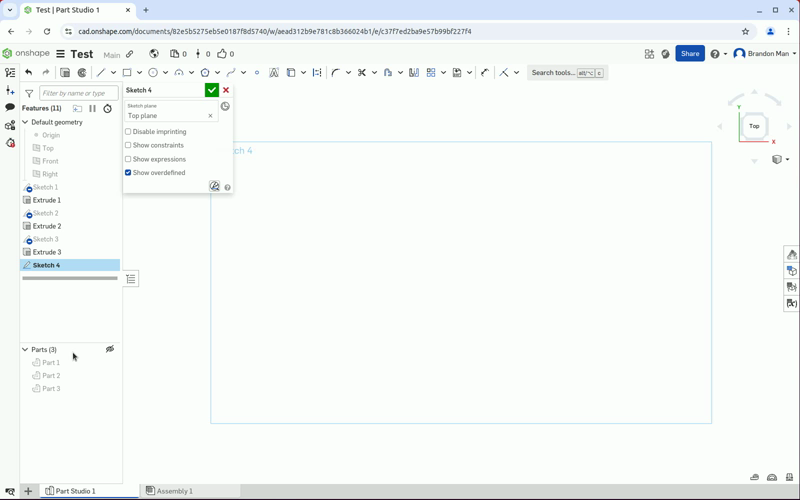
key(c)
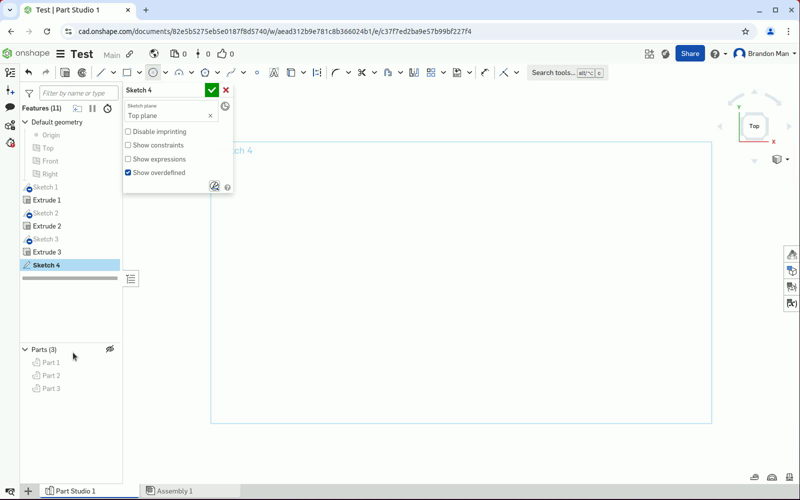
key_down(shift)
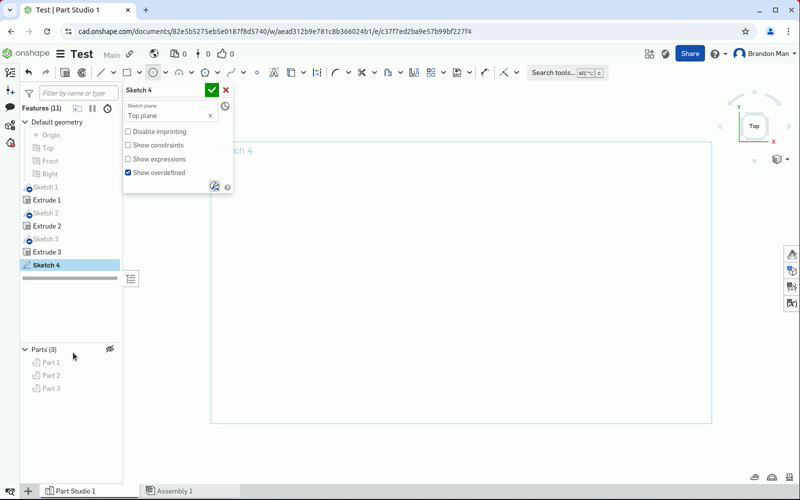
mouse_move(460, 282)
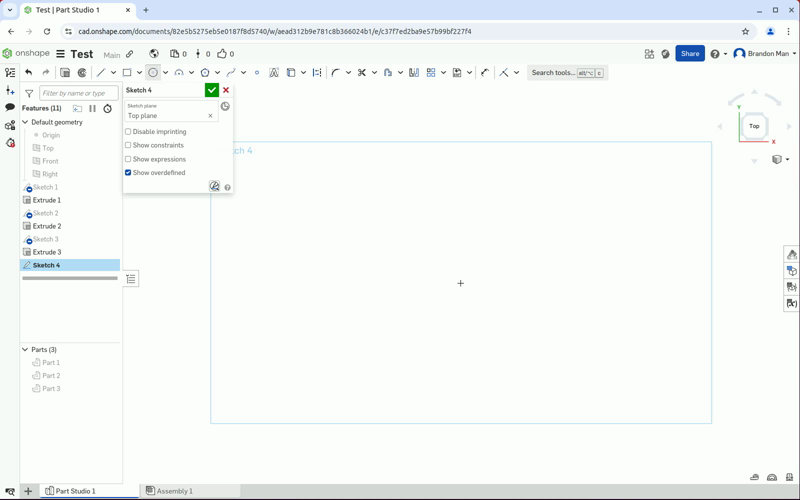
click(460, 282)
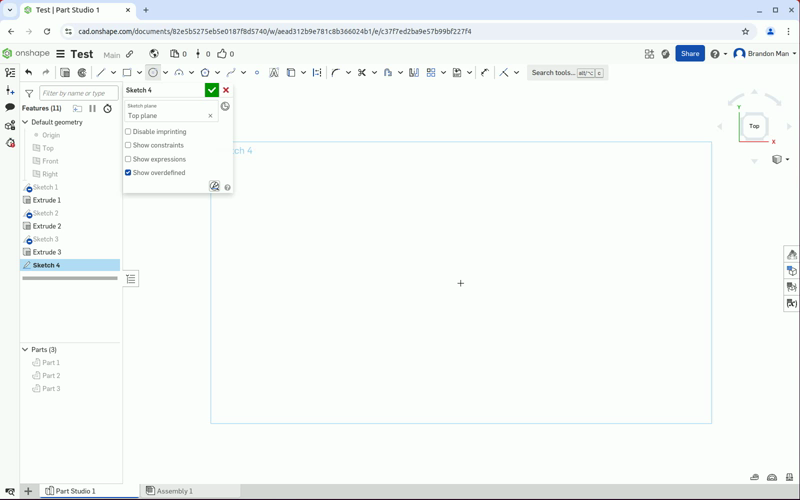
key_up(shift)
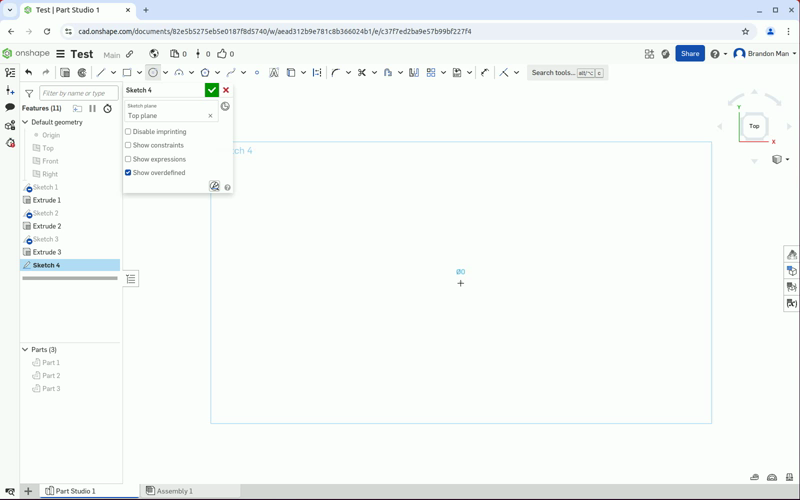
mouse_move(511, 282)
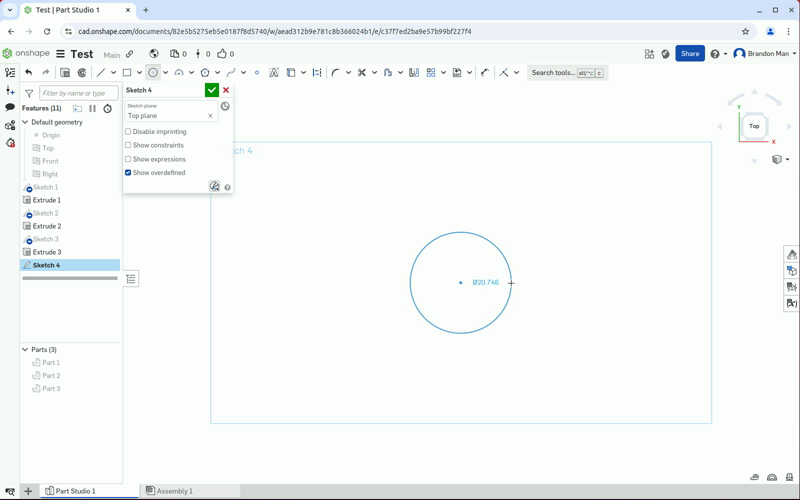
click(511, 282)
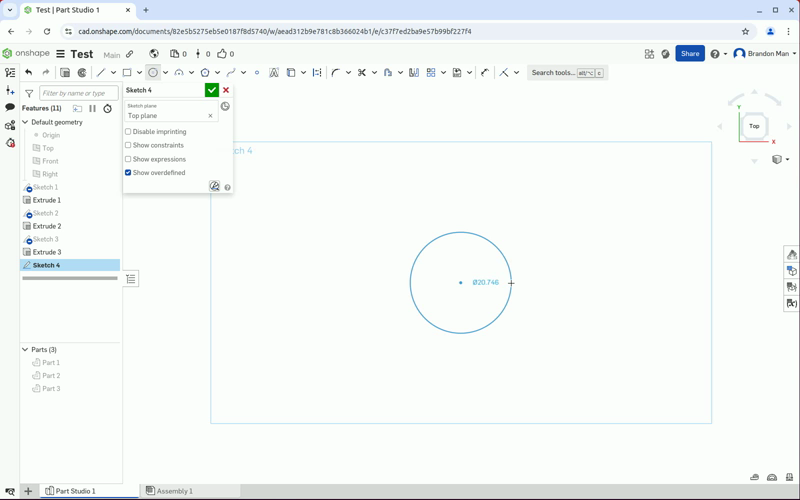
key(esc)
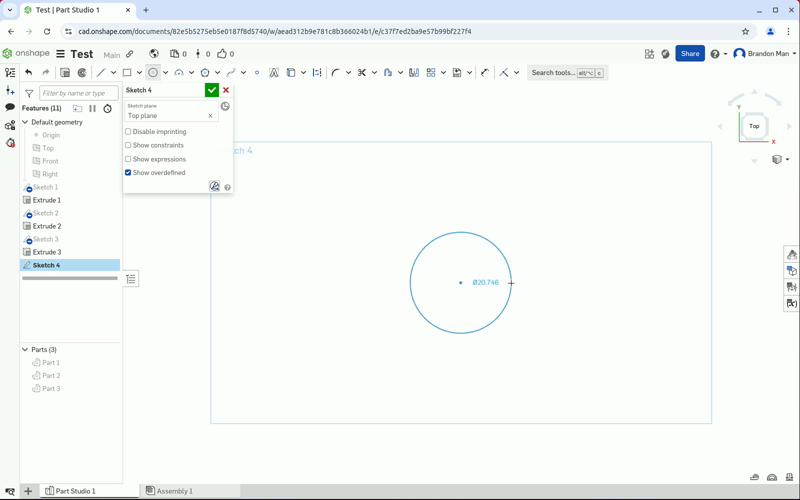
key(c)
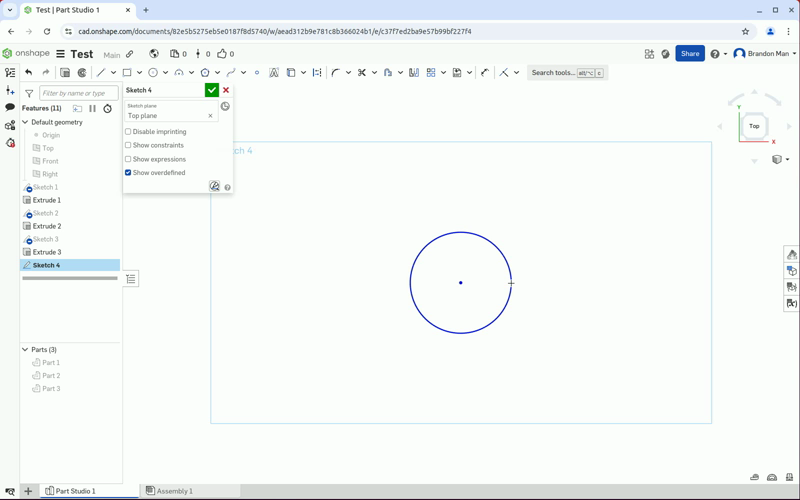
key_down(shift)
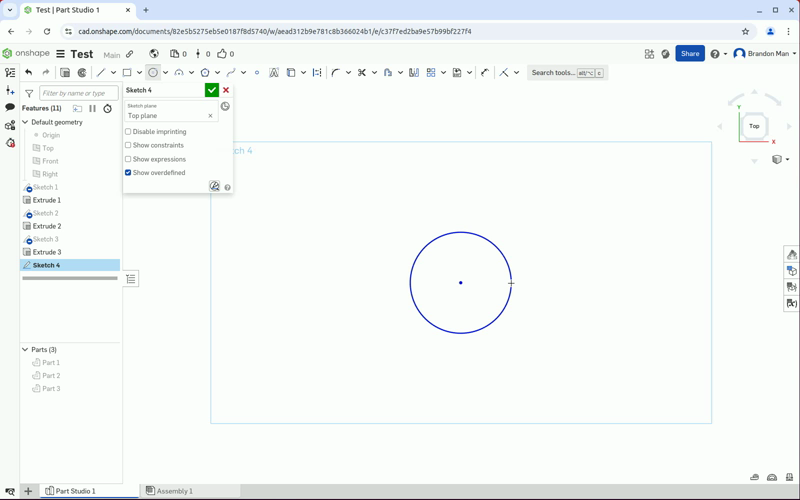
mouse_move(460, 282)
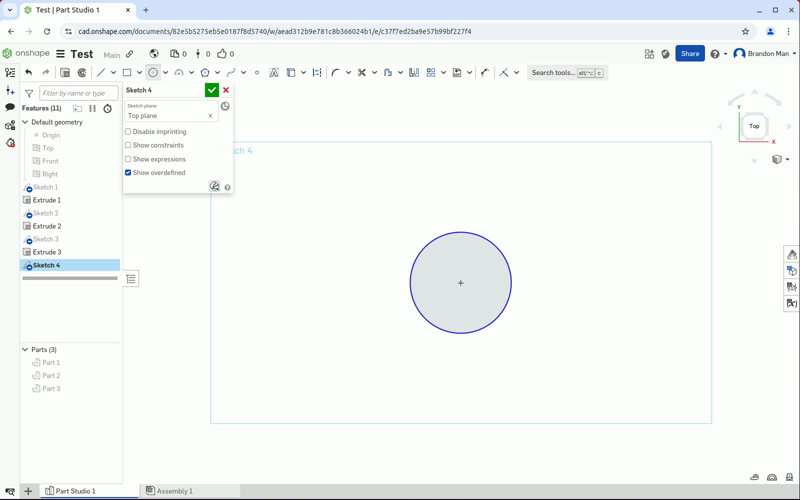
click(460, 282)
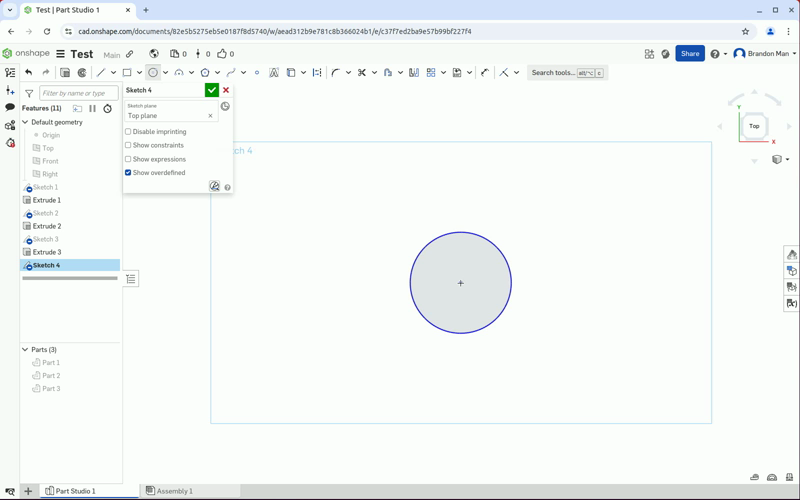
key_up(shift)
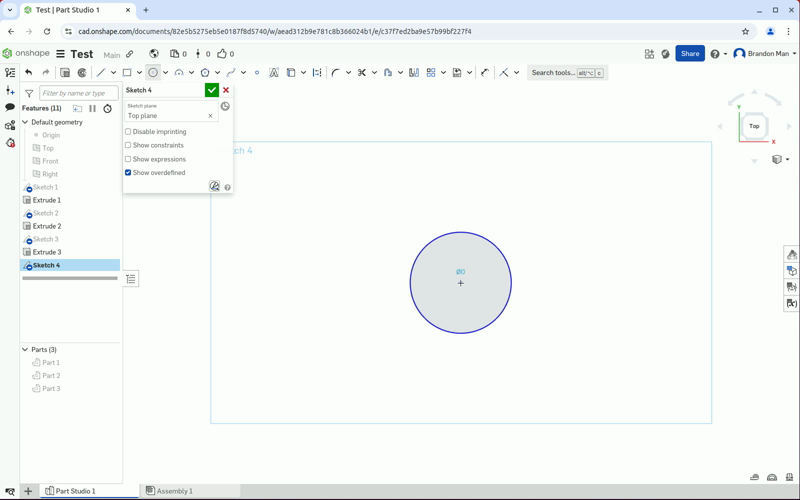
mouse_move(501, 282)
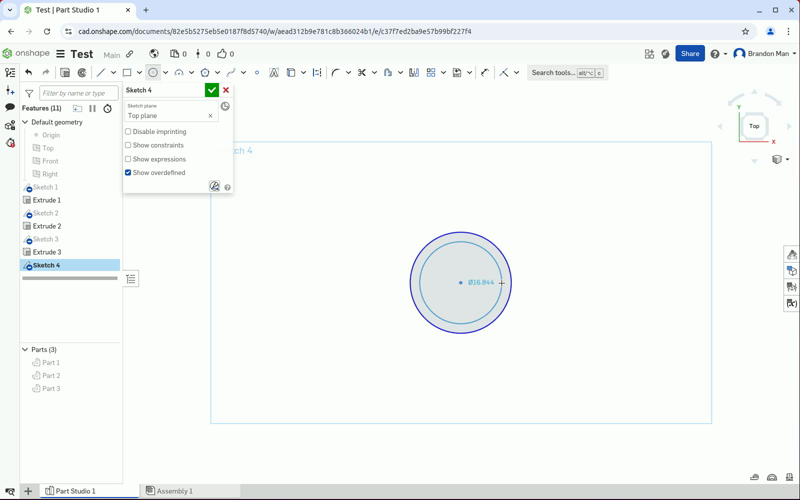
click(501, 282)
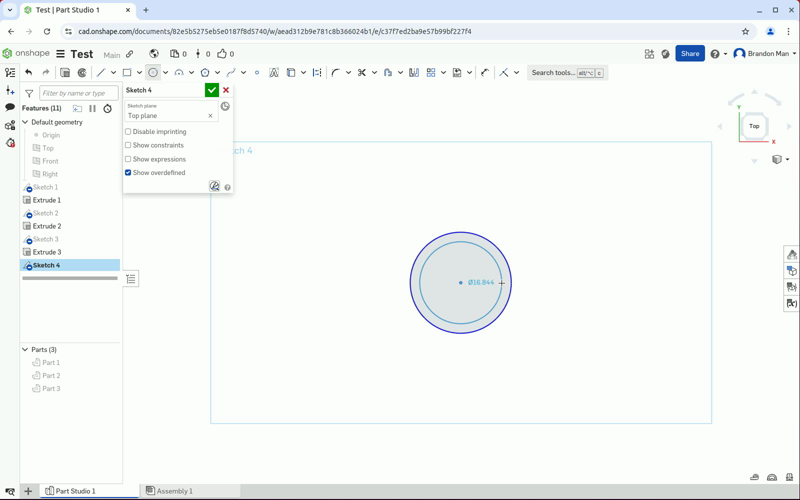
key(esc)
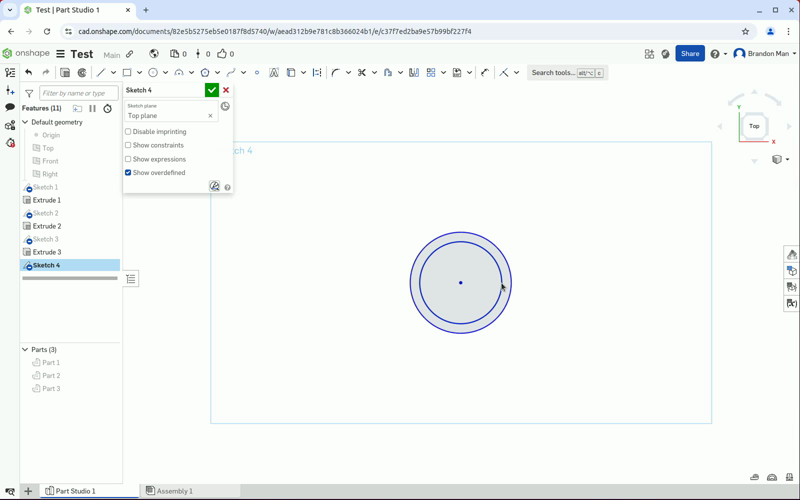
mouse_move(418, 305)
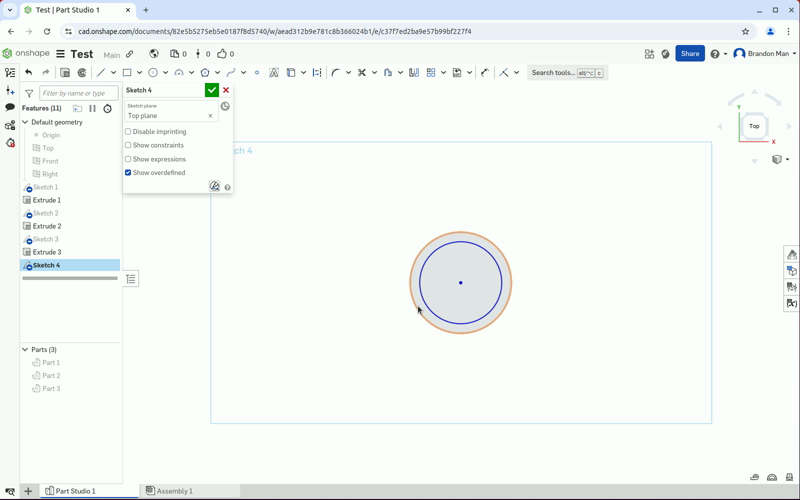
click(418, 305)
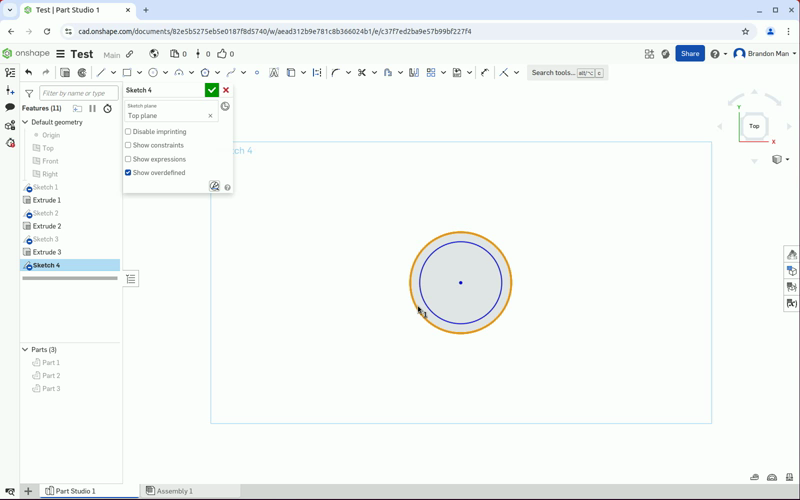
mouse_move(73, 352)
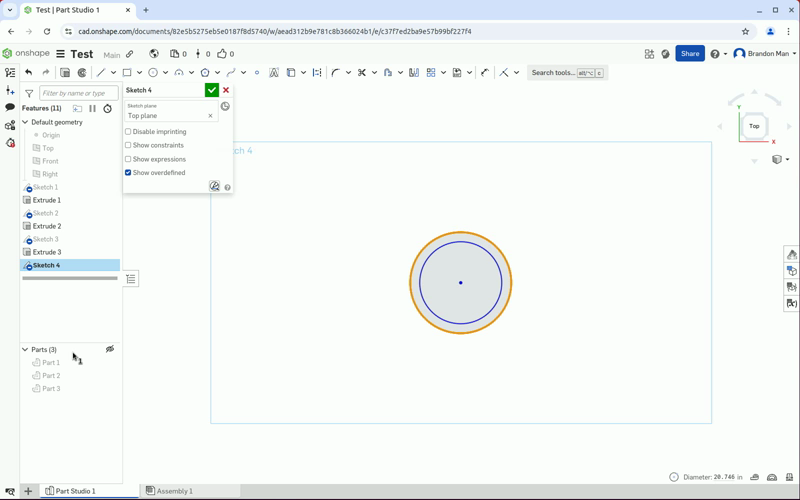
key(shift+y)
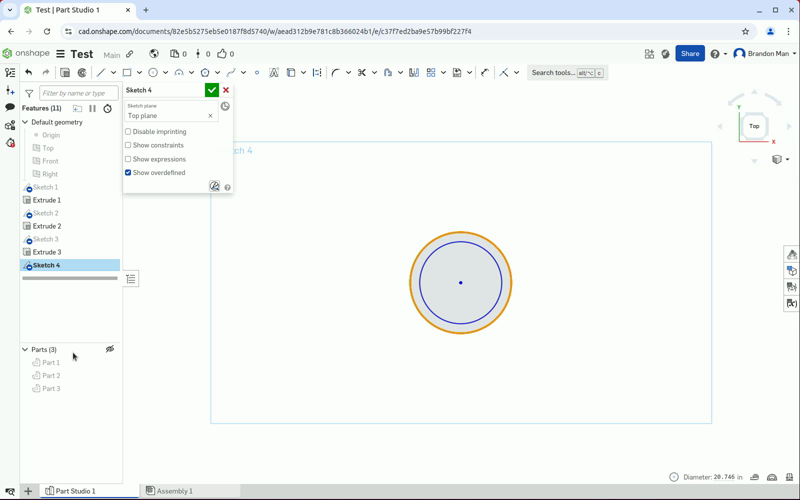
key(shift+e)
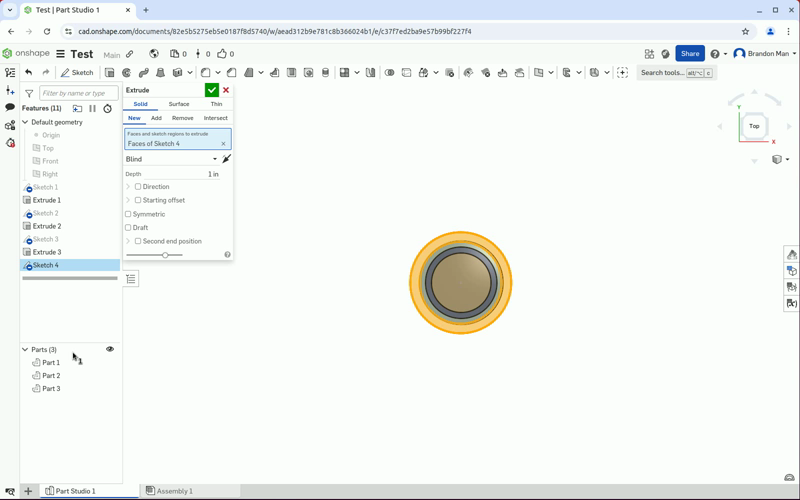
mouse_move(143, 106)
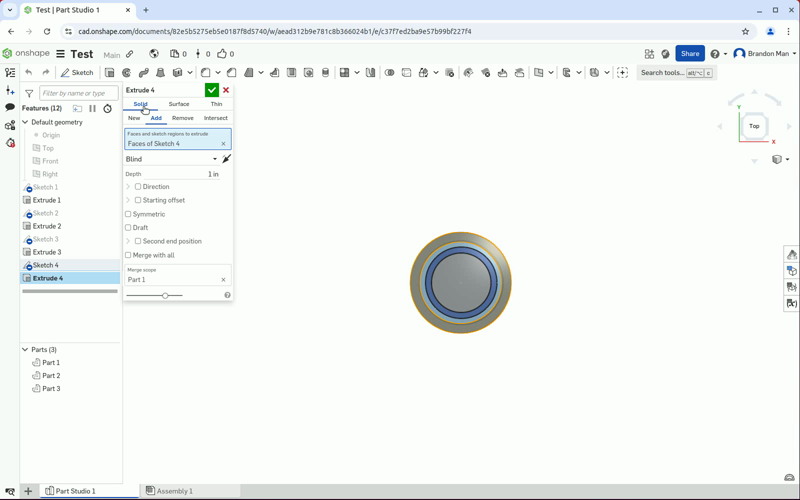
click(143, 106)
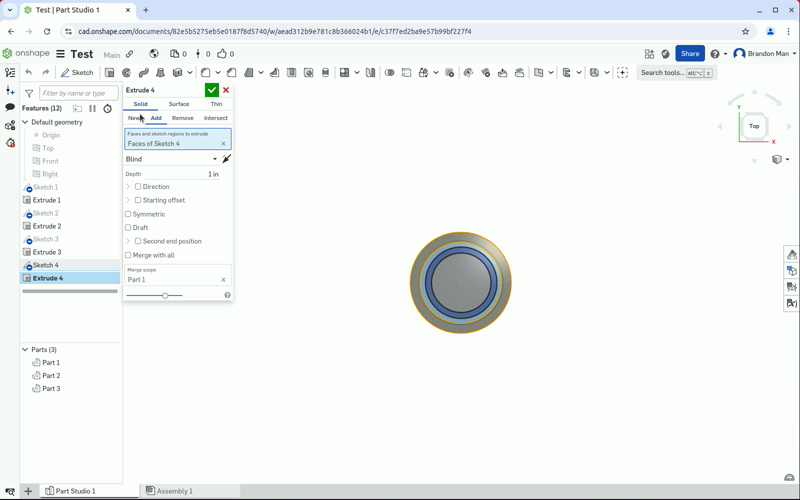
mouse_move(137, 120)
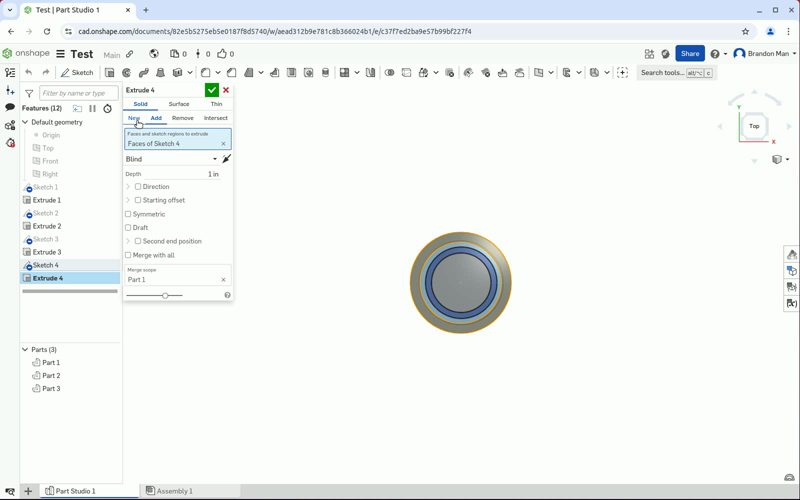
click(137, 120)
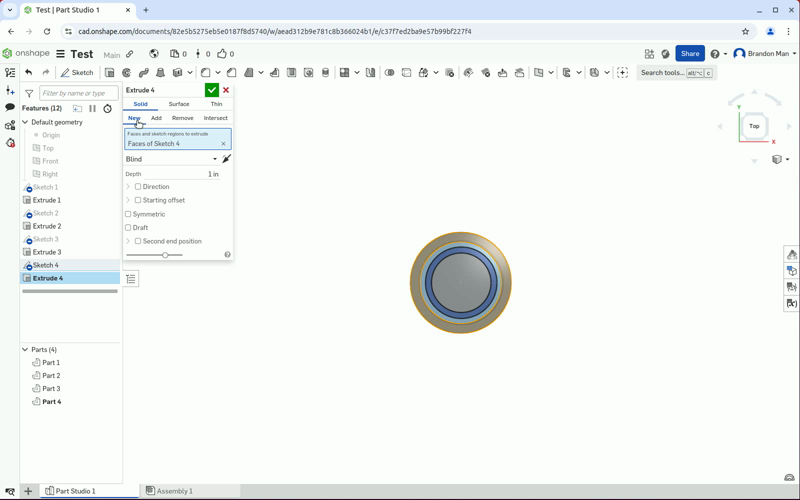
key(tab, 4)
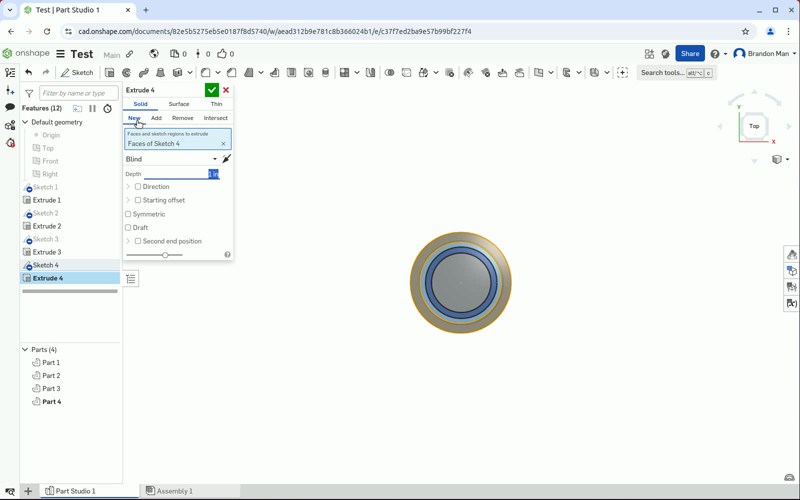
text(-7.462)
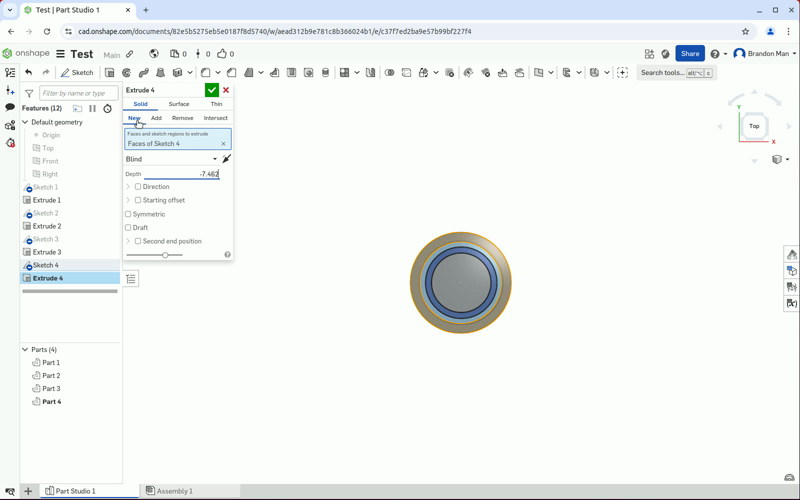
key(tab, 3)
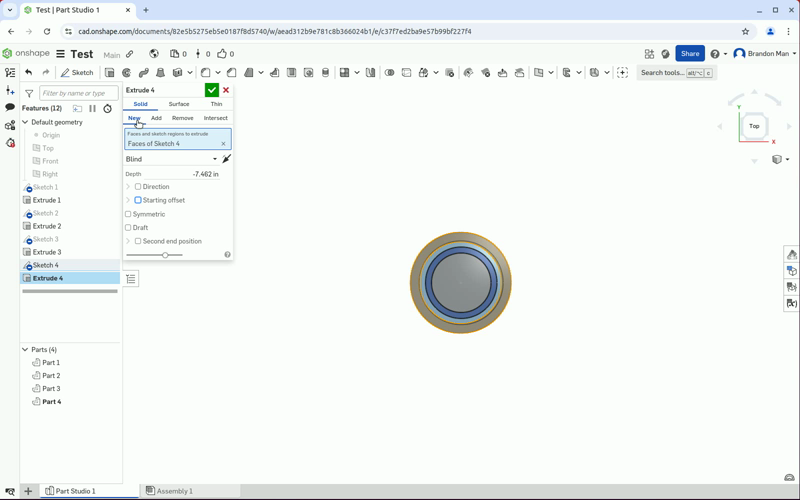
key(tab, 2)
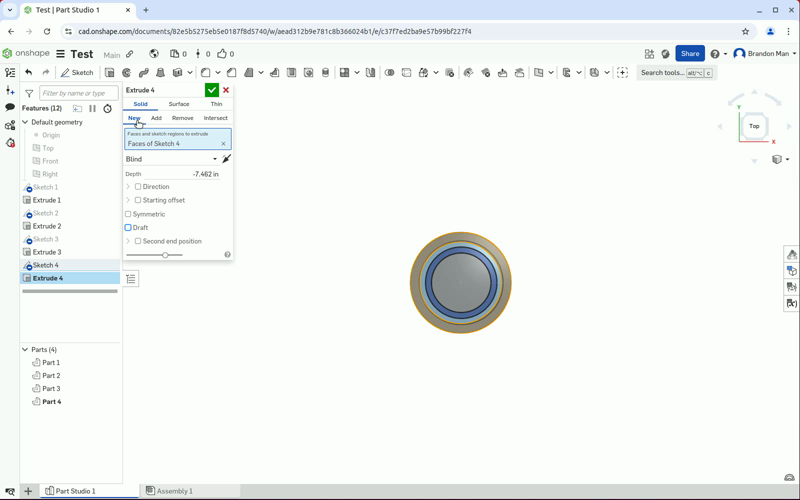
key(space)
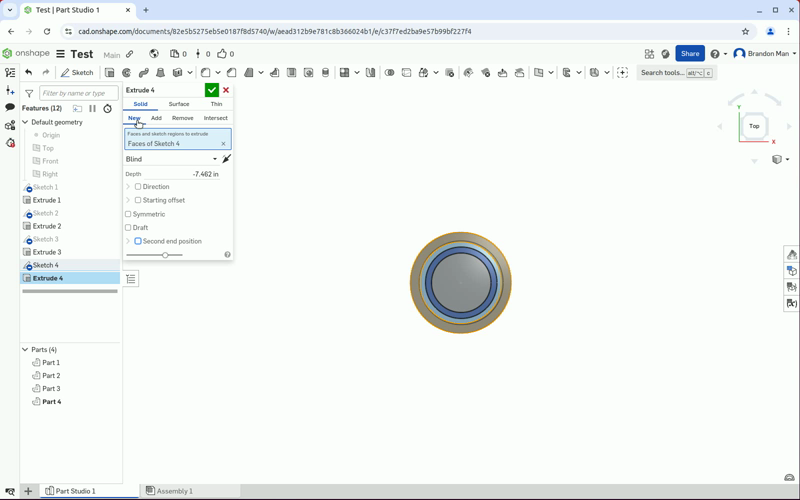
key(tab, 3)
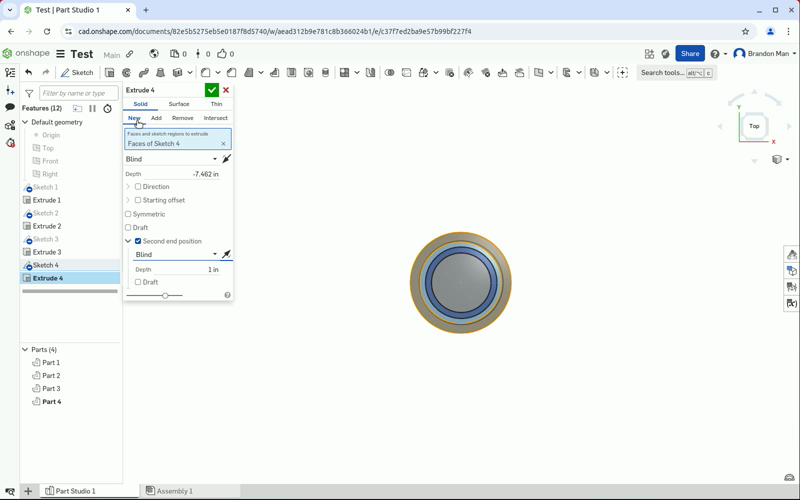
text(-0.241)
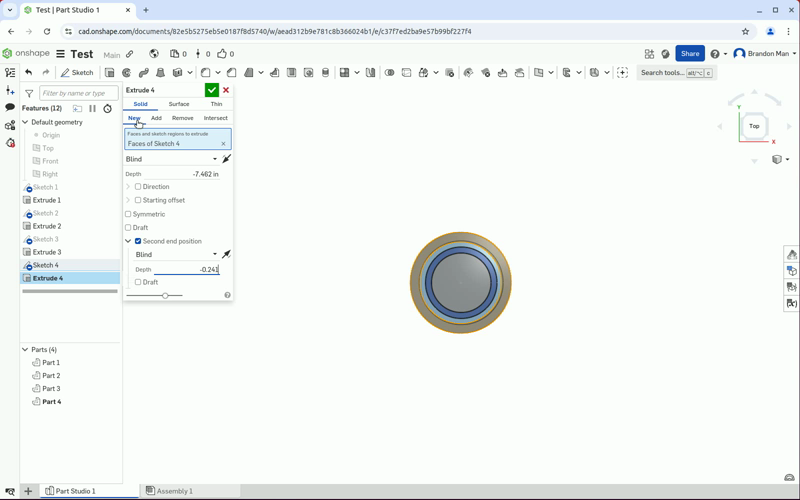
key(enter)
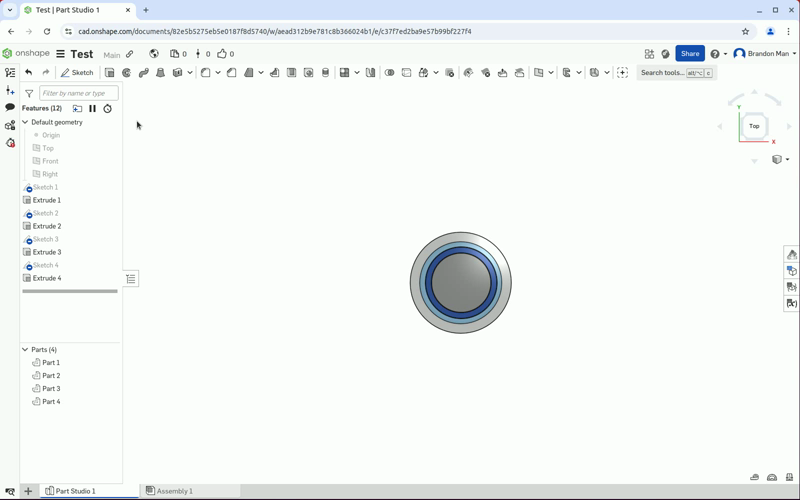
key(shift+h)
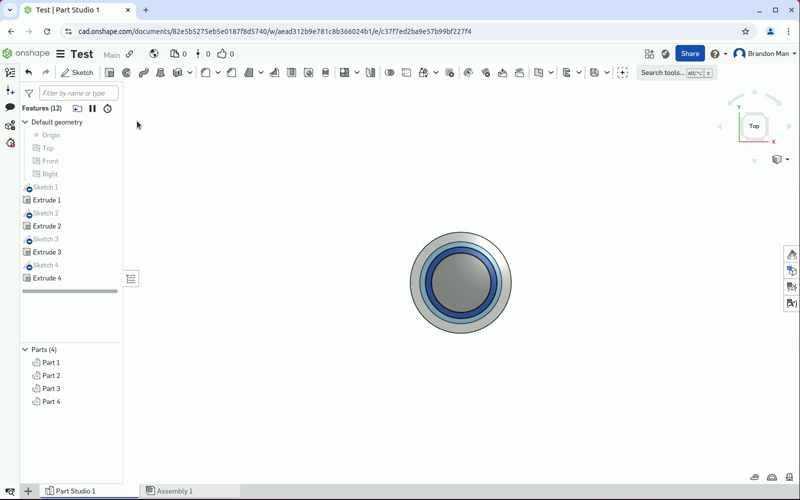
key(shift+h)
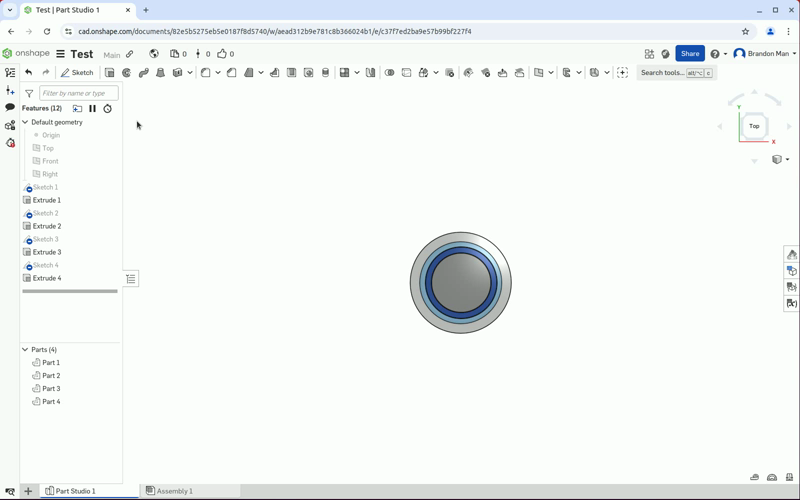
mouse_move(73, 189)
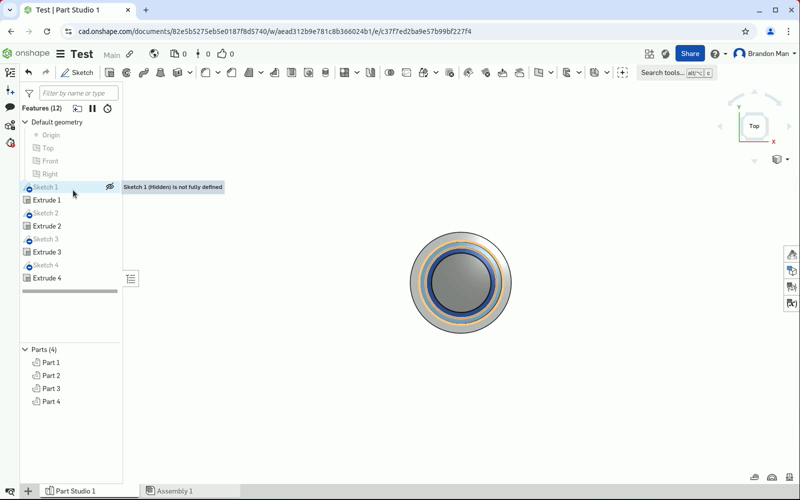
click(73, 189)
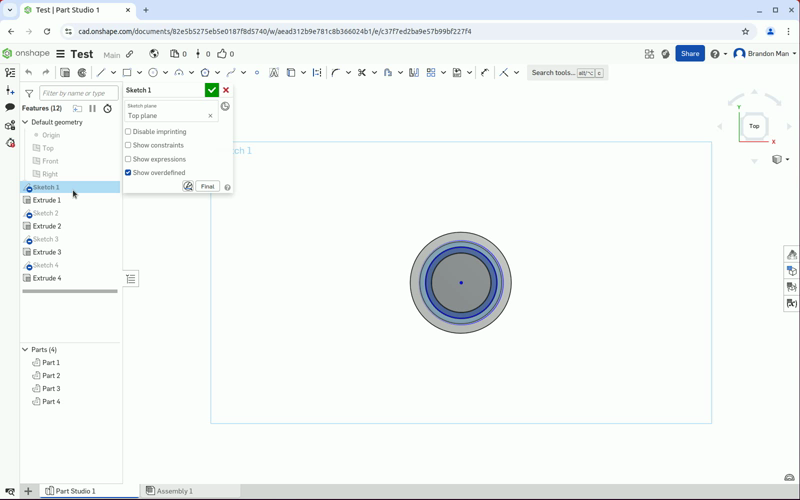
mouse_move(229, 92)
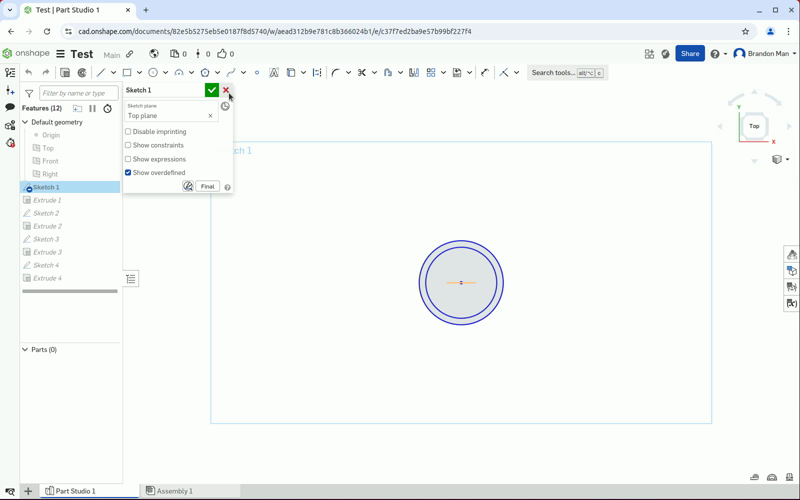
click(229, 92)
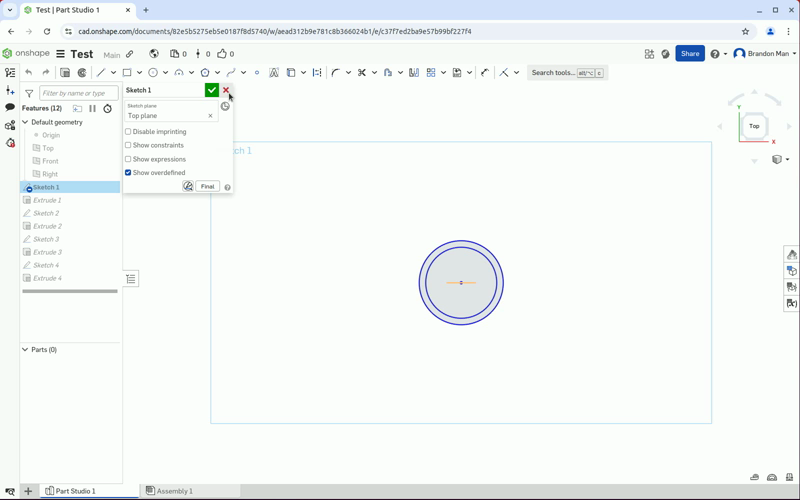
key(shift+s)
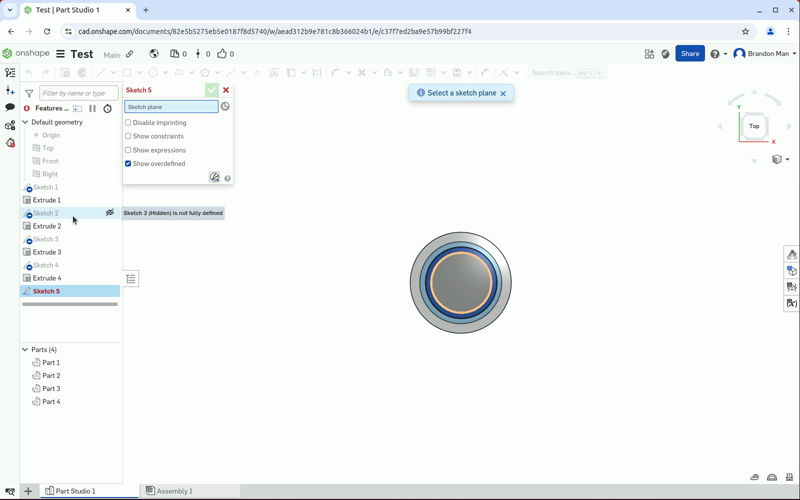
scroll(3)
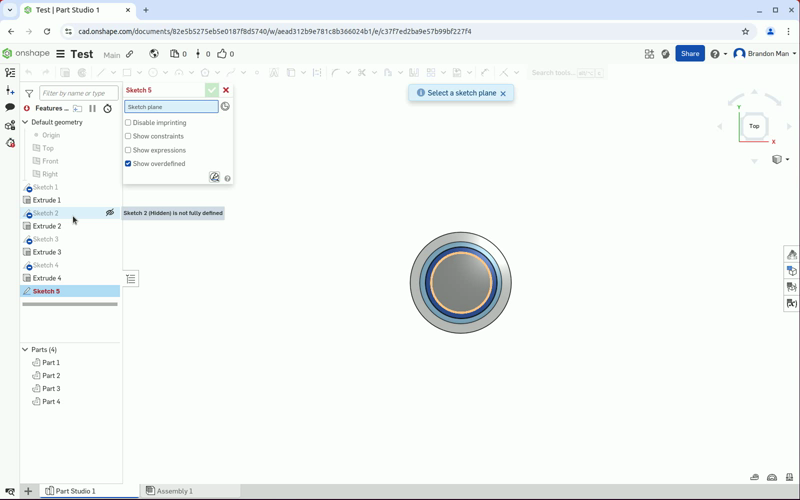
mouse_move(73, 150)
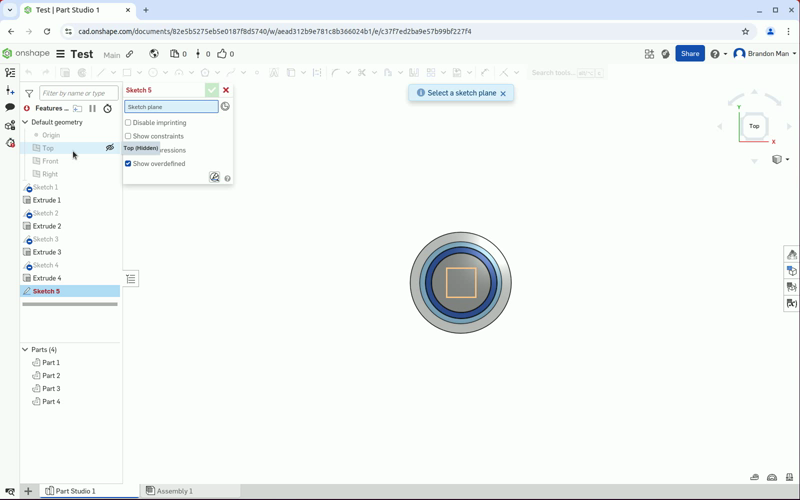
click(73, 150)
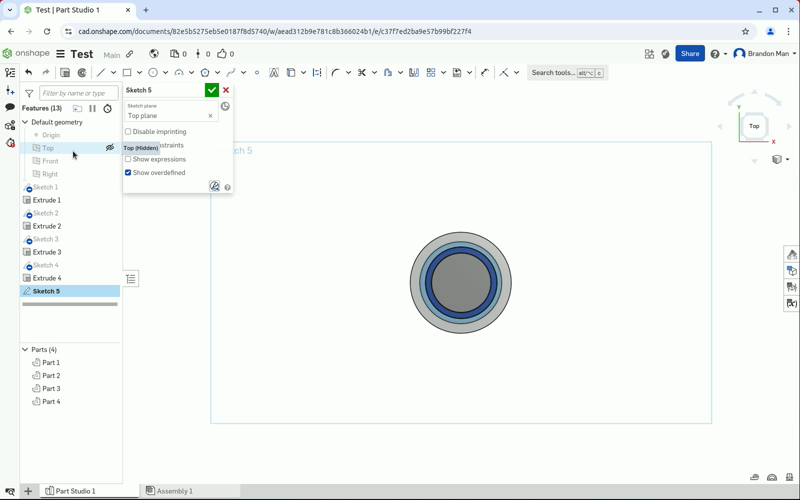
mouse_move(73, 352)
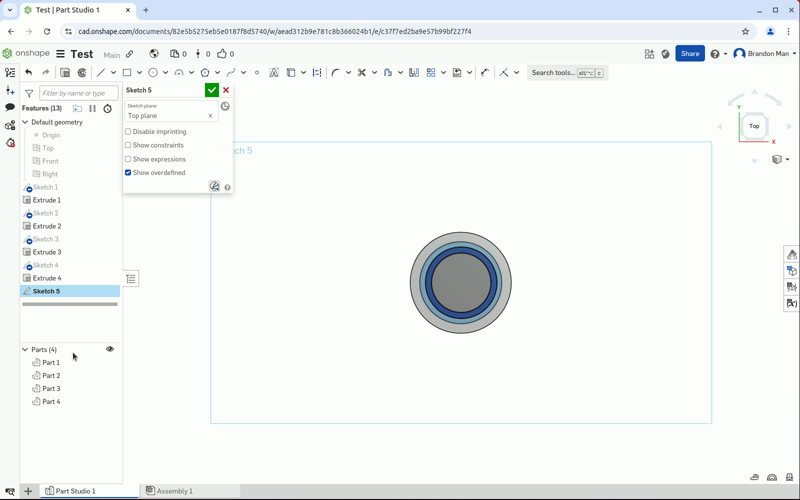
key(y)
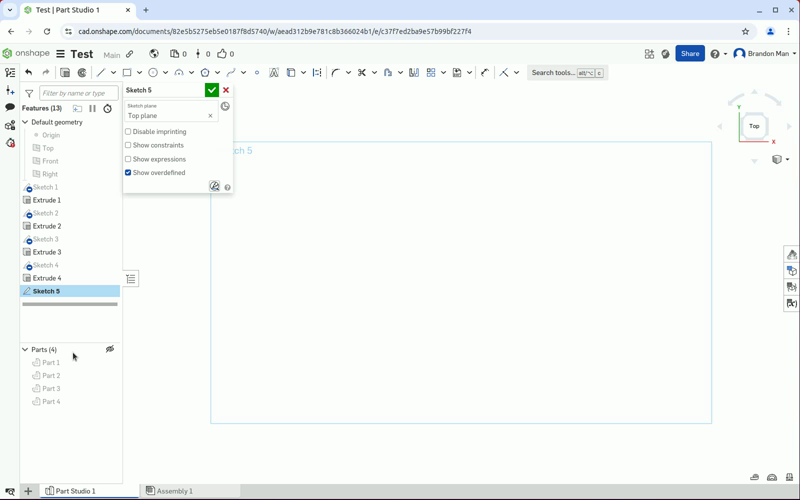
key(c)
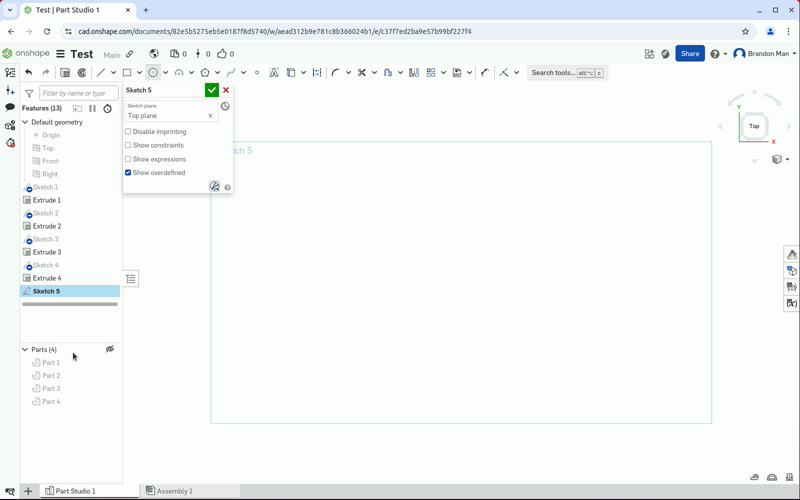
key_down(shift)
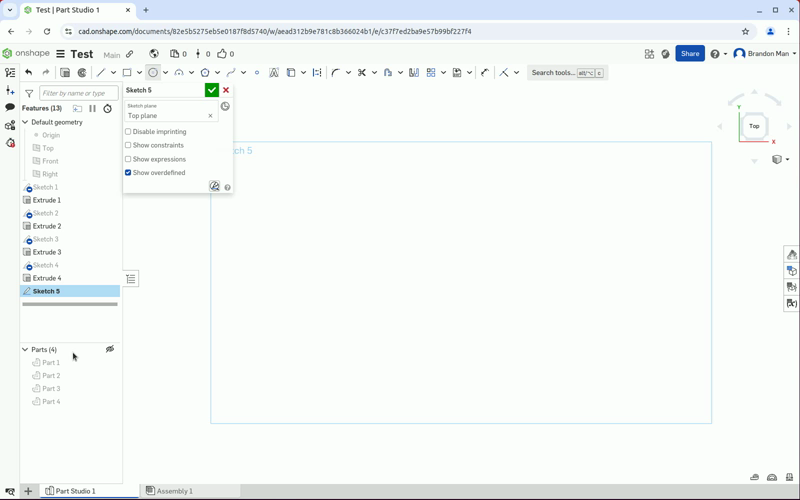
mouse_move(461, 282)
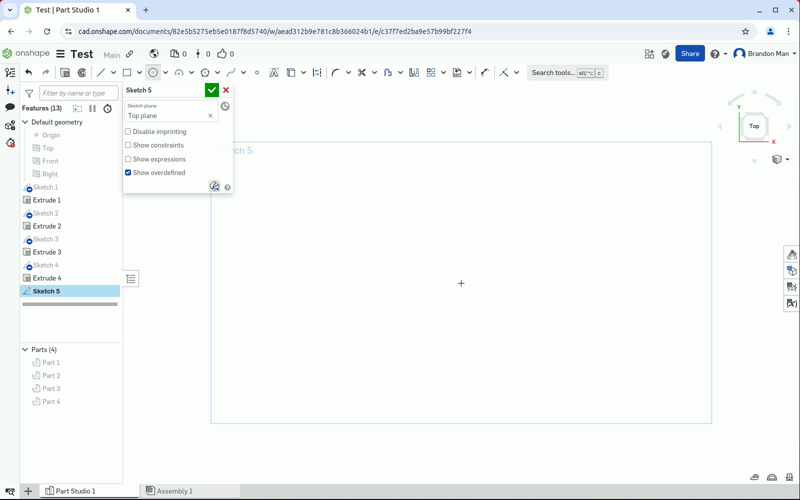
click(461, 282)
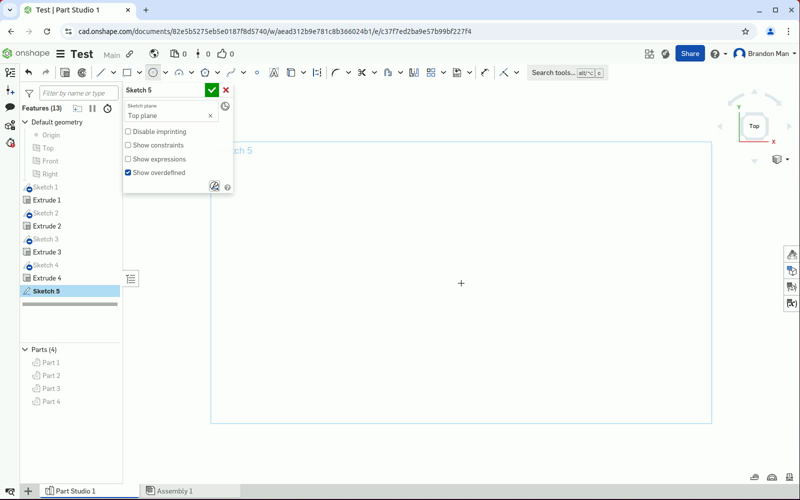
key_up(shift)
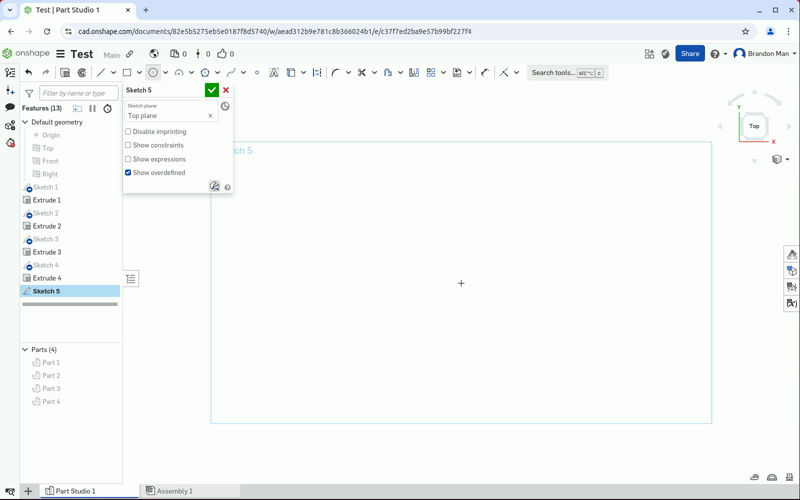
mouse_move(491, 282)
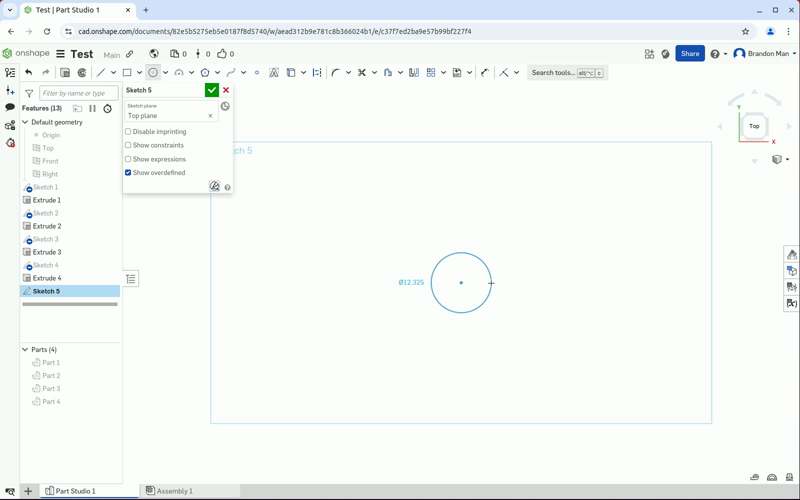
click(491, 282)
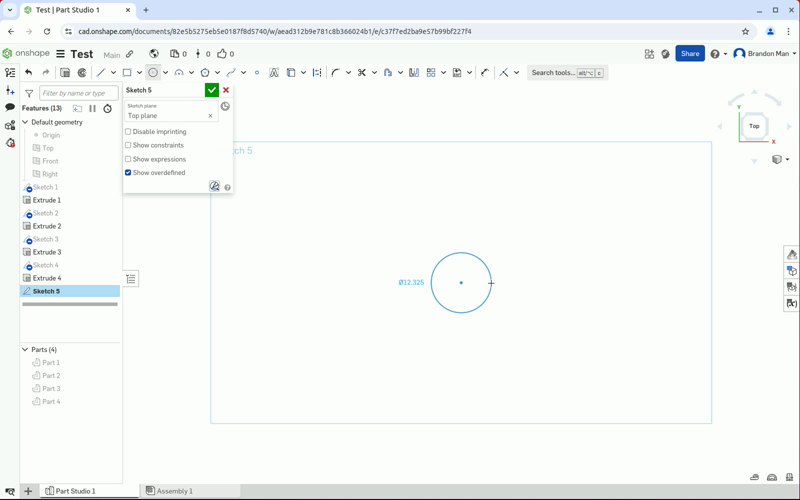
key(esc)
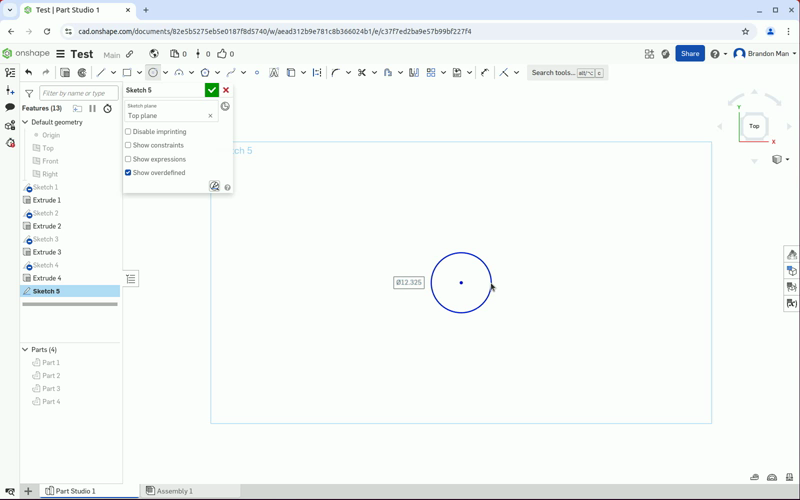
mouse_move(476, 278)
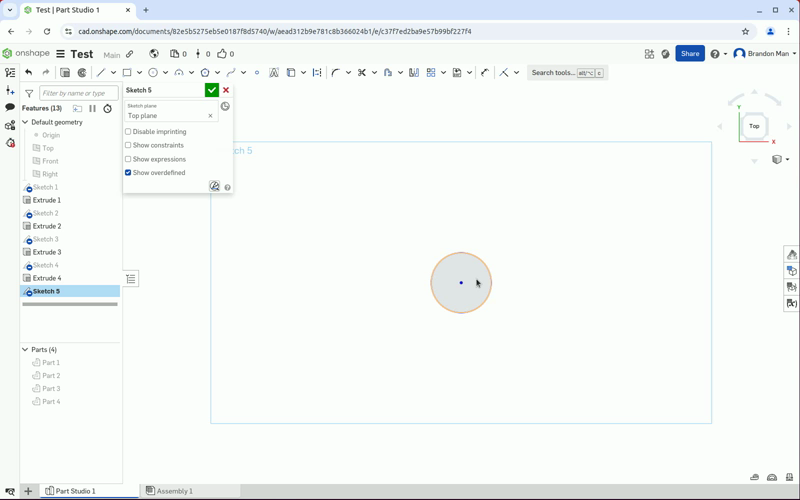
click(476, 278)
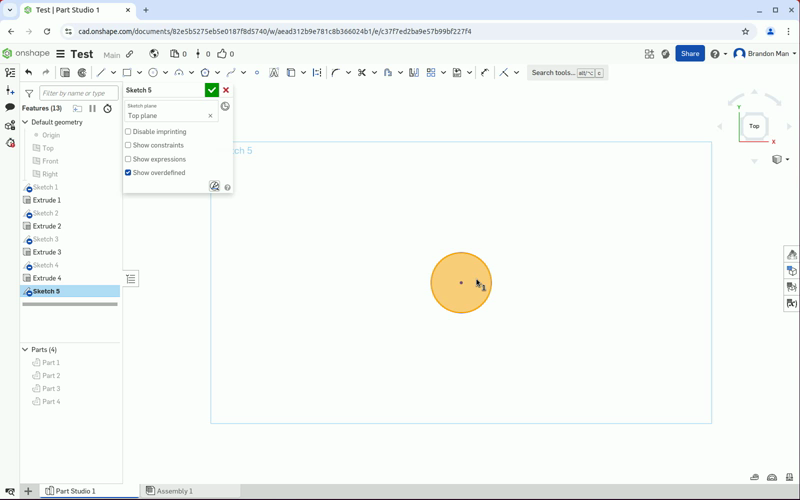
mouse_move(73, 352)
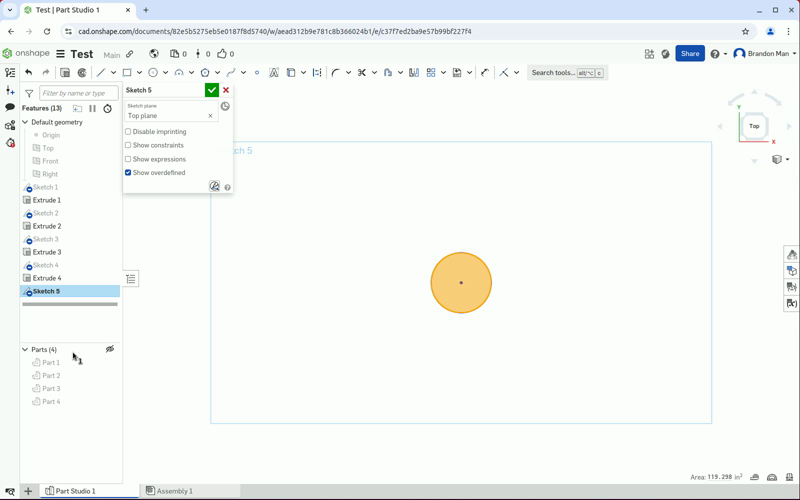
key(shift+y)
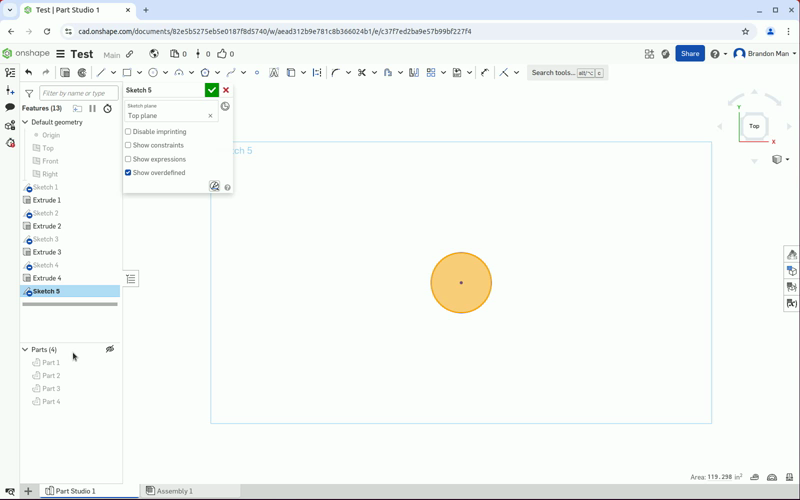
key(shift+e)
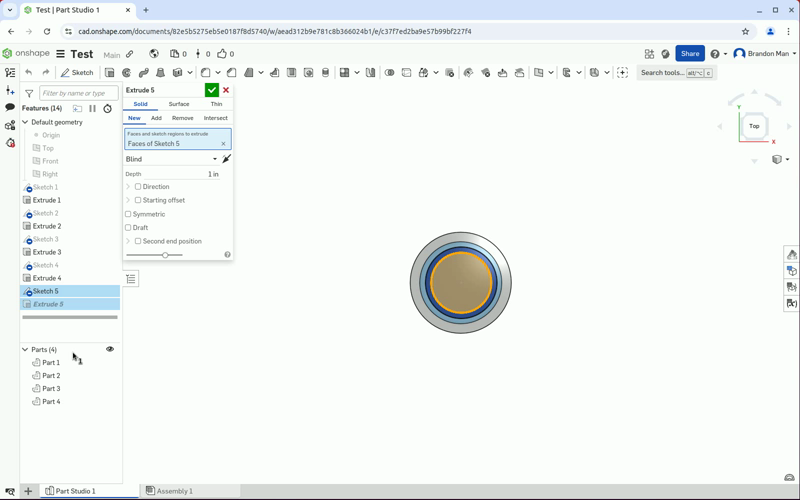
mouse_move(143, 106)
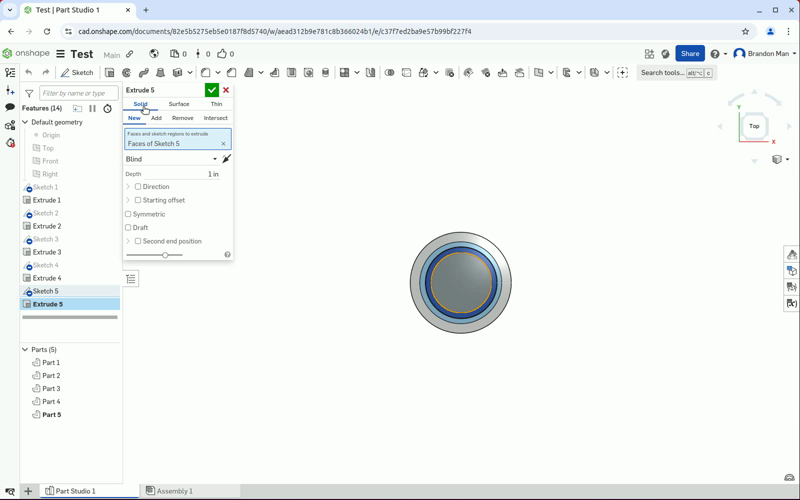
click(143, 106)
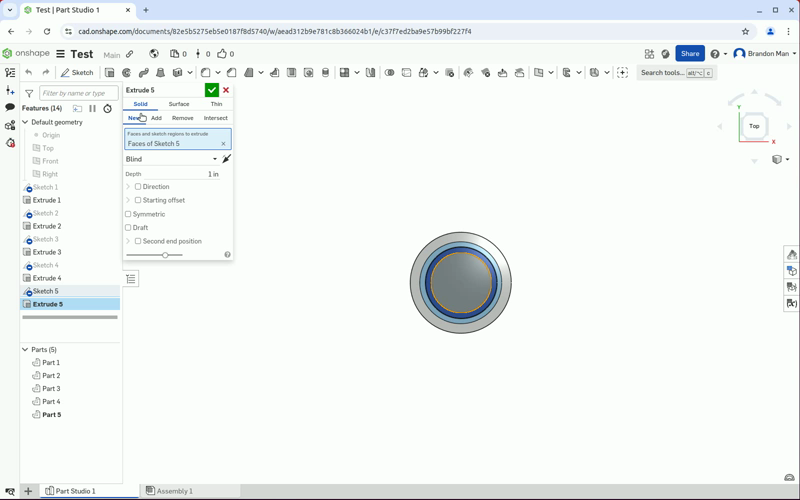
mouse_move(137, 120)
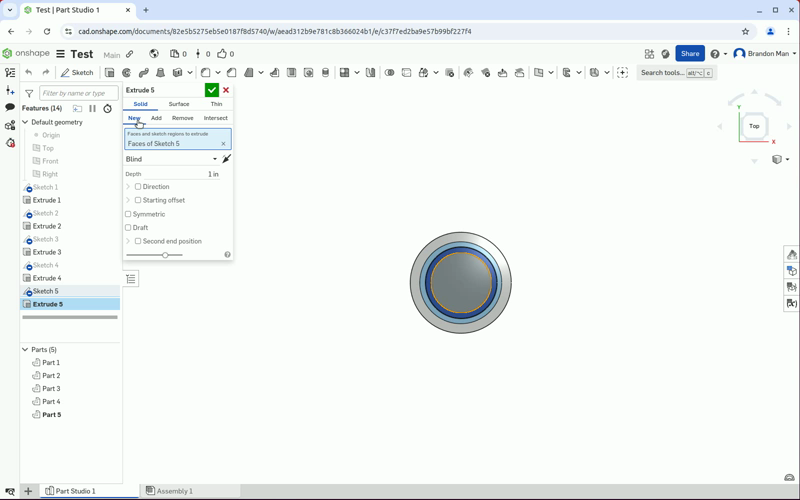
click(137, 120)
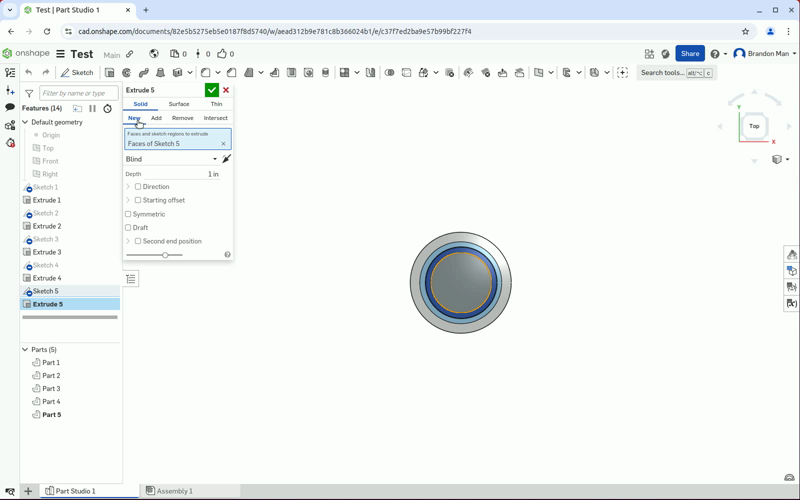
key(tab, 4)
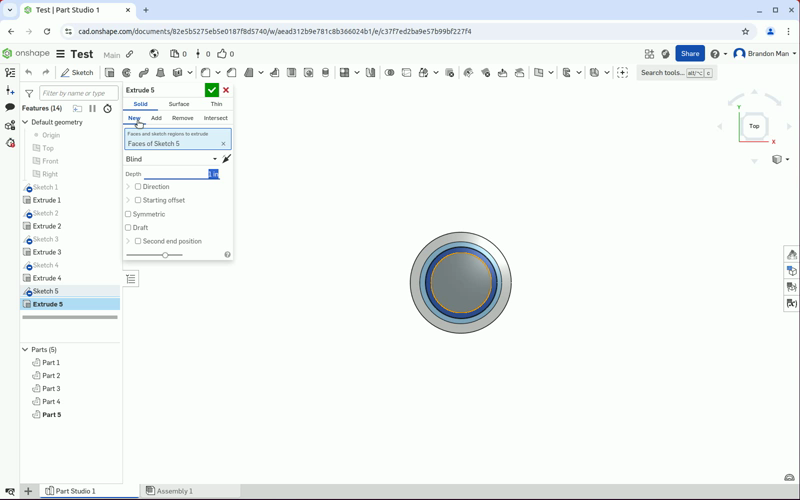
text(-22.386)
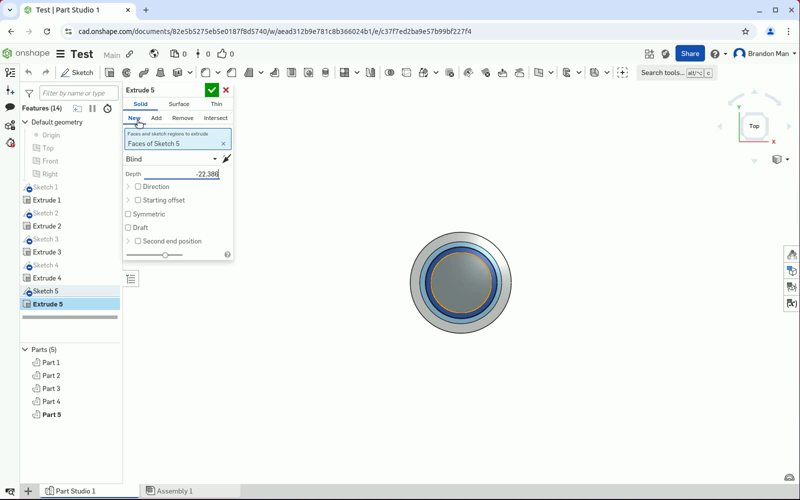
key(tab, 3)
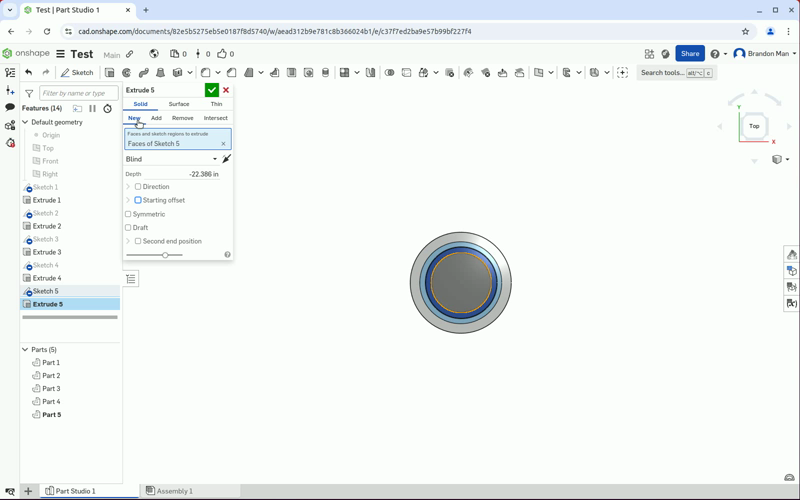
key(tab, 2)
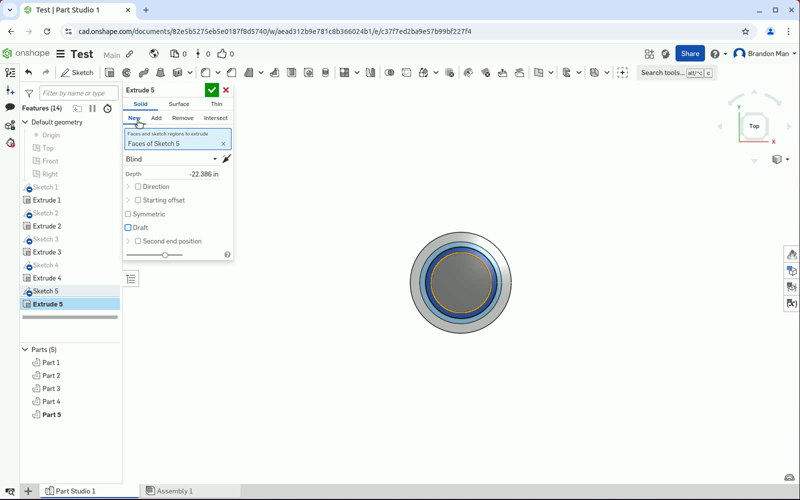
key(space)
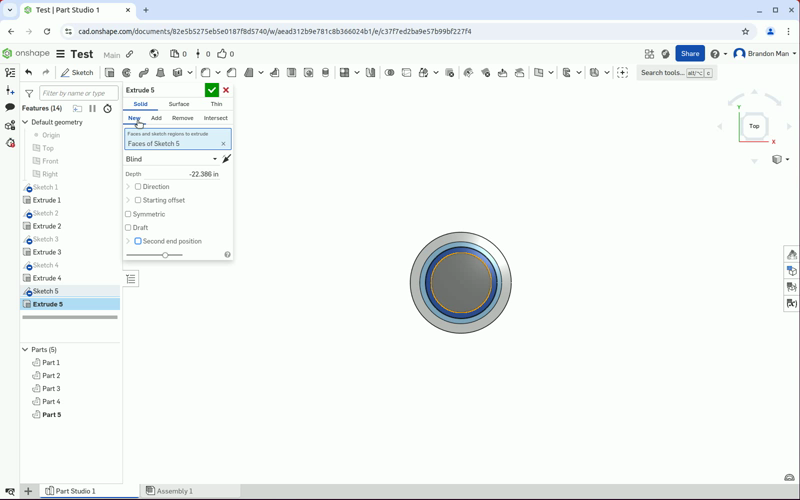
key(tab, 3)
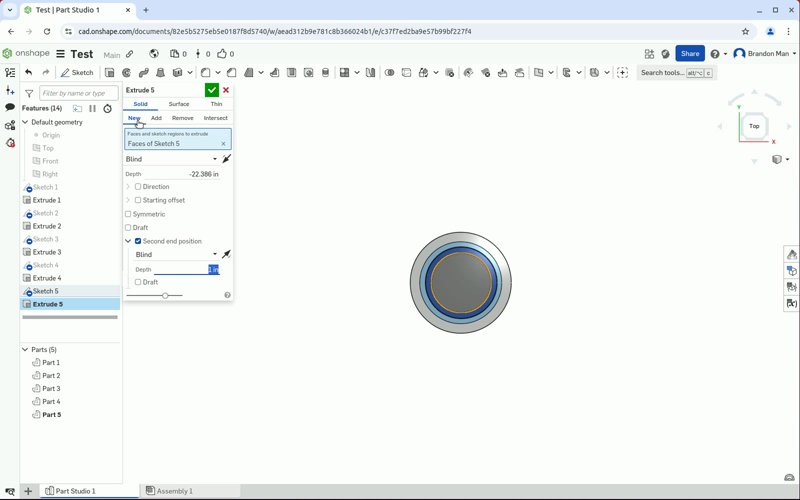
text(14.924)
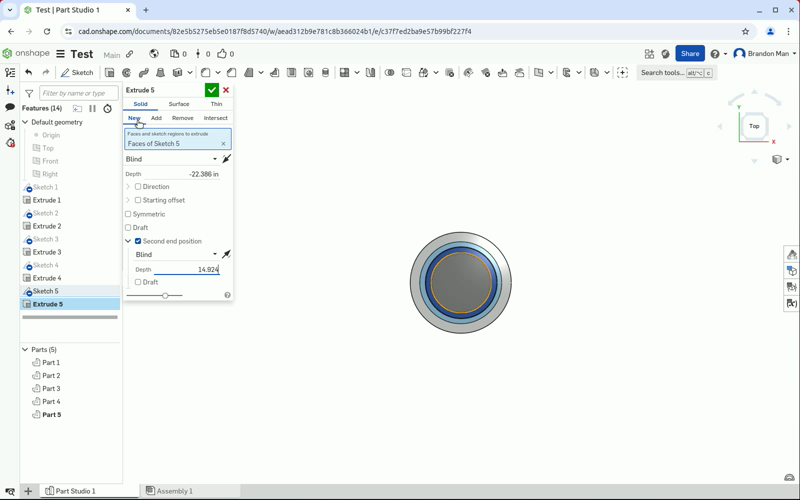
key(enter)
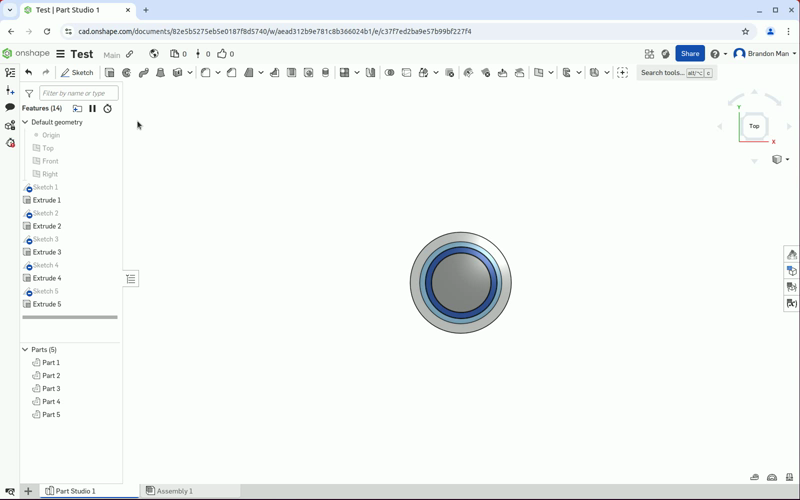
key(shift+h)
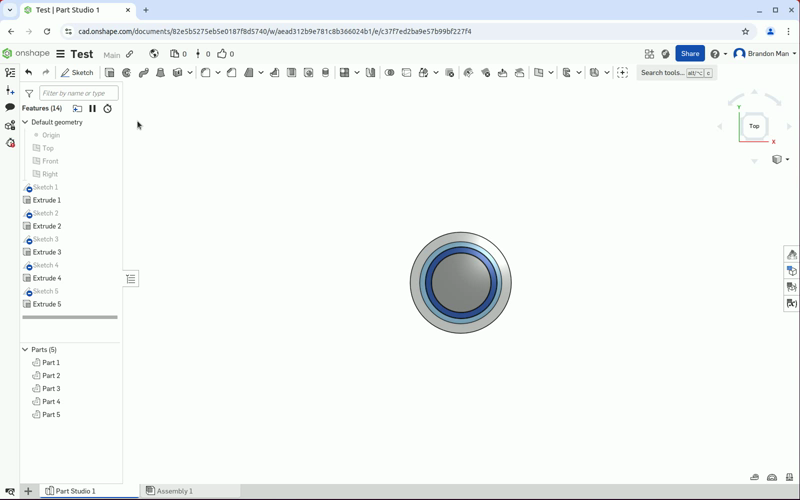
key(shift+h)
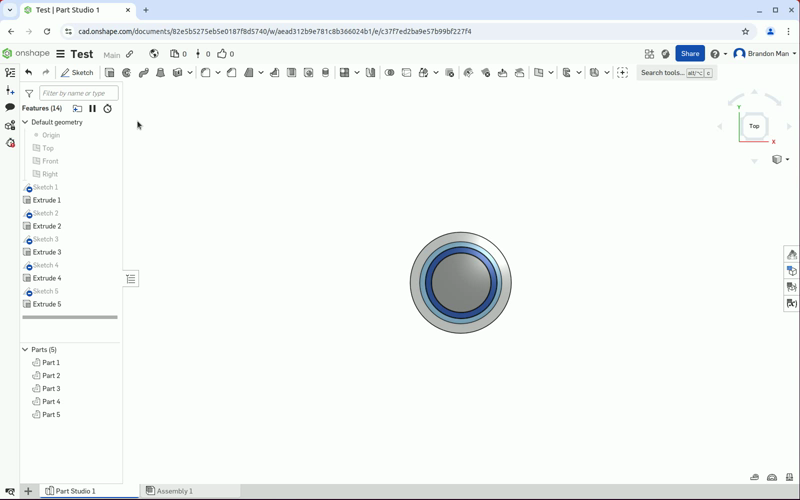
mouse_move(73, 189)
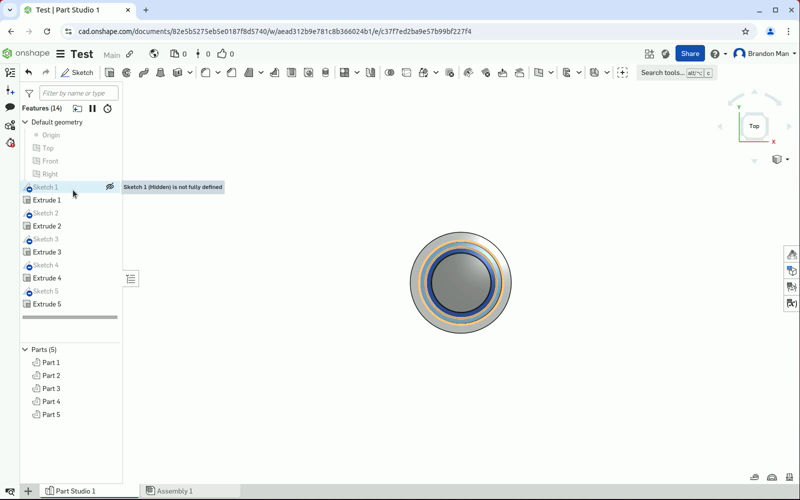
click(73, 189)
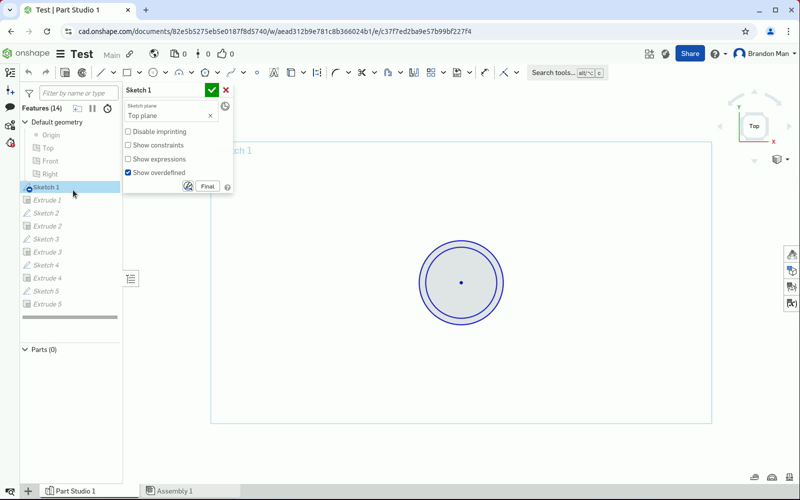
mouse_move(229, 92)
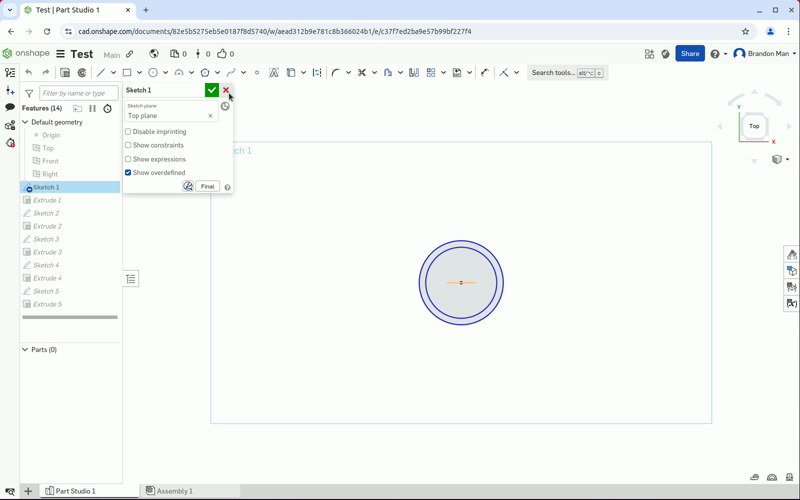
click(229, 92)
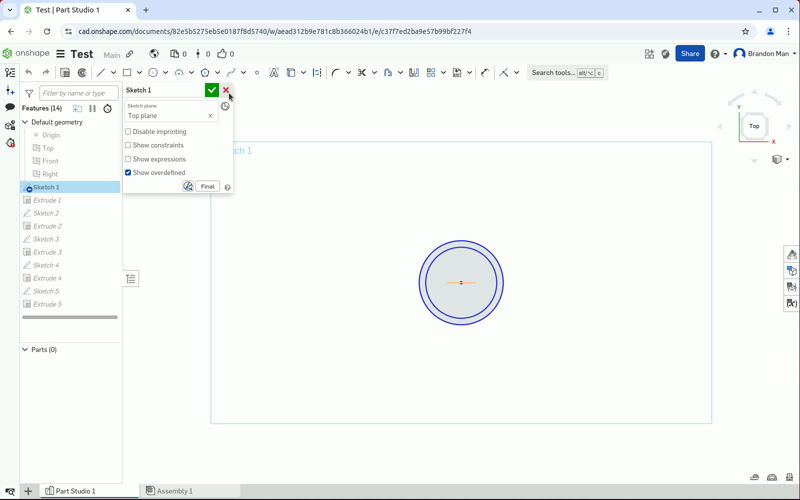
key(shift+s)
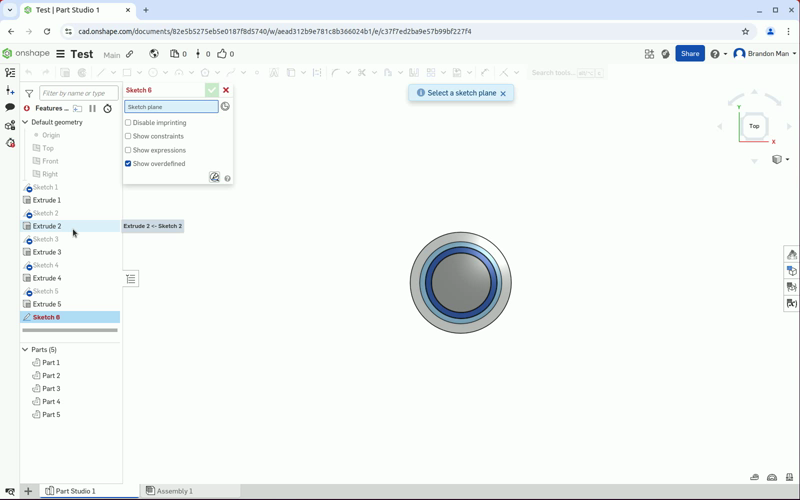
scroll(3)
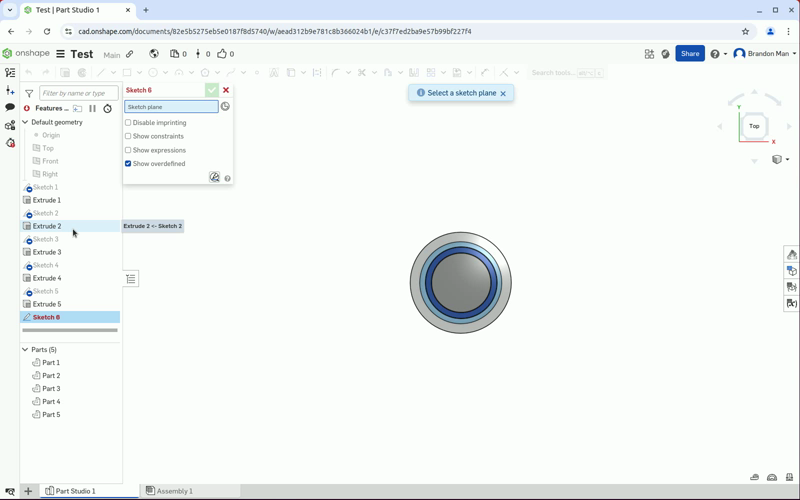
mouse_move(73, 150)
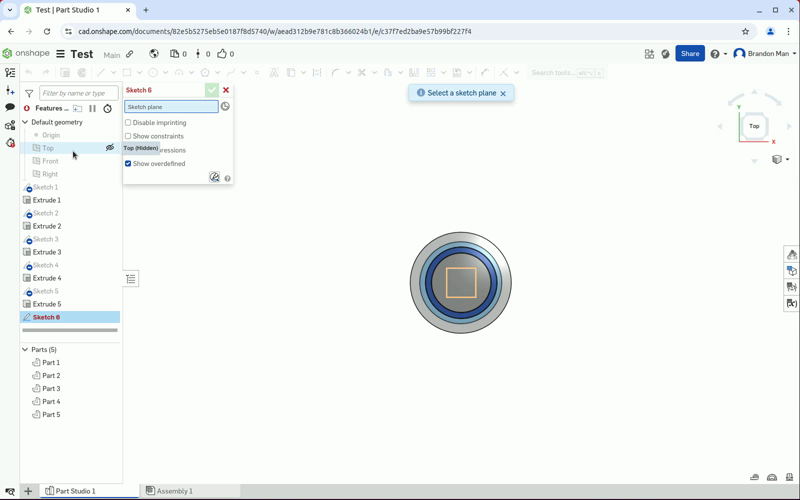
click(73, 150)
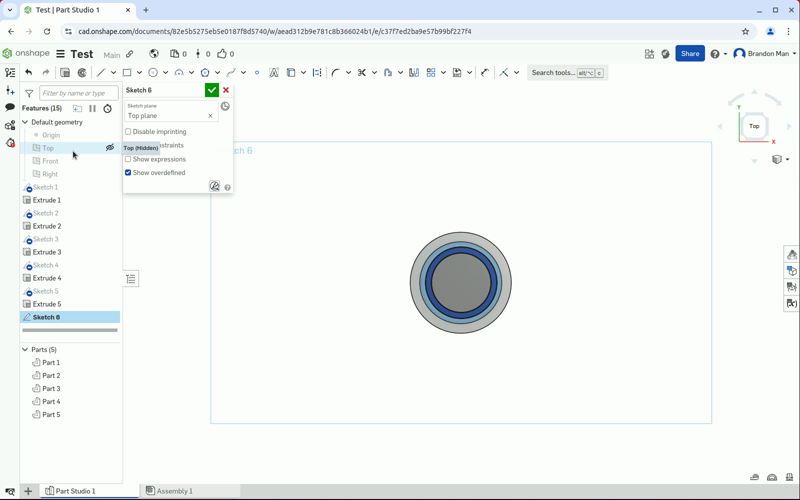
mouse_move(73, 352)
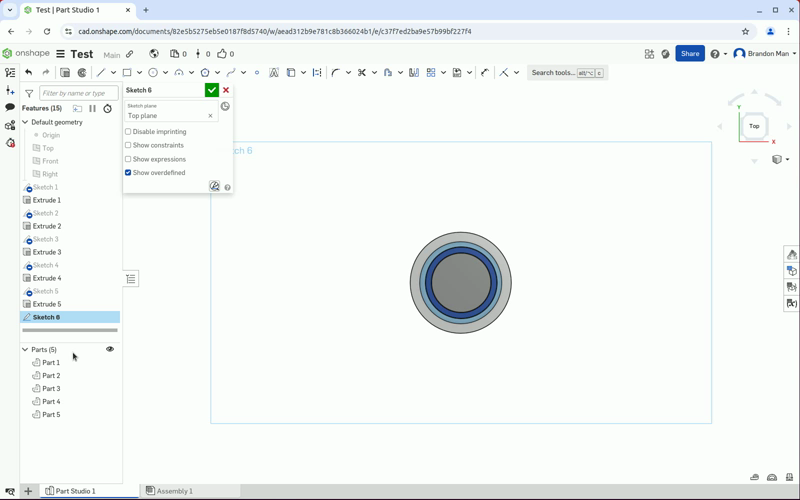
key(y)
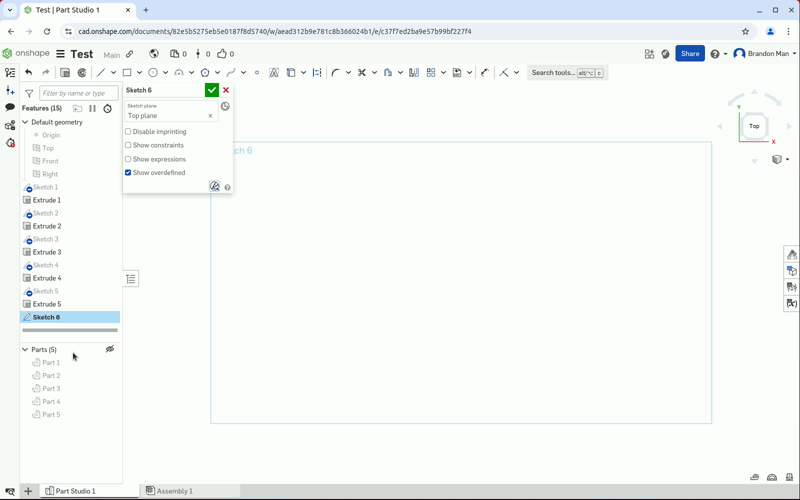
key(c)
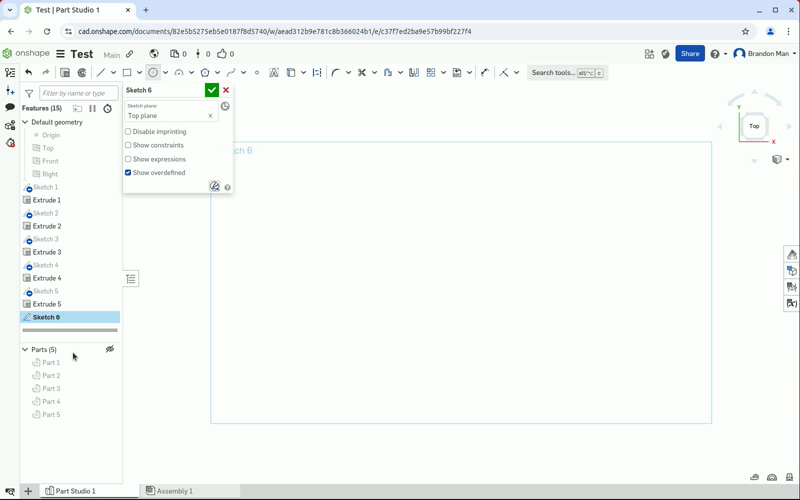
key_down(shift)
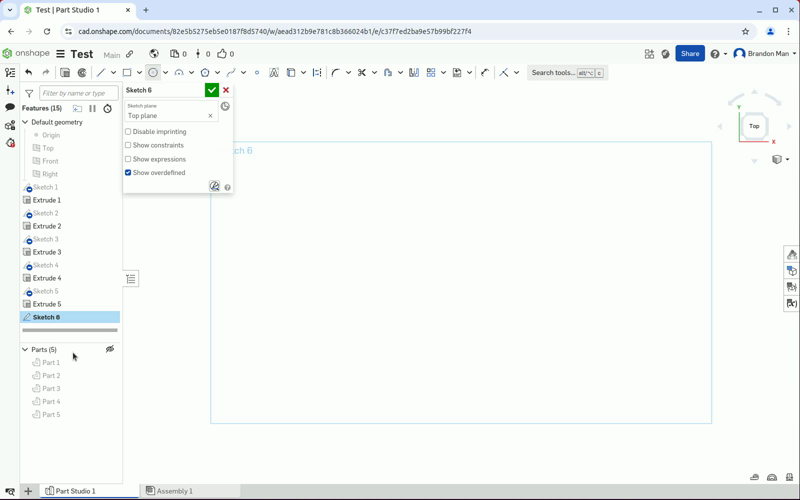
mouse_move(461, 282)
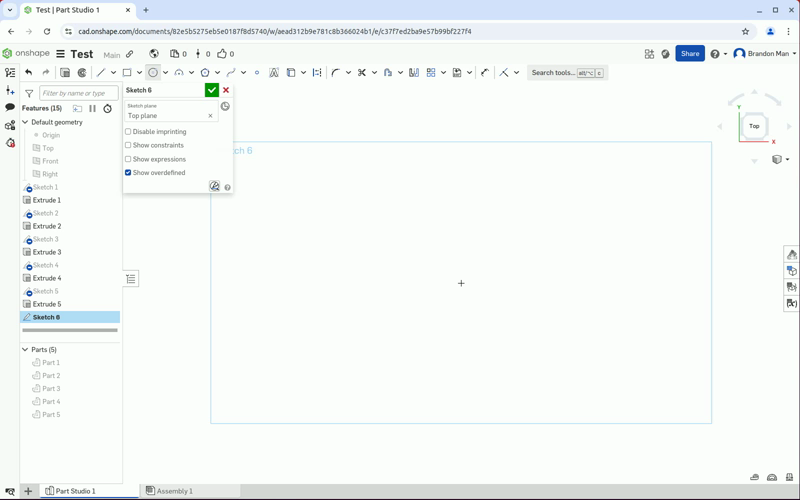
click(461, 282)
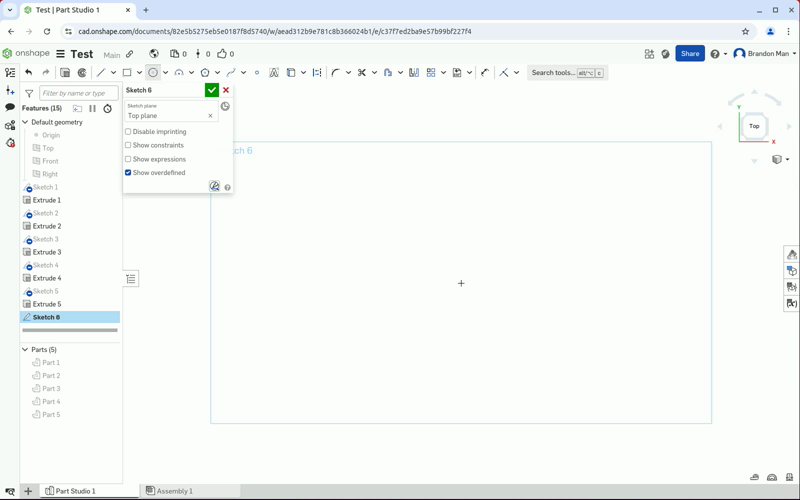
key_up(shift)
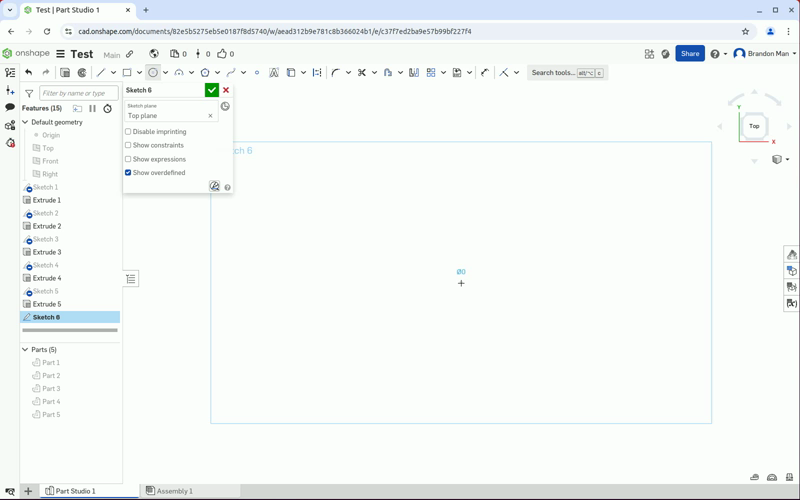
mouse_move(497, 282)
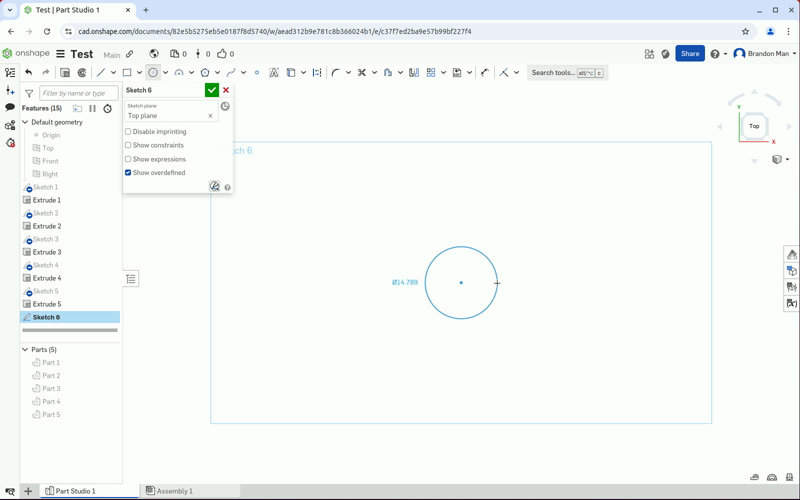
click(497, 282)
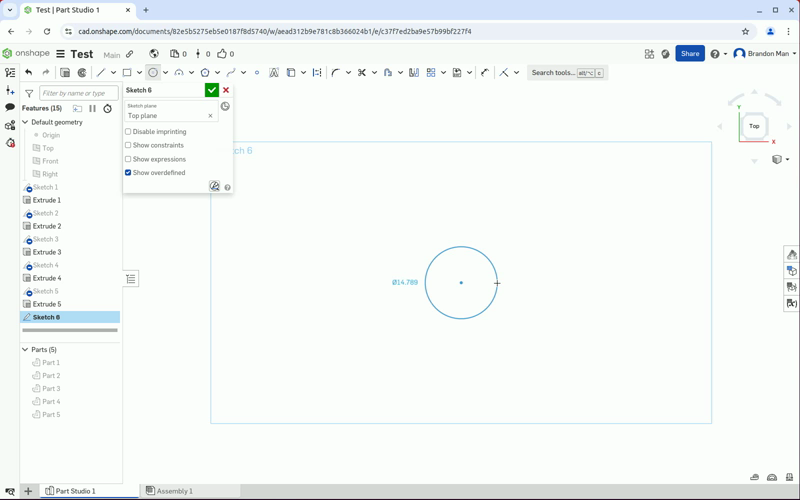
key(esc)
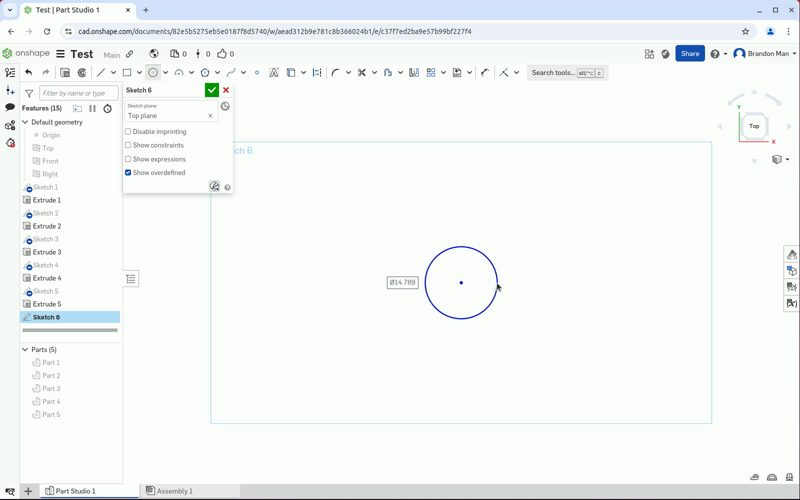
key(c)
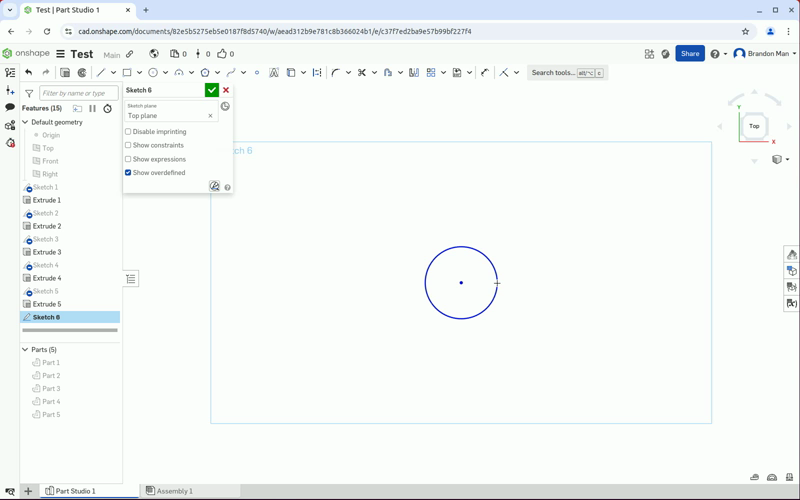
key_down(shift)
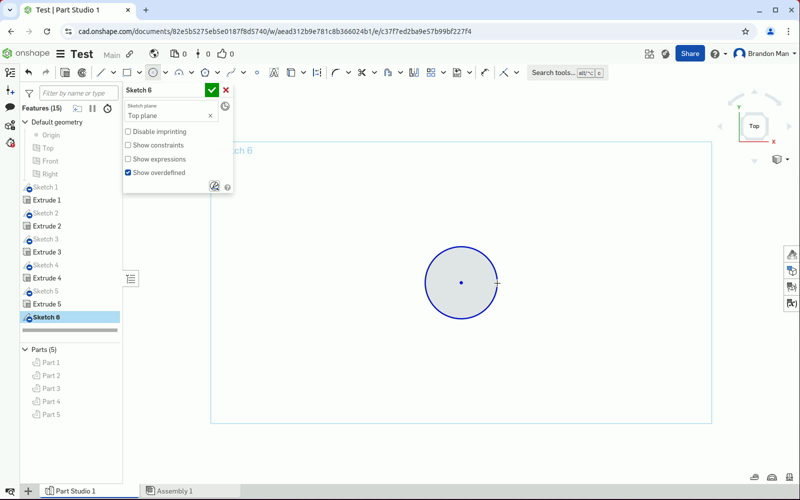
mouse_move(461, 282)
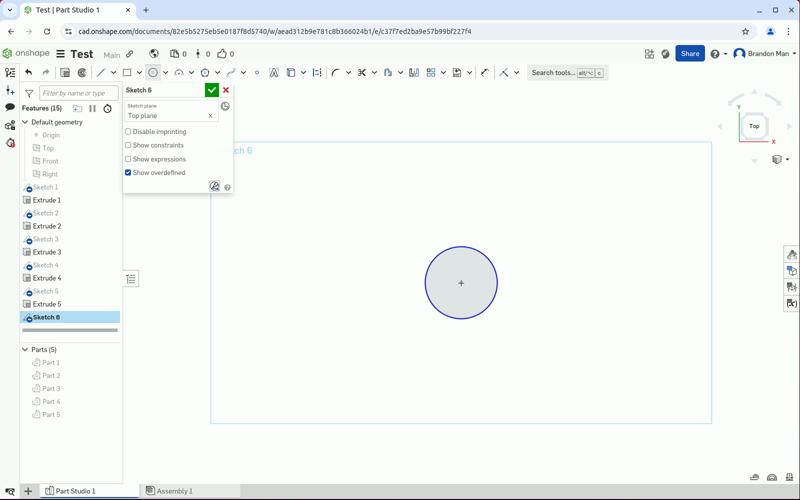
click(461, 282)
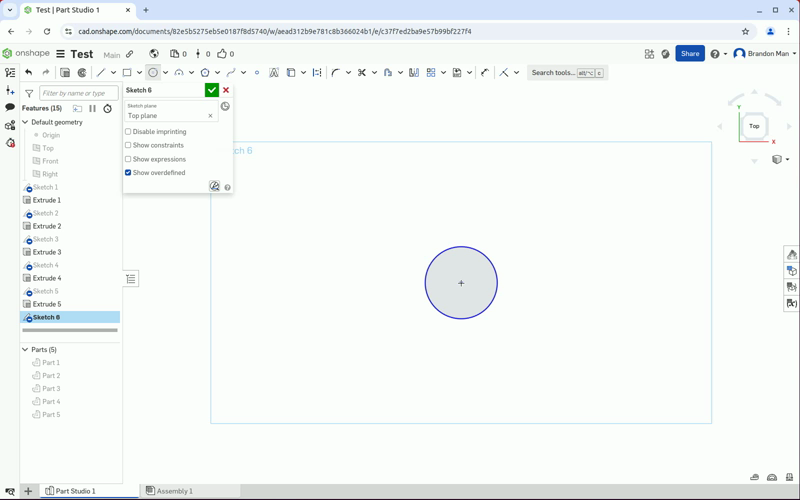
key_up(shift)
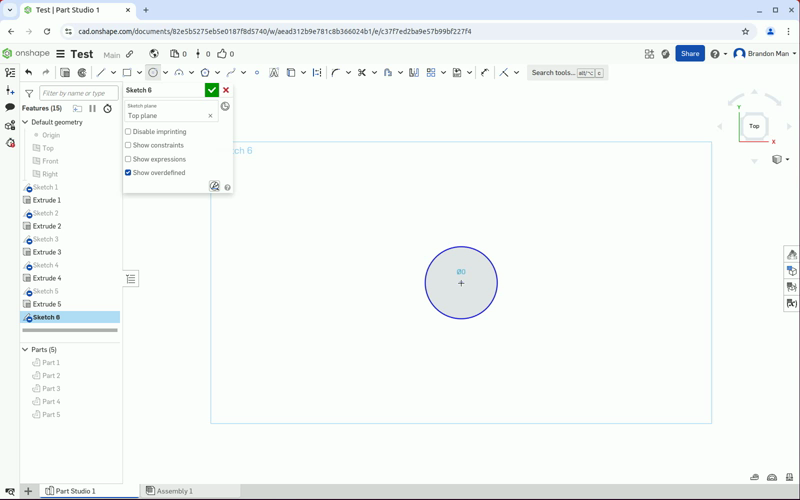
mouse_move(490, 282)
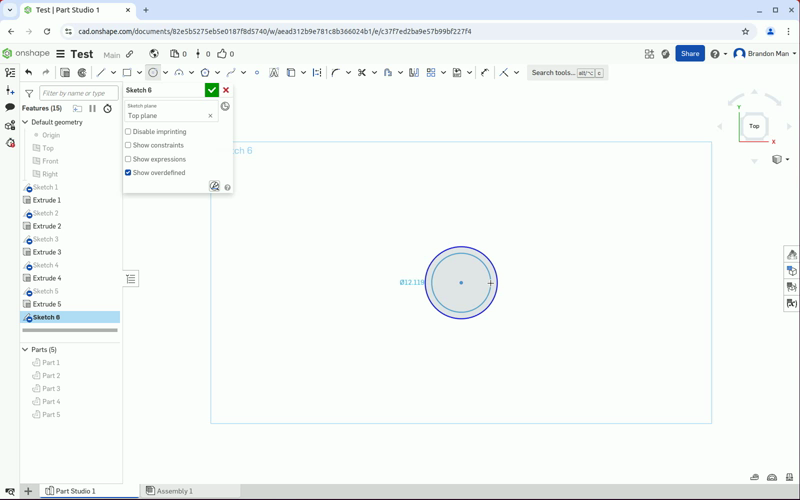
click(490, 282)
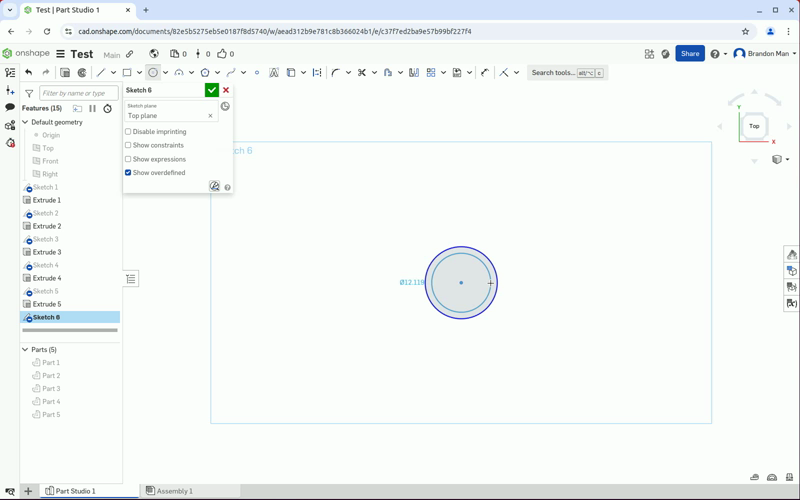
key(esc)
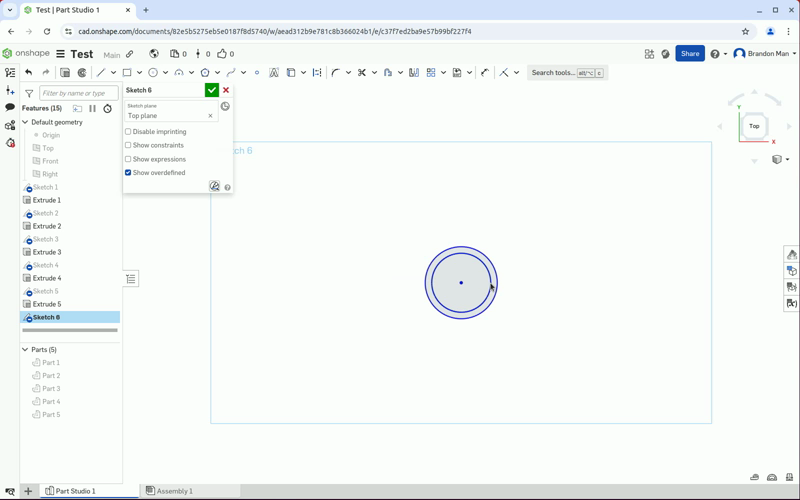
mouse_move(494, 281)
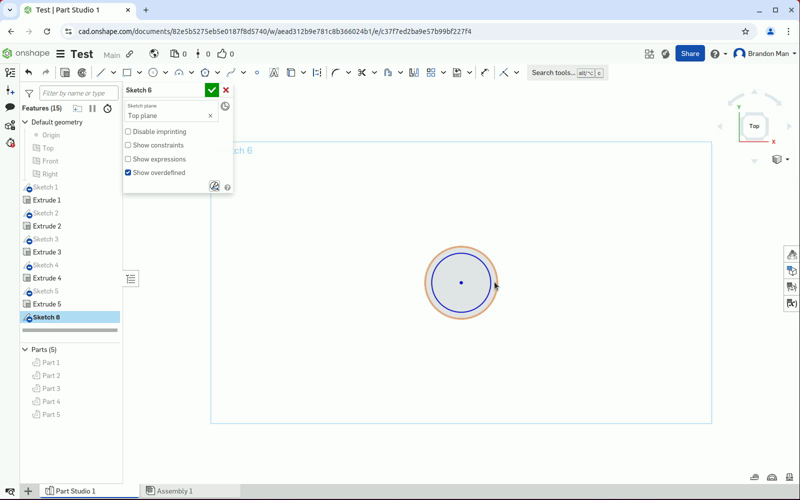
scroll(6)
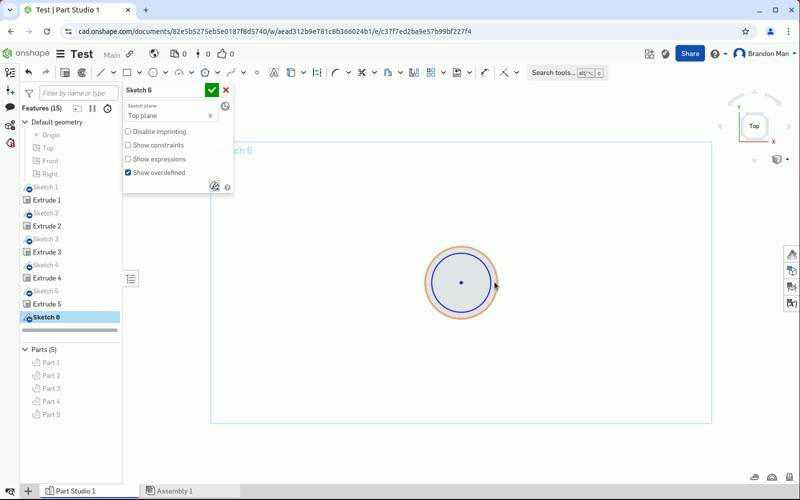
scroll(6)
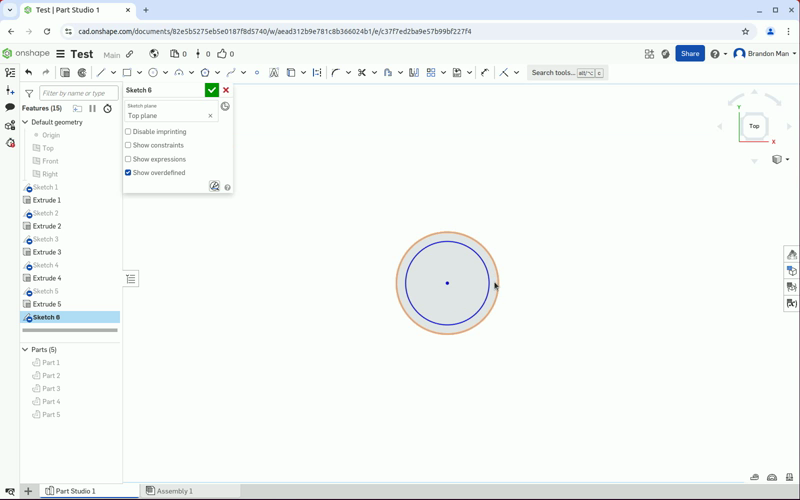
scroll(6)
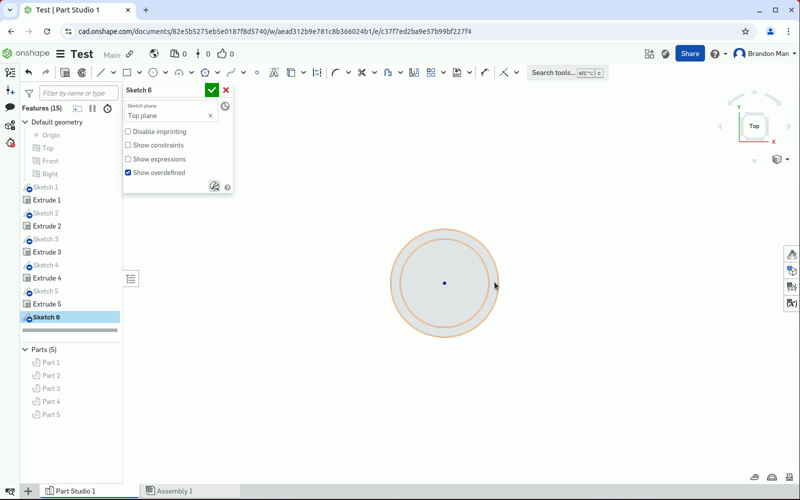
scroll(6)
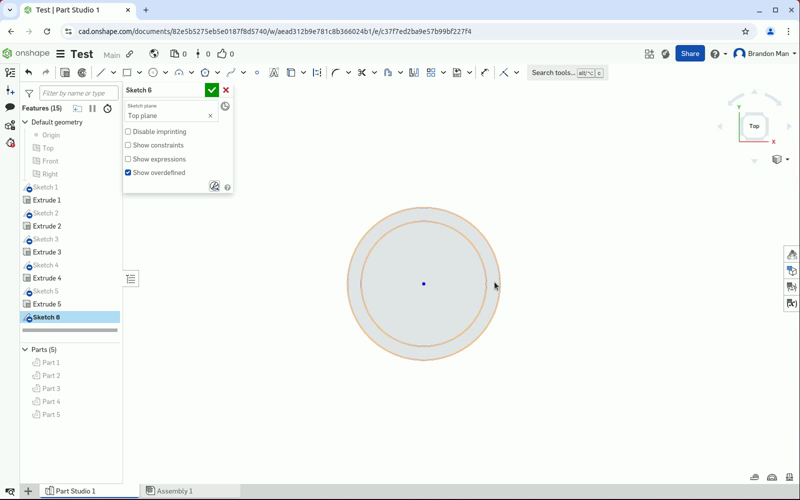
scroll(6)
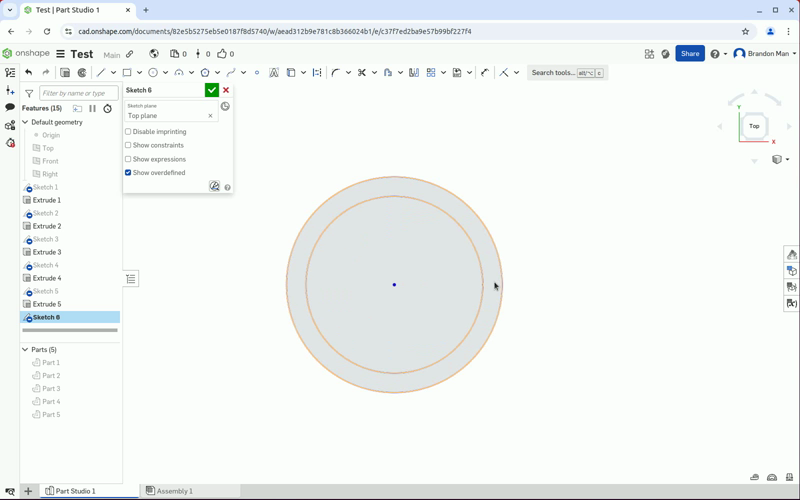
scroll(6)
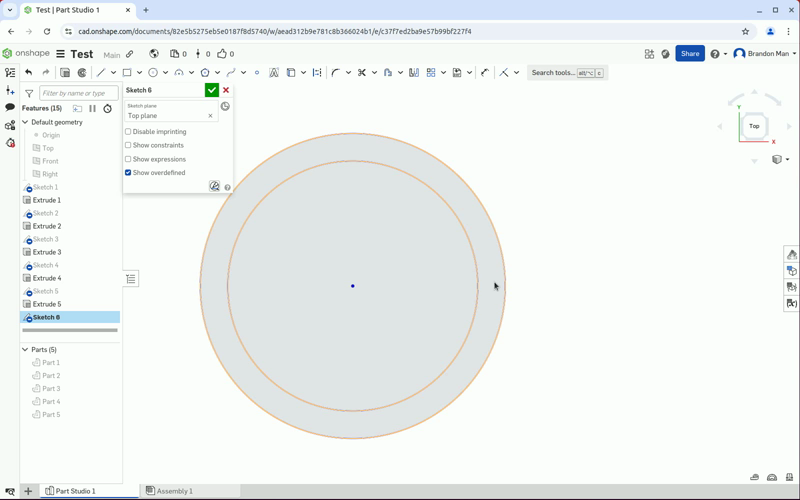
scroll(6)
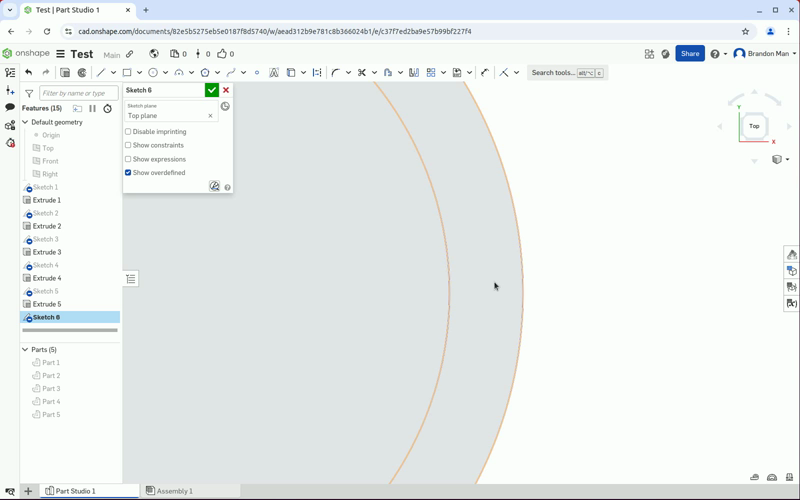
click(494, 281)
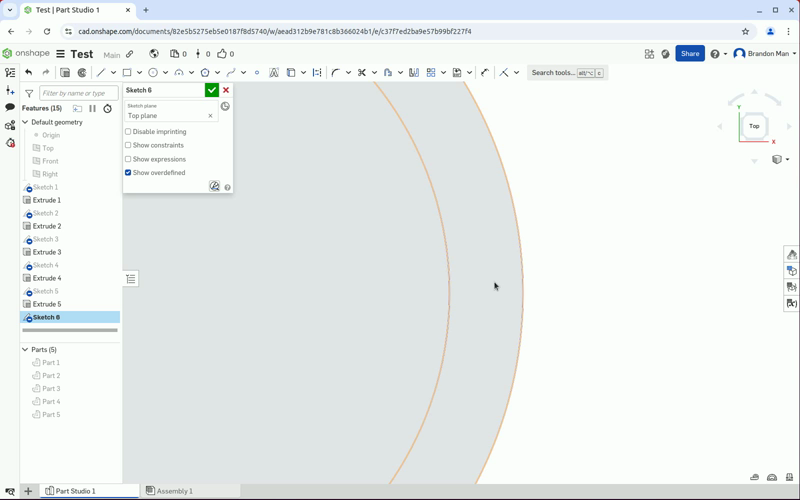
scroll(-6)
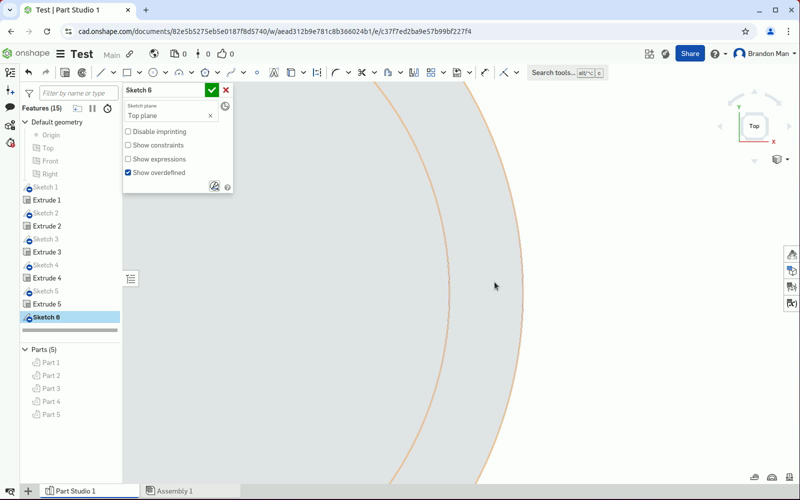
scroll(-6)
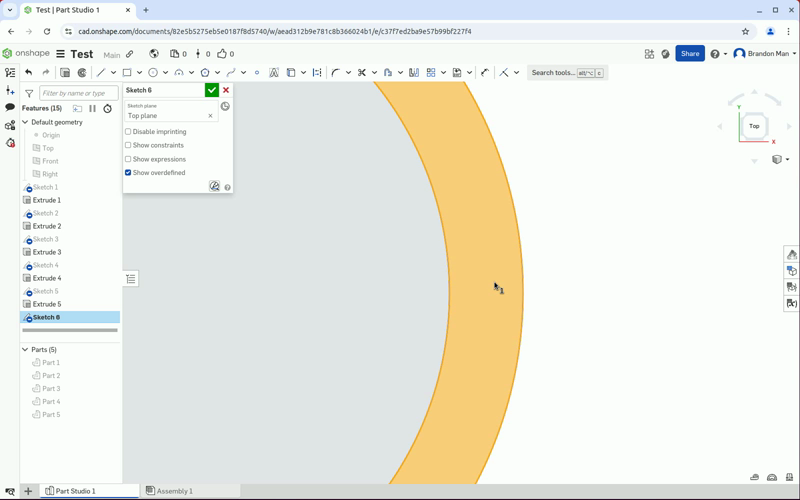
scroll(-6)
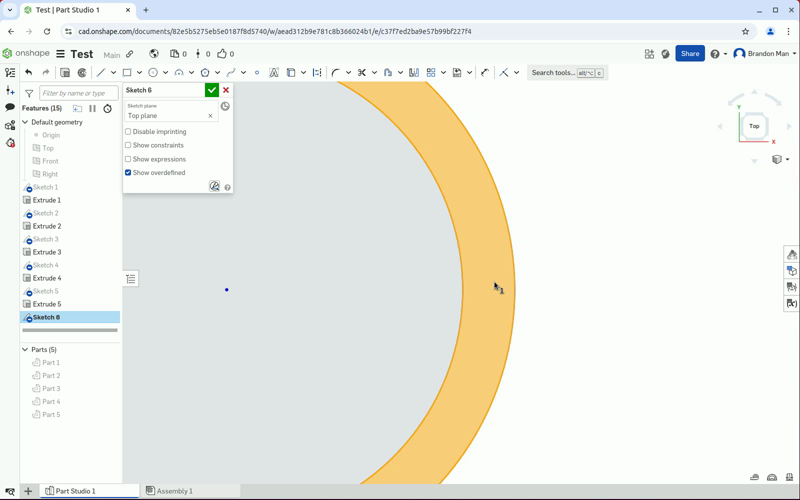
scroll(-6)
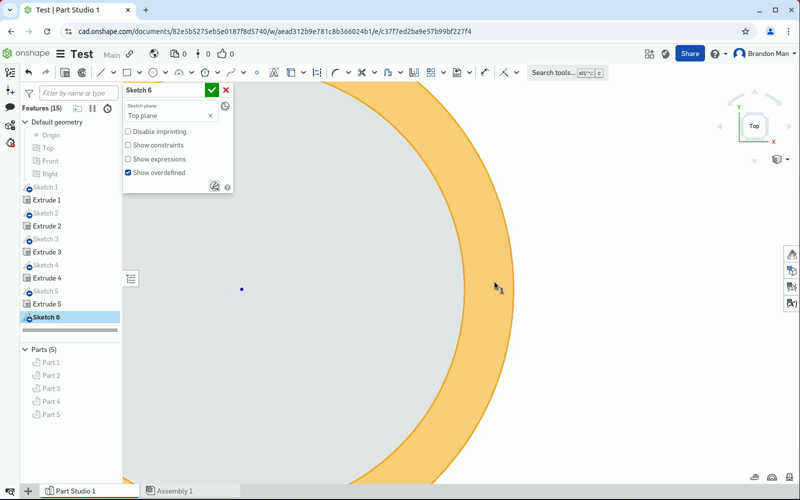
scroll(-6)
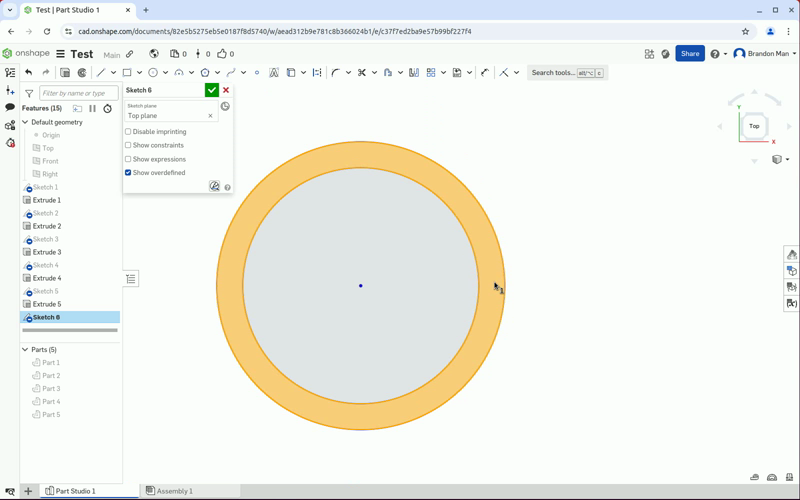
scroll(-6)
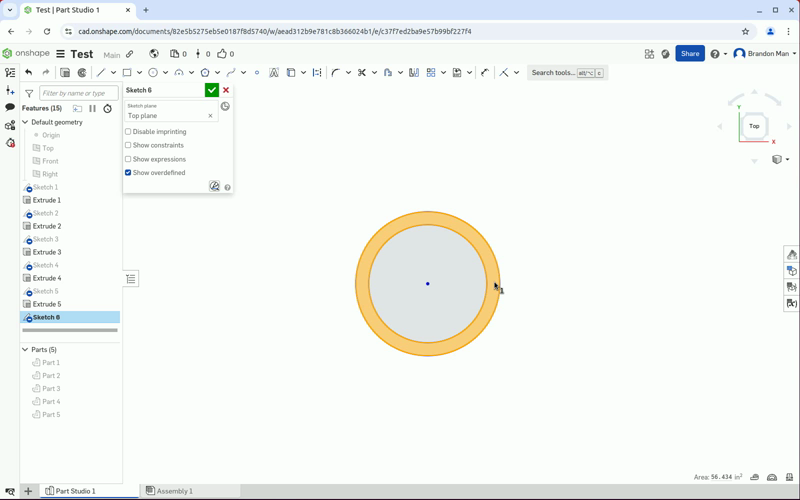
scroll(-6)
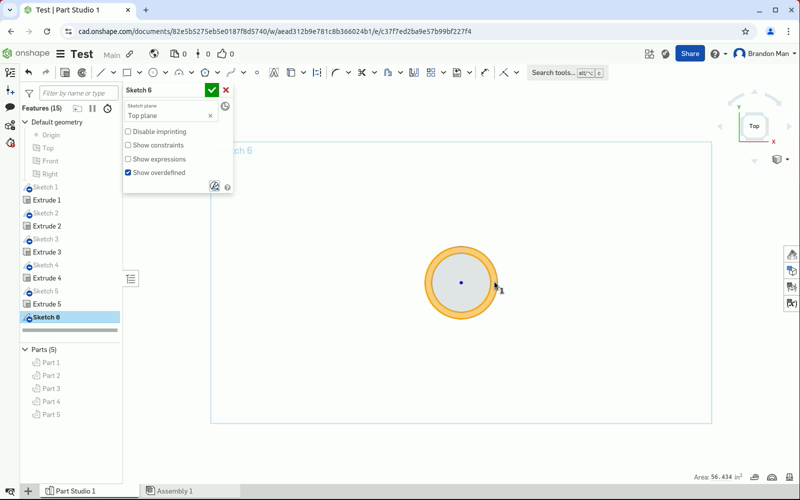
mouse_move(73, 352)
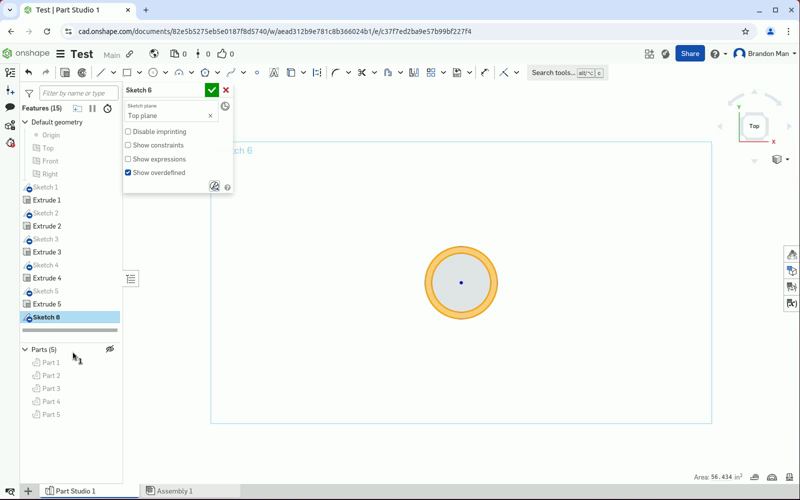
key(shift+y)
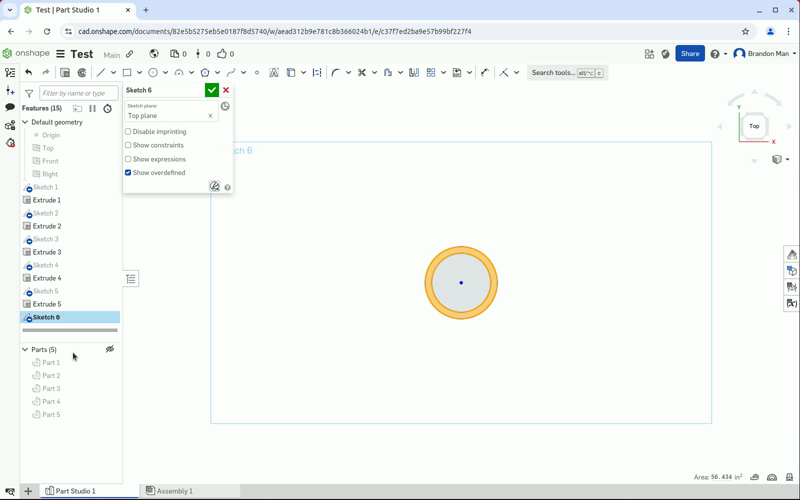
key(shift+e)
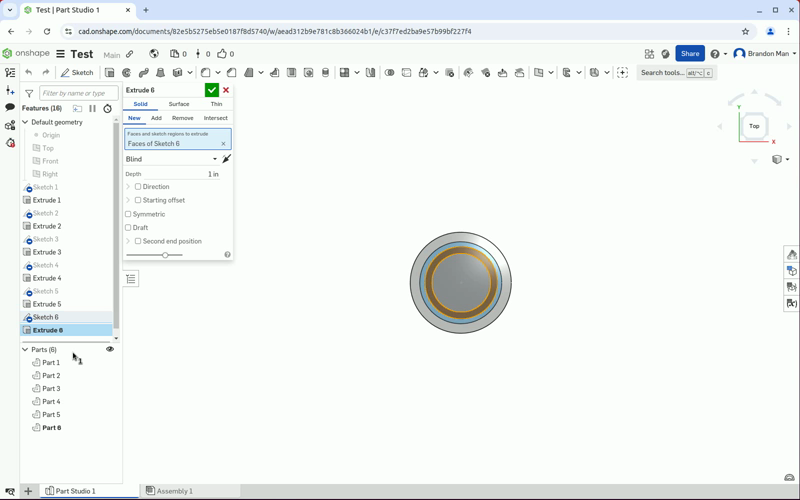
mouse_move(143, 106)
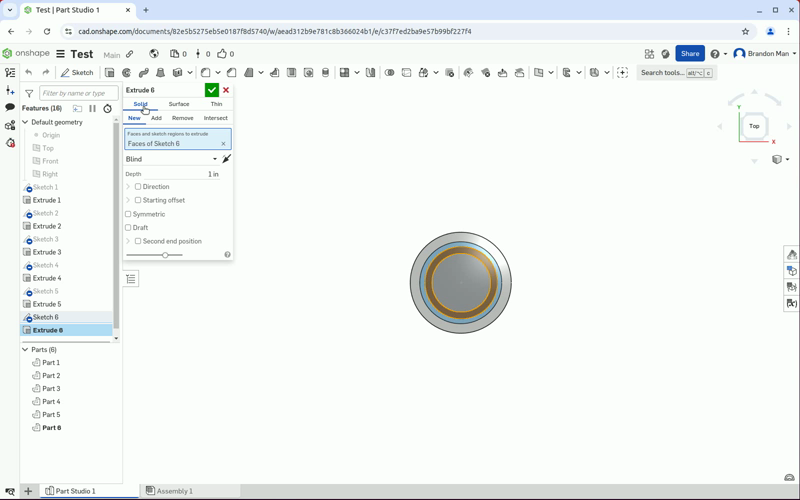
click(143, 106)
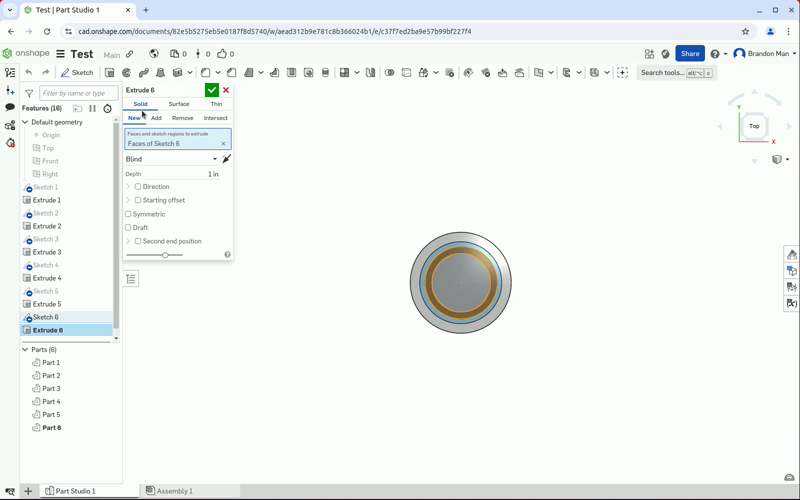
mouse_move(137, 120)
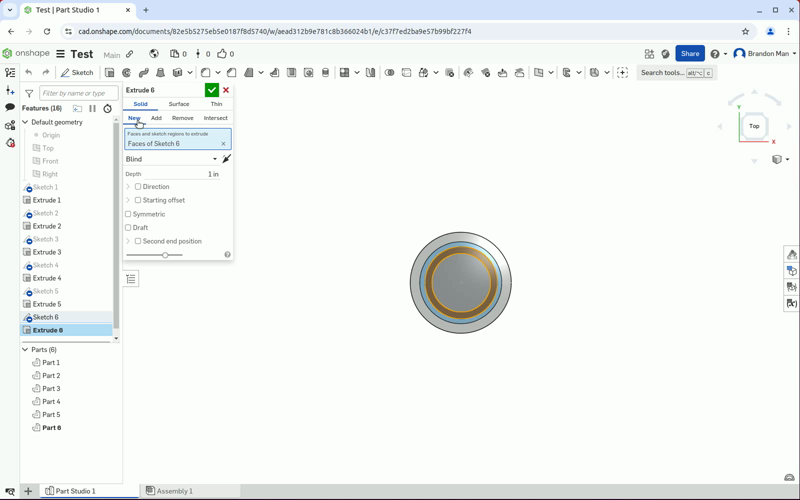
click(137, 120)
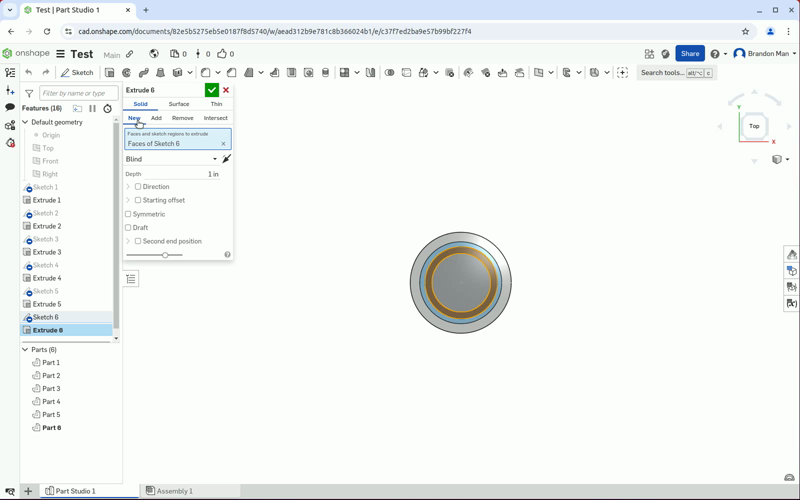
key(tab, 4)
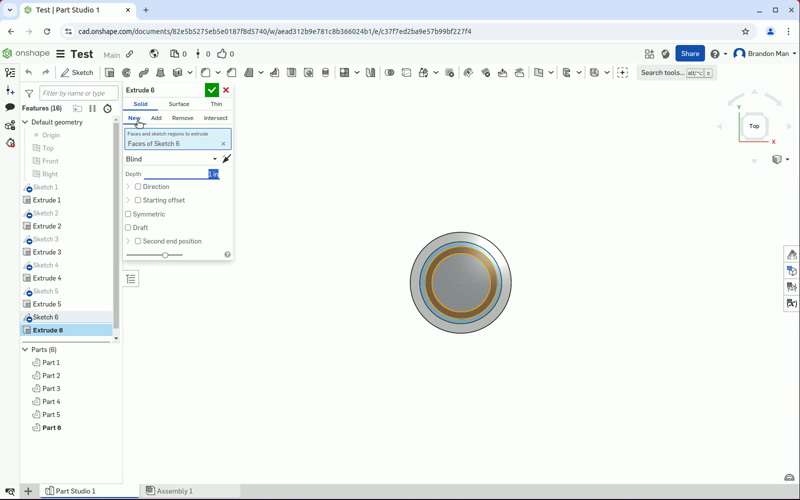
text(-23.108)
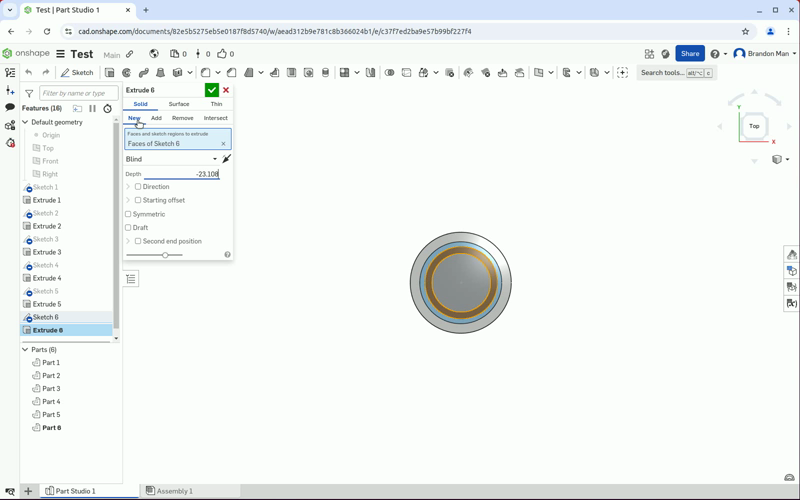
key(tab, 3)
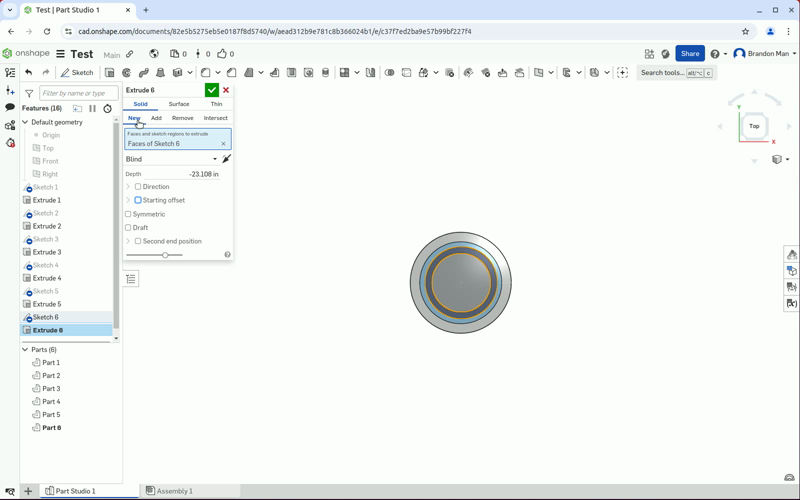
key(tab, 2)
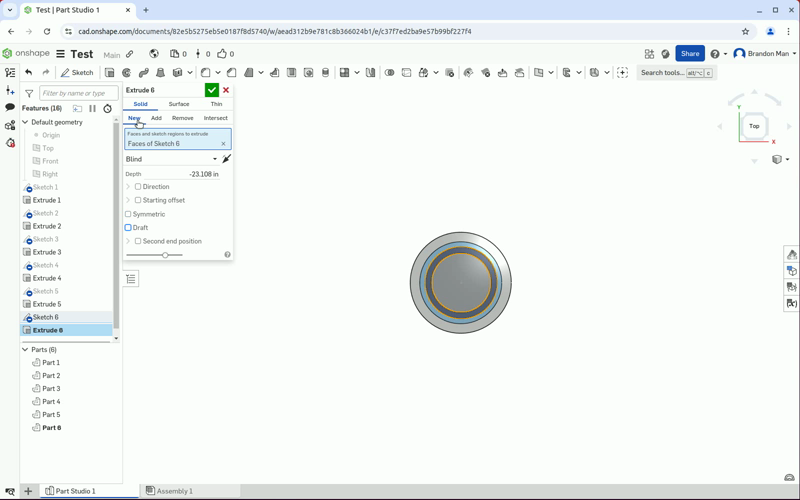
key(space)
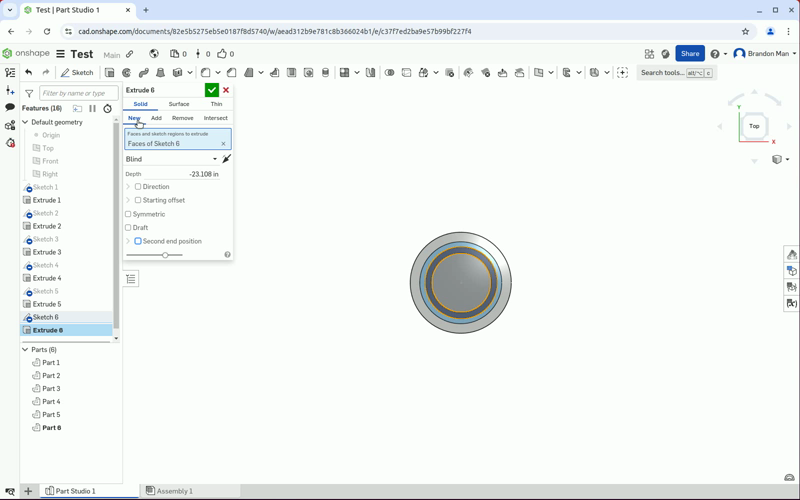
key(tab, 3)
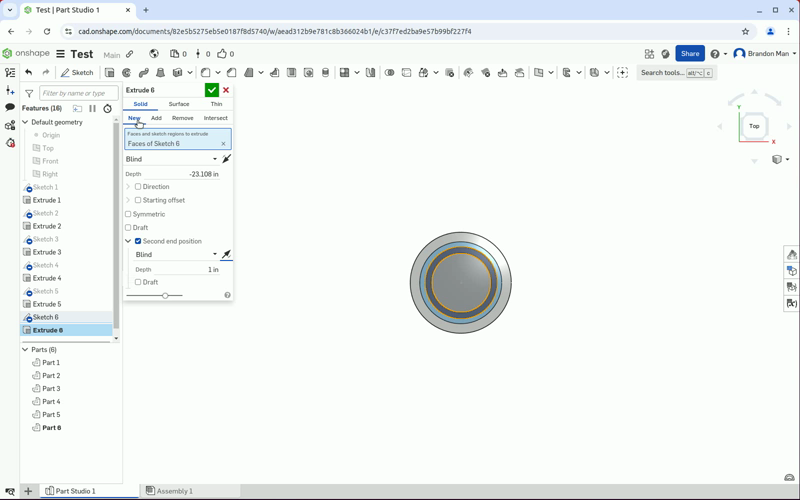
text(19.498)
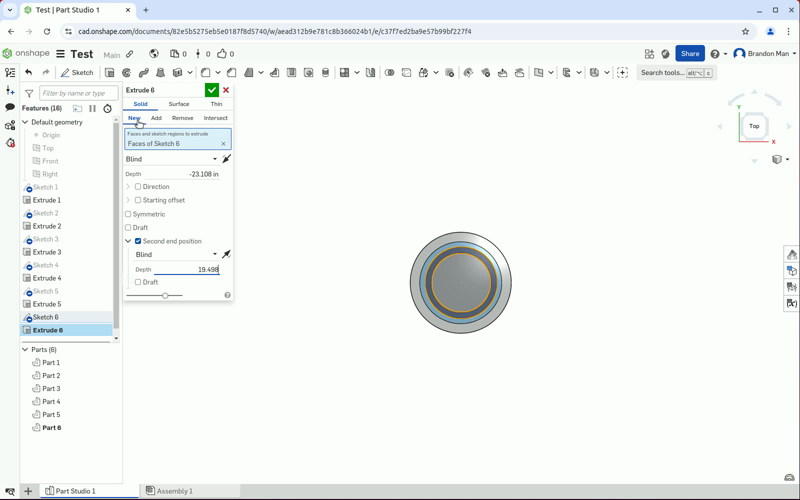
key(enter)
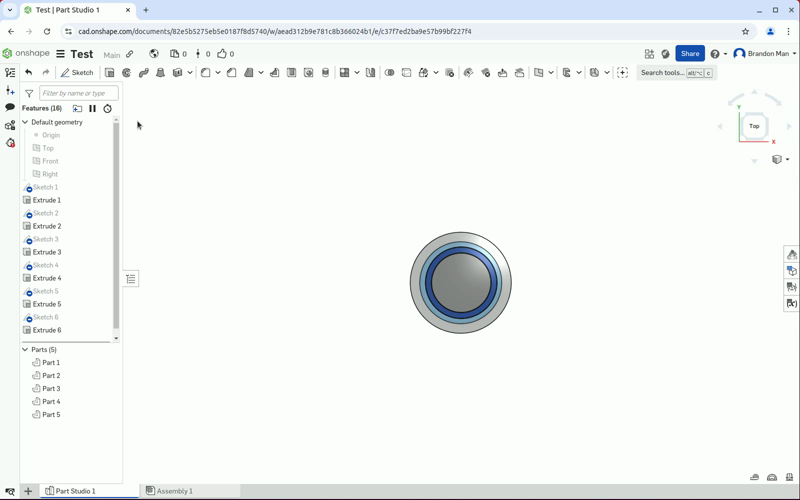
key(shift+h)
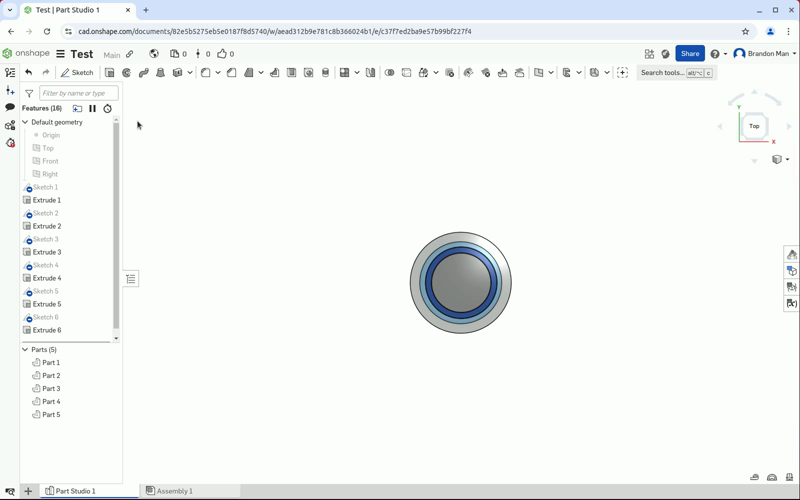
key(shift+h)
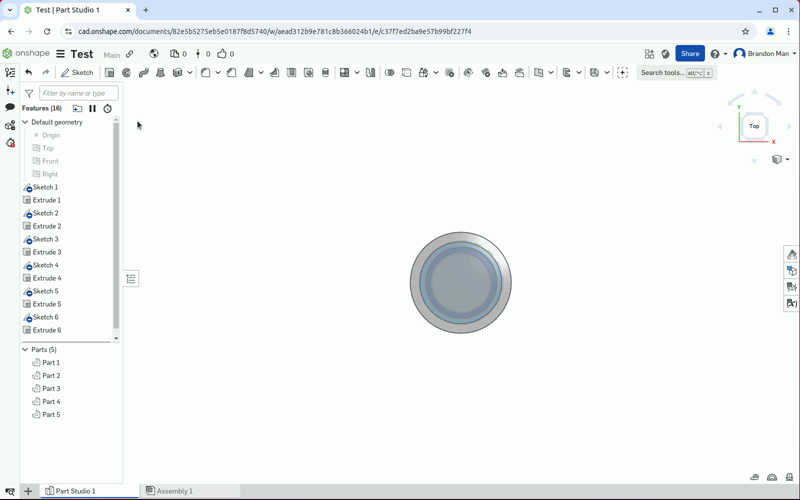
key(shift+7)
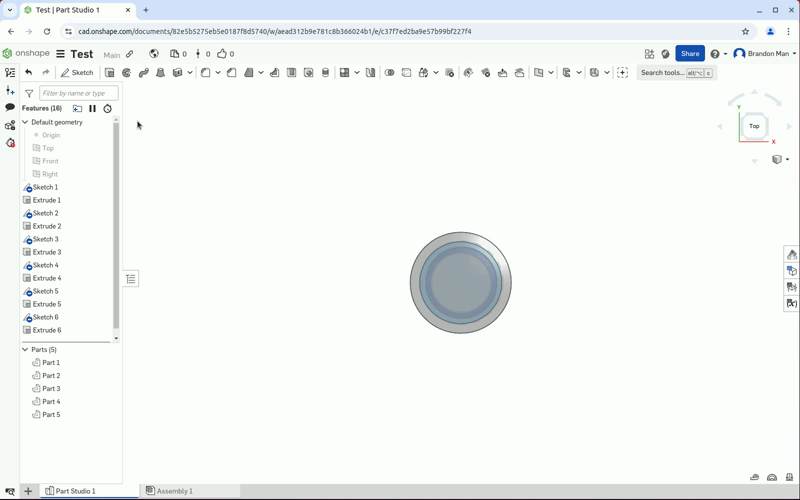
key(up, 3)
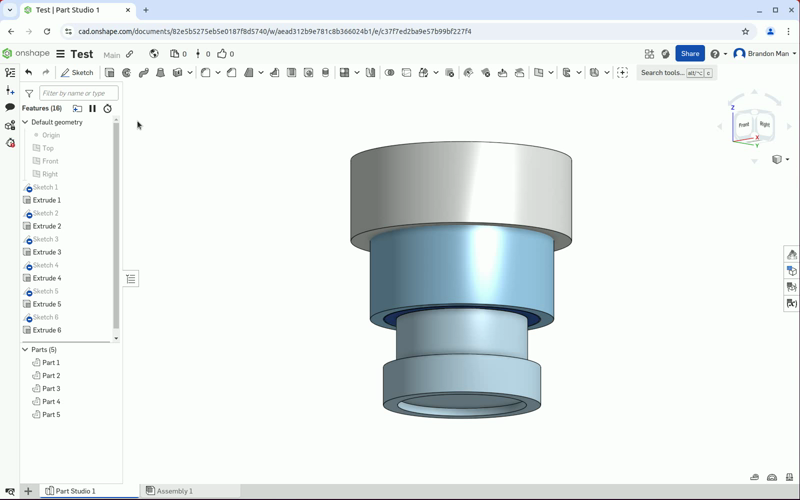
key(left, 3)
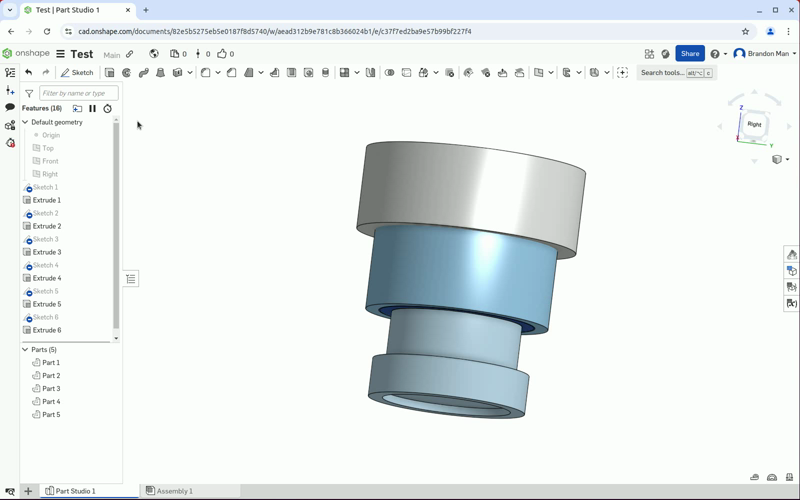
key(right, 3)
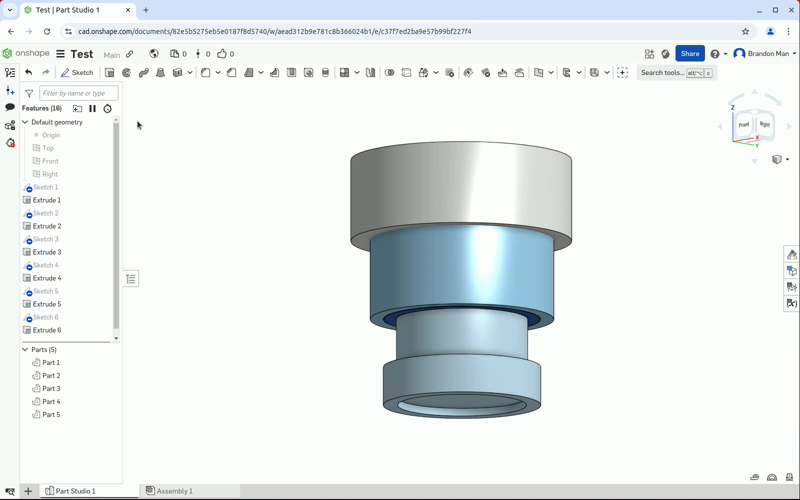
key(down, 3)
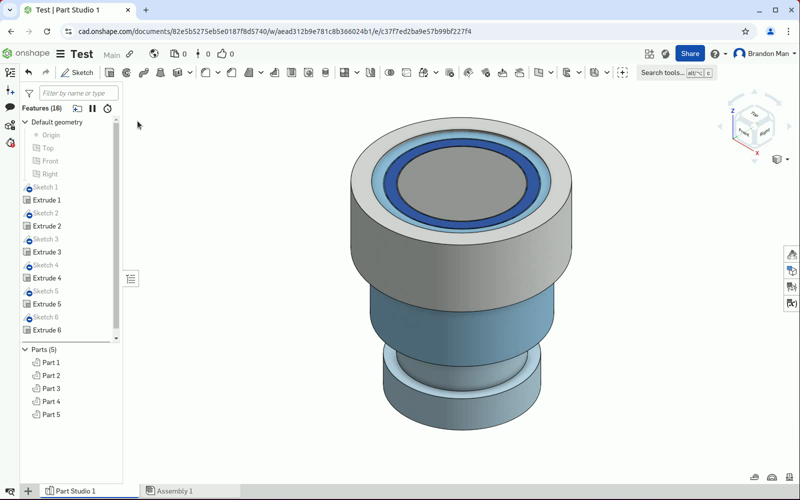
mouse_move(69, 189)
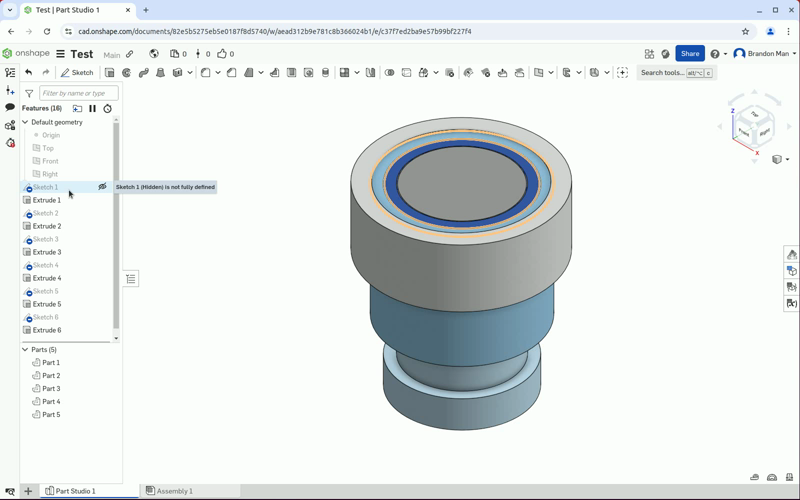
click(69, 189)